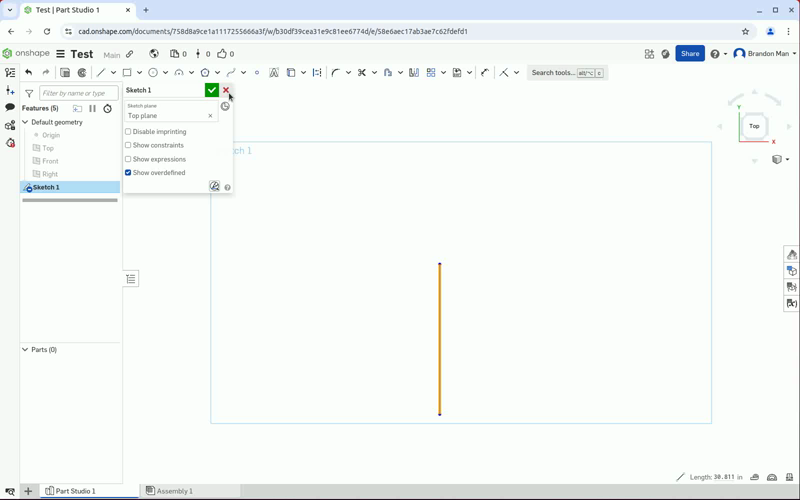
key(shift+h)
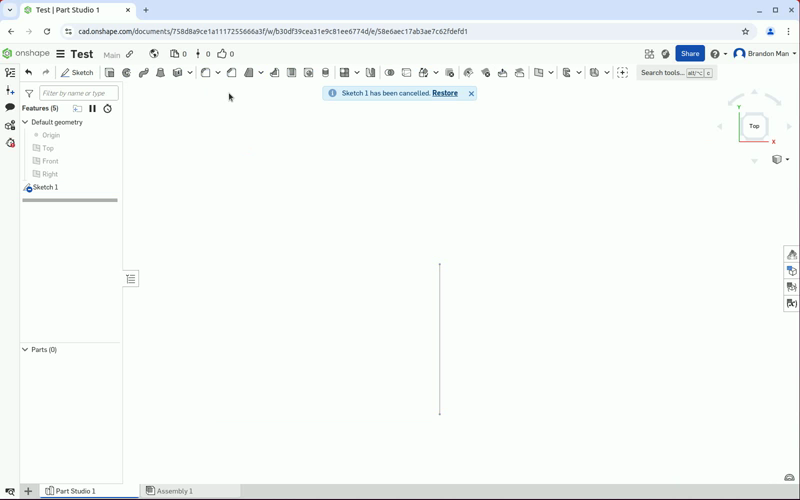
key(shift+s)
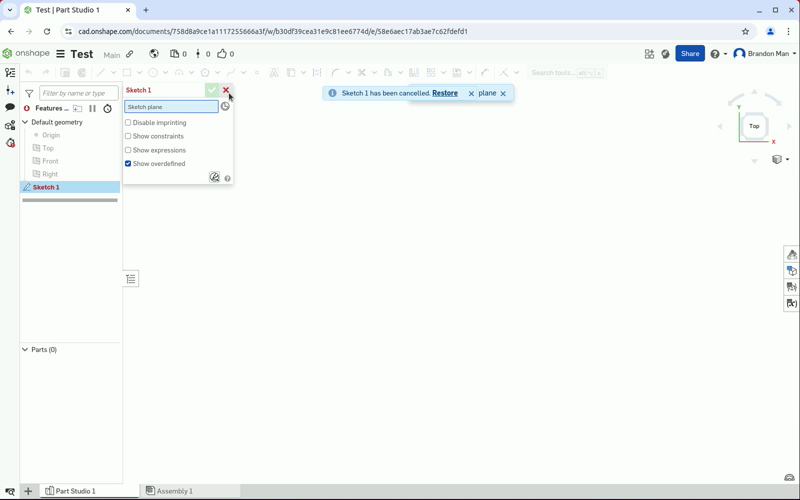
mouse_move(73, 150)
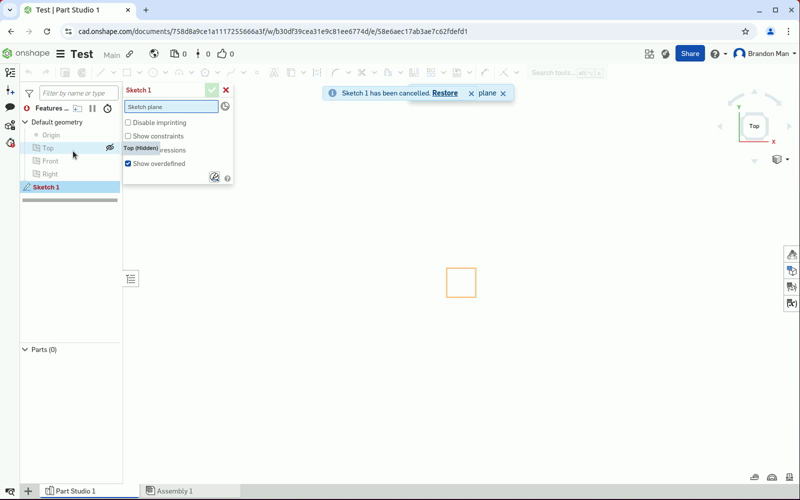
click(73, 150)
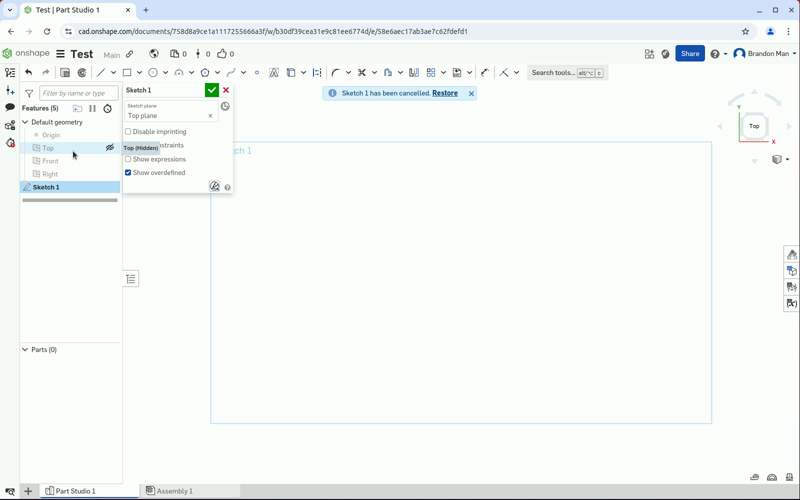
mouse_move(73, 352)
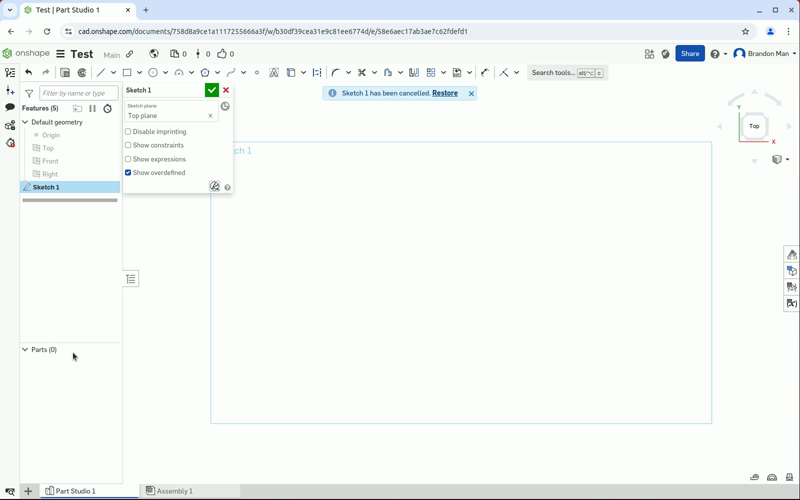
key(y)
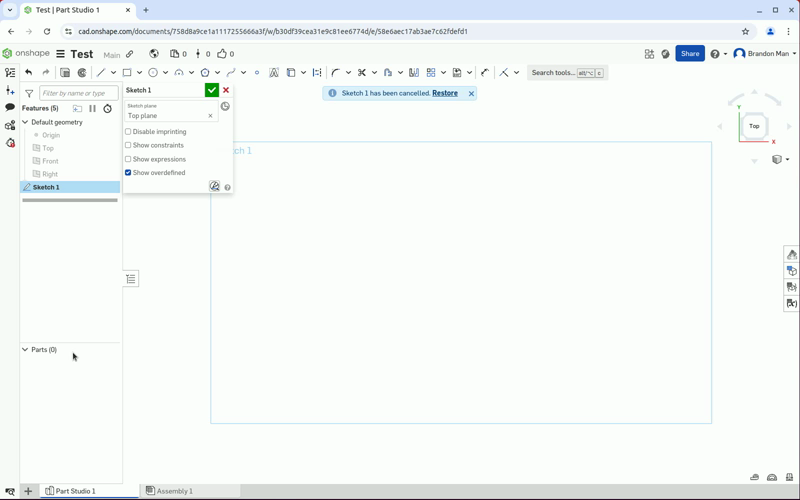
key(l)
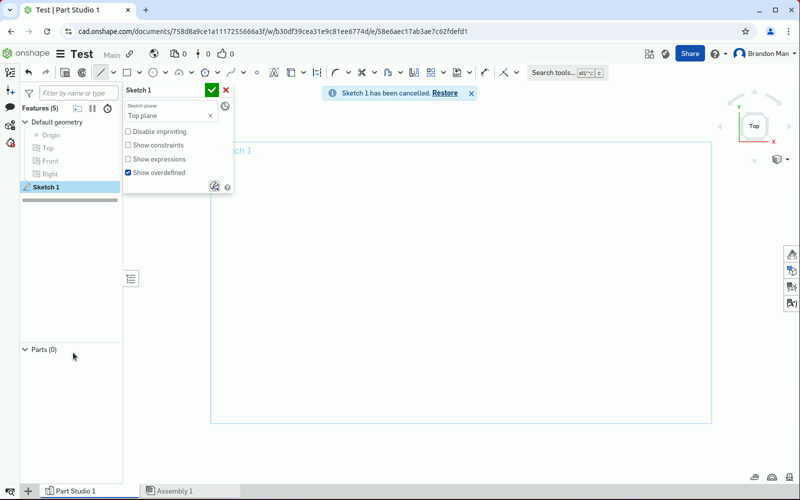
key_down(shift)
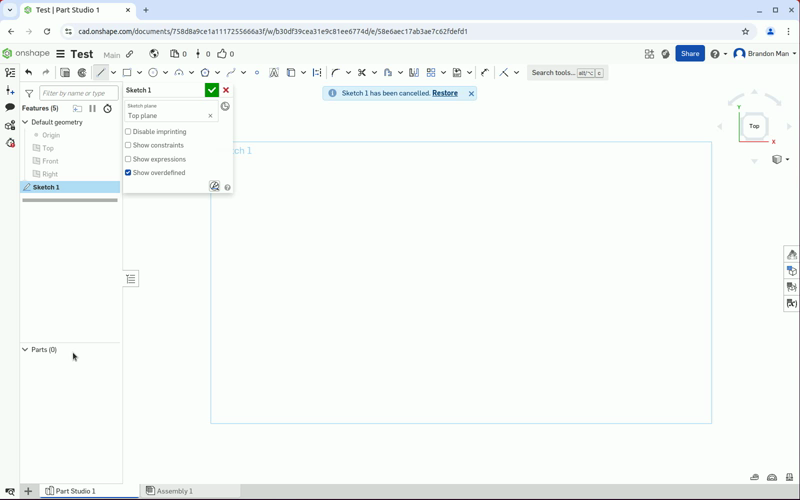
mouse_move(366, 294)
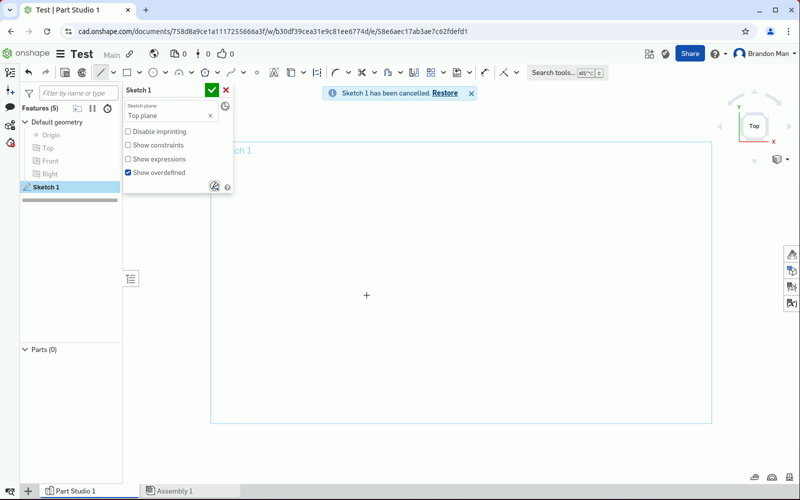
click(366, 294)
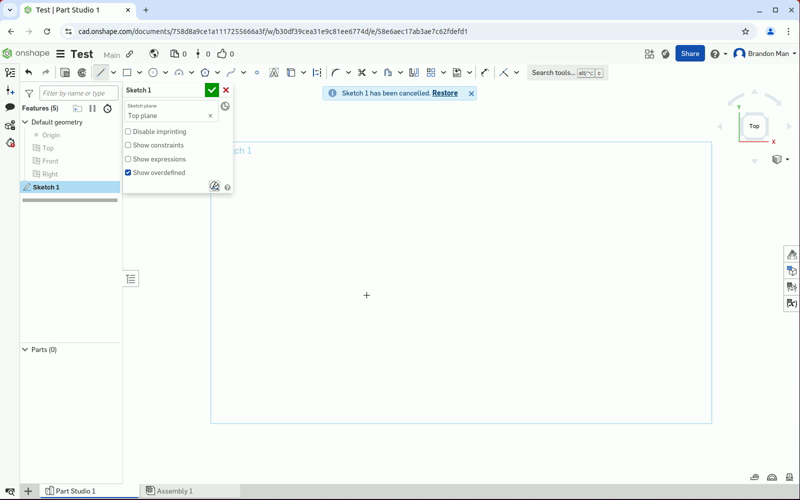
key_up(shift)
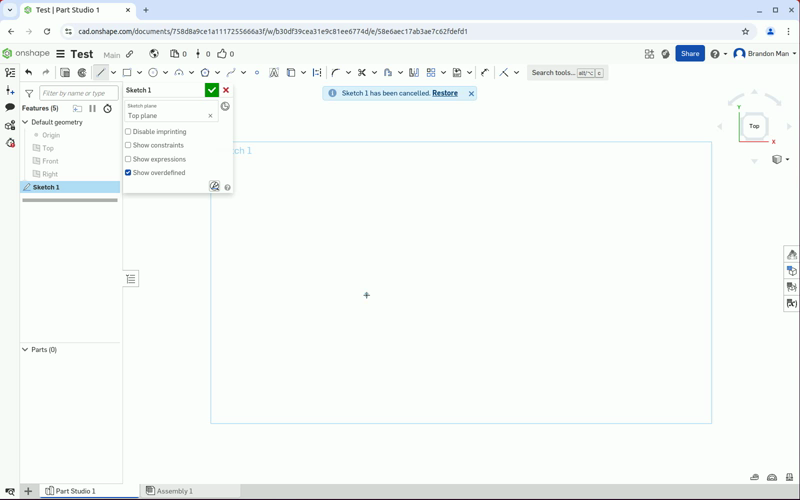
key_down(shift)
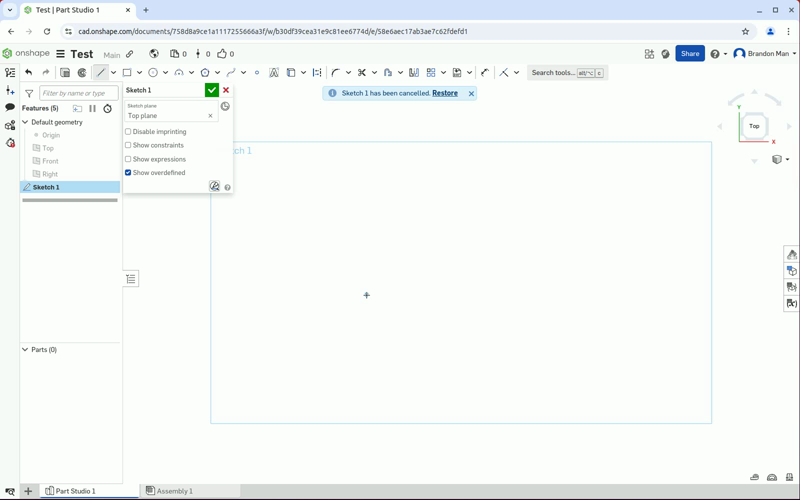
mouse_move(396, 294)
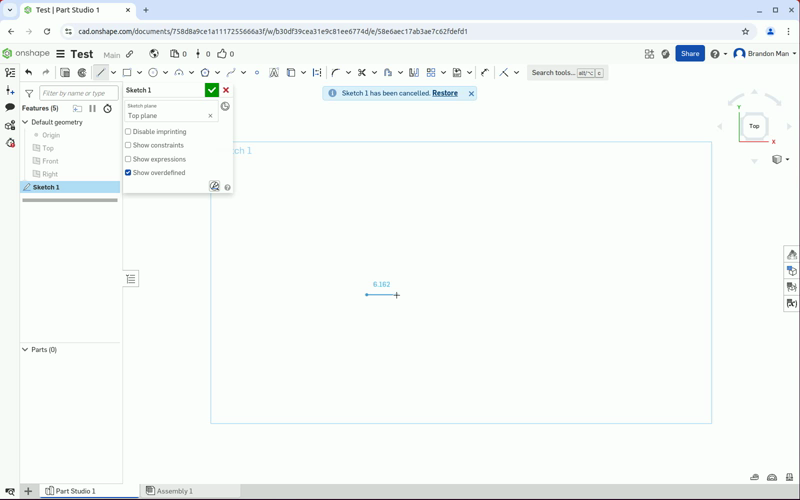
mouse_move(373, 298)
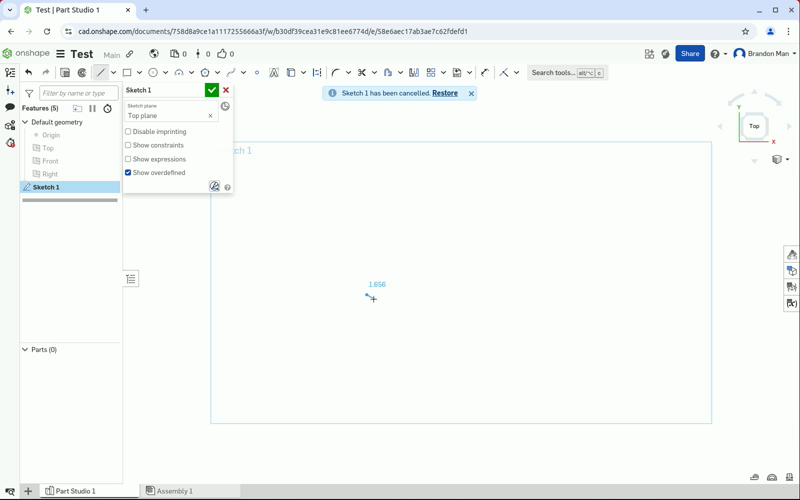
click(373, 298)
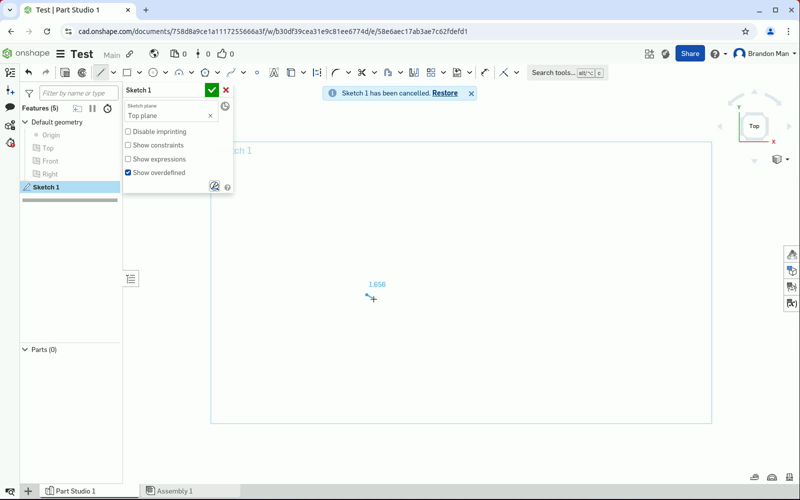
key_up(shift)
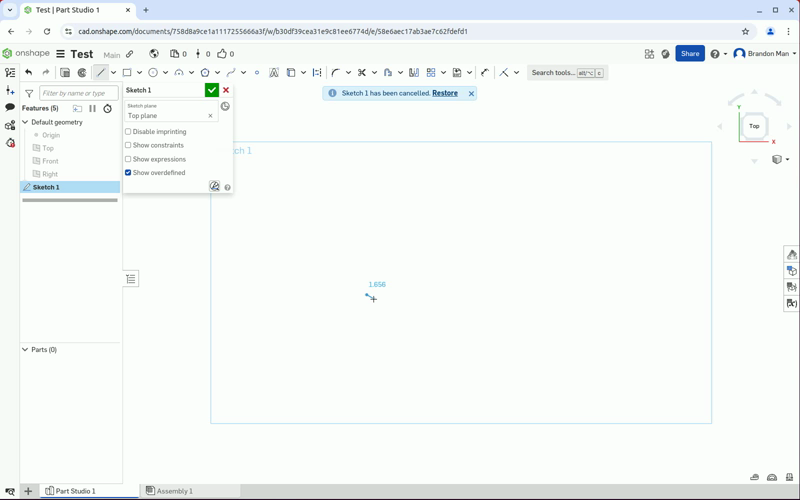
key_down(shift)
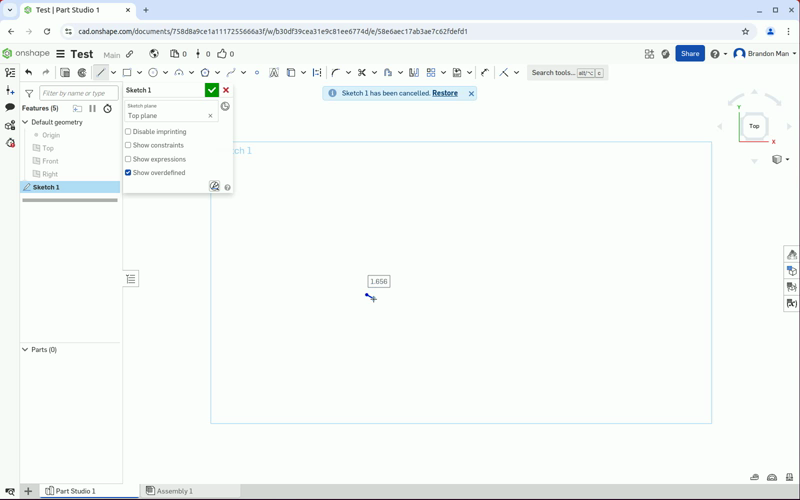
mouse_move(403, 298)
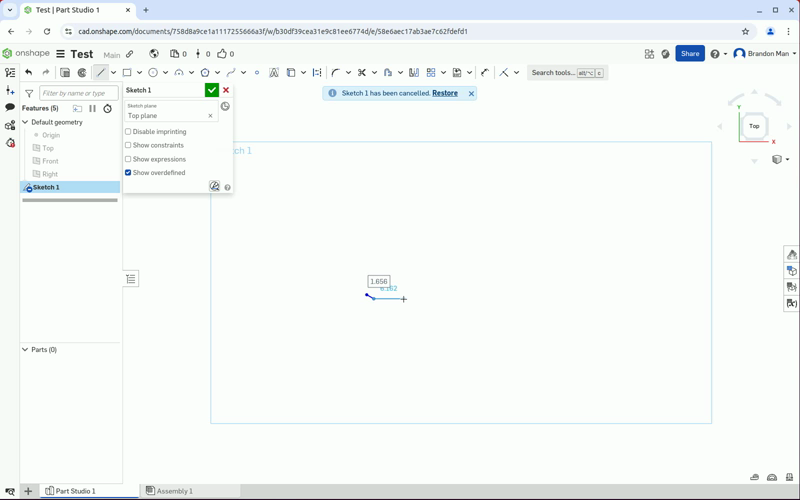
mouse_move(386, 276)
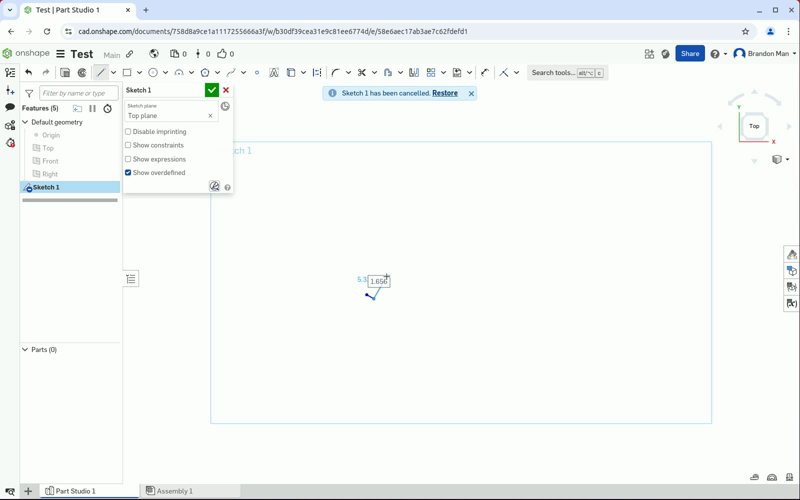
click(386, 276)
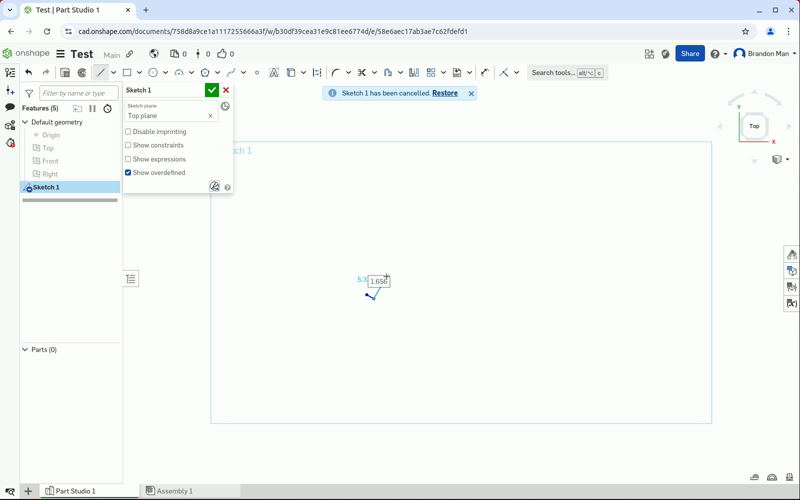
key_up(shift)
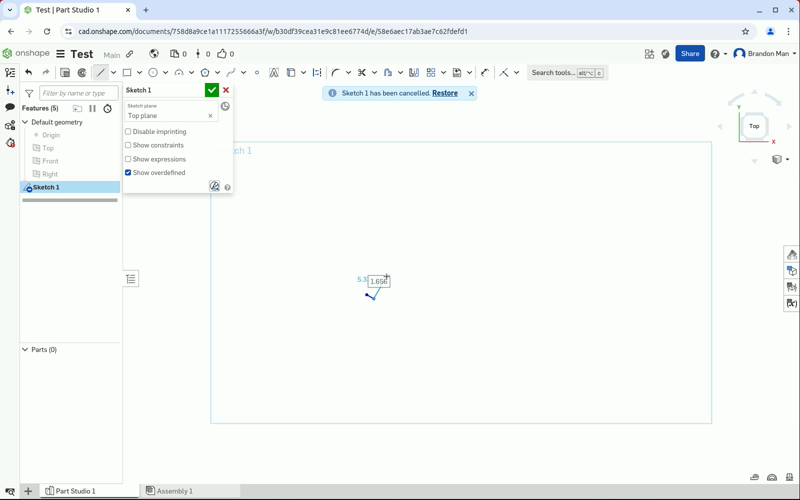
key_down(shift)
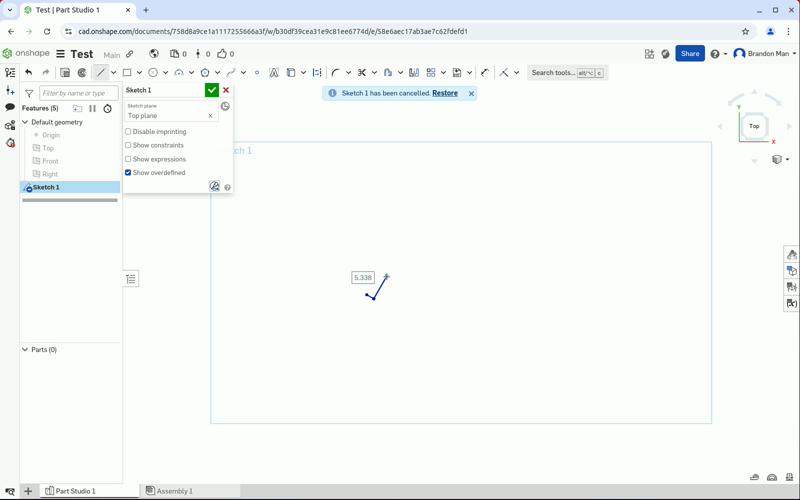
mouse_move(417, 276)
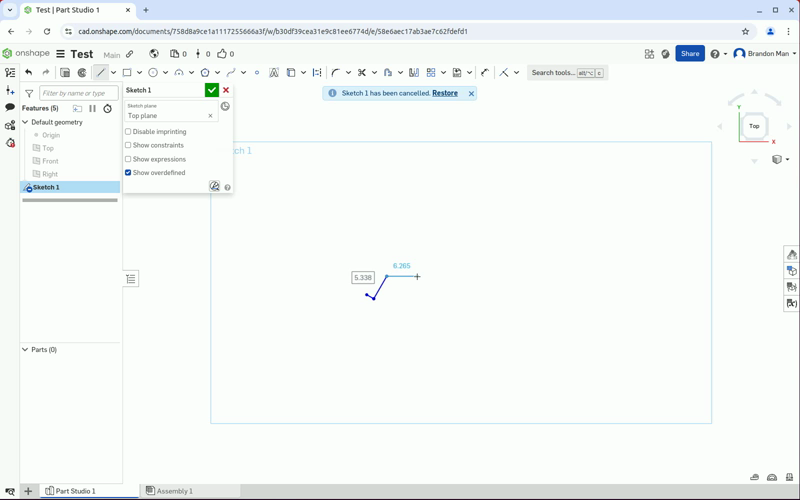
mouse_move(399, 298)
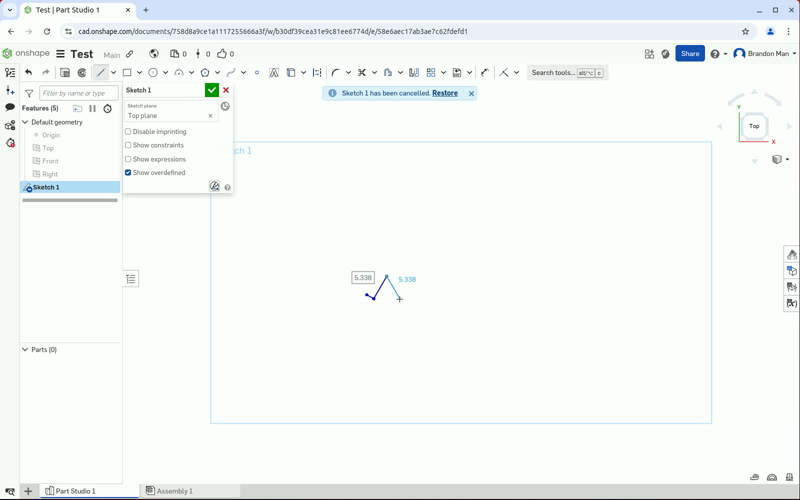
click(399, 298)
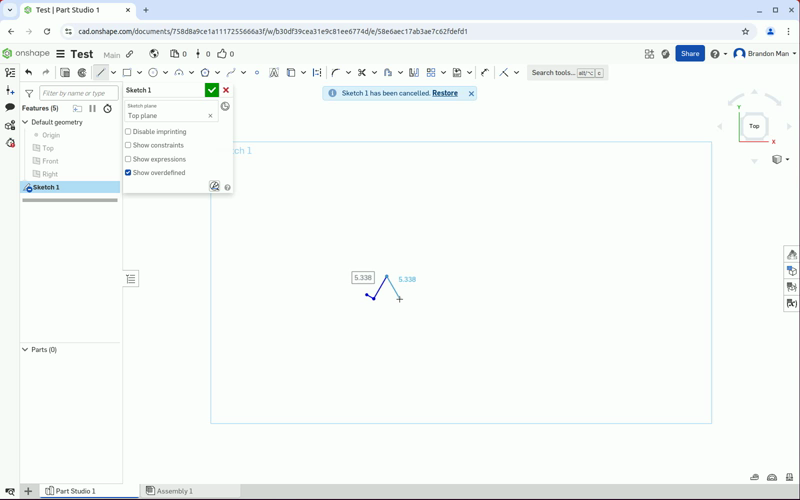
key_up(shift)
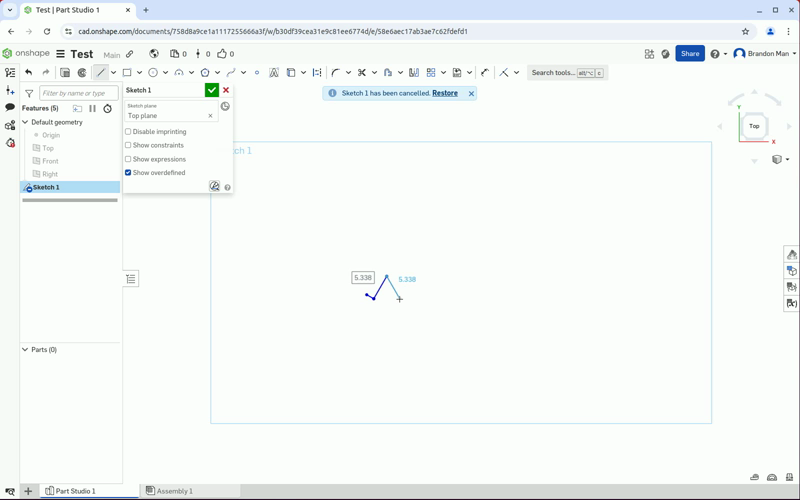
key_down(shift)
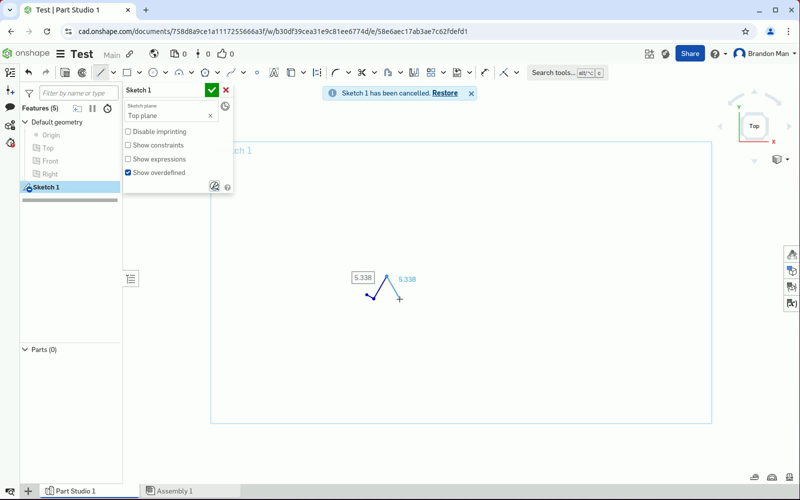
mouse_move(429, 298)
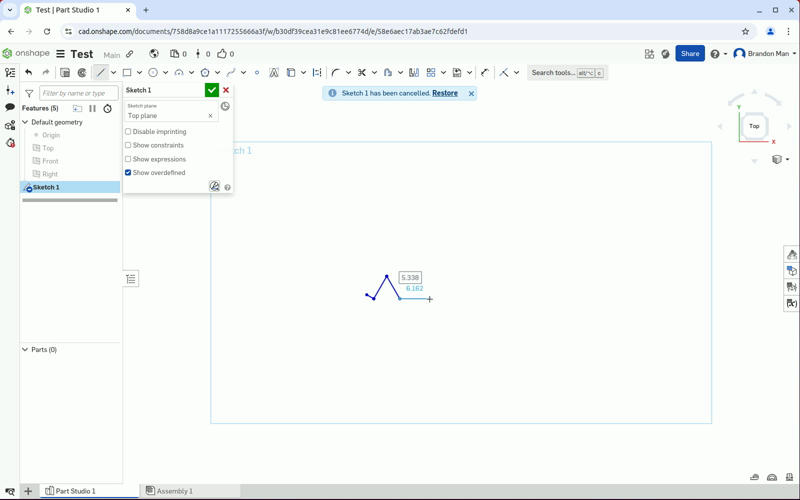
mouse_move(406, 294)
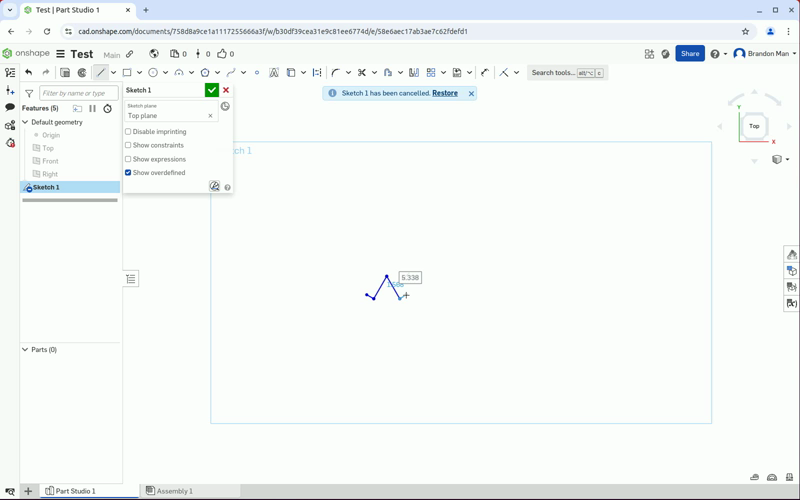
click(406, 294)
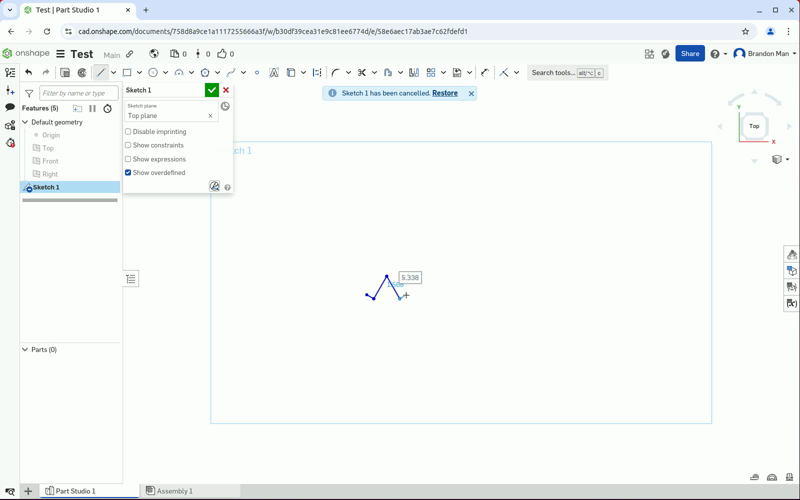
key_up(shift)
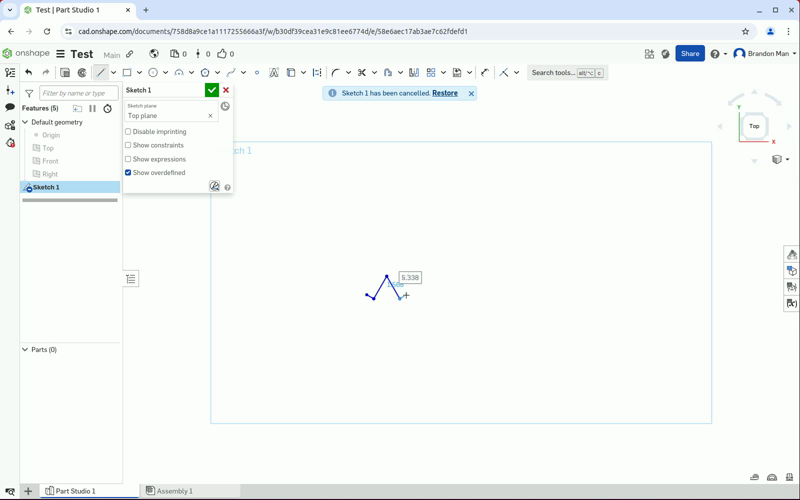
key_down(shift)
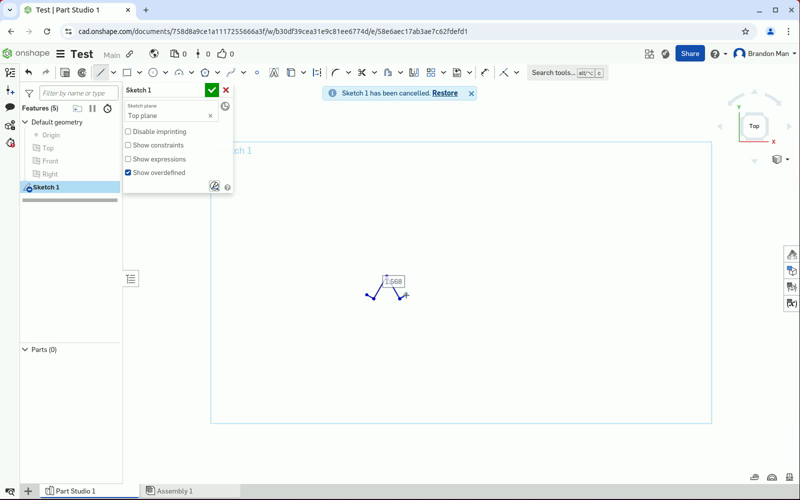
mouse_move(436, 294)
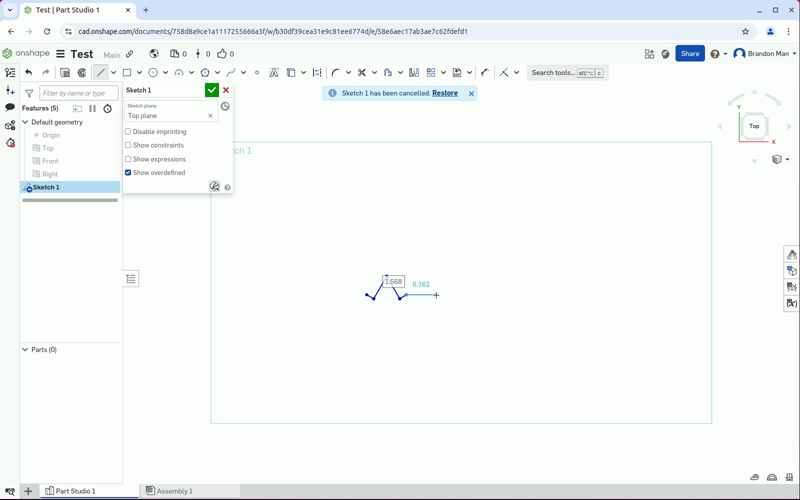
mouse_move(386, 260)
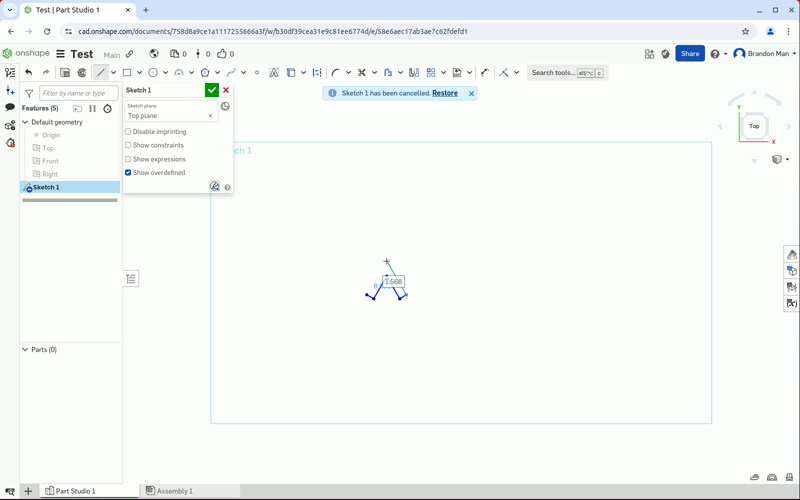
click(386, 260)
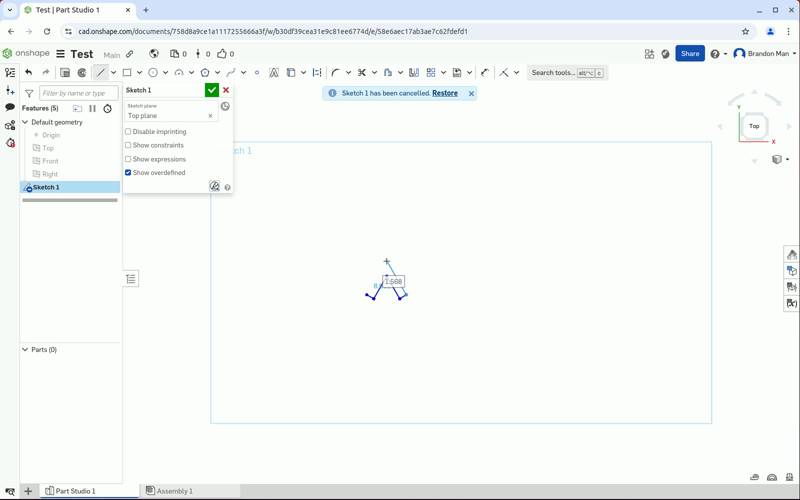
key_up(shift)
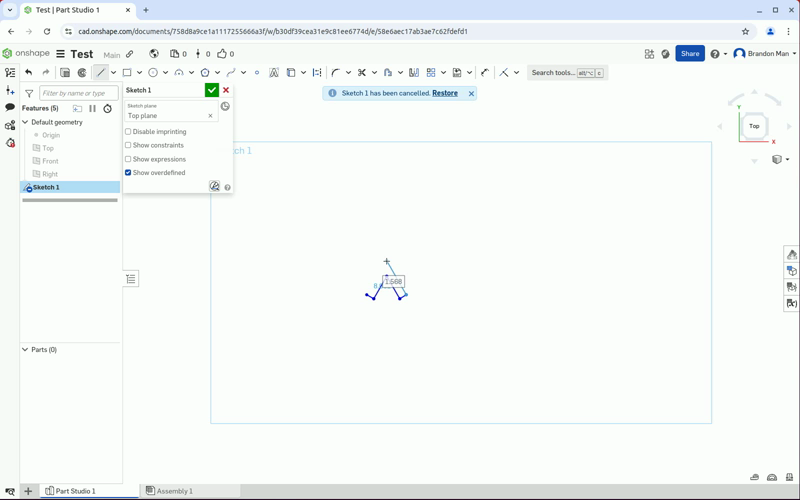
mouse_move(417, 260)
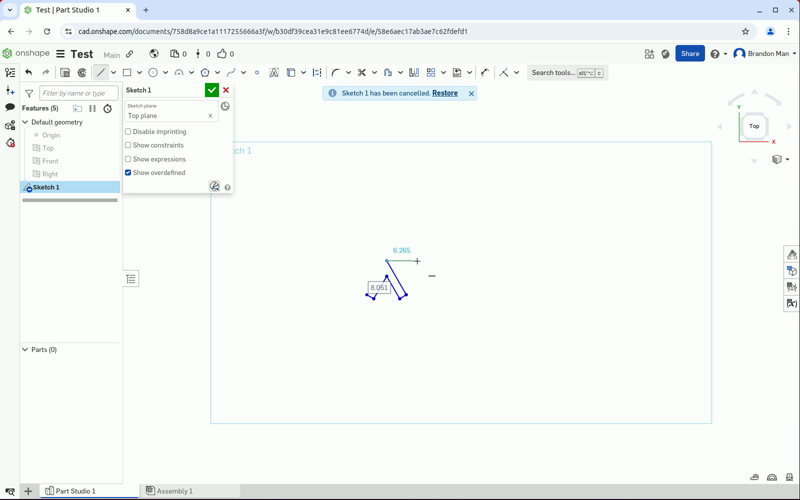
key_down(shift)
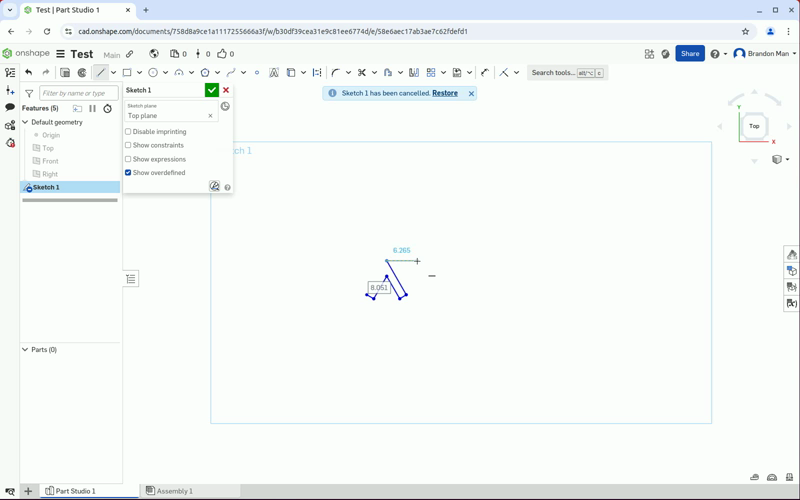
mouse_move(366, 294)
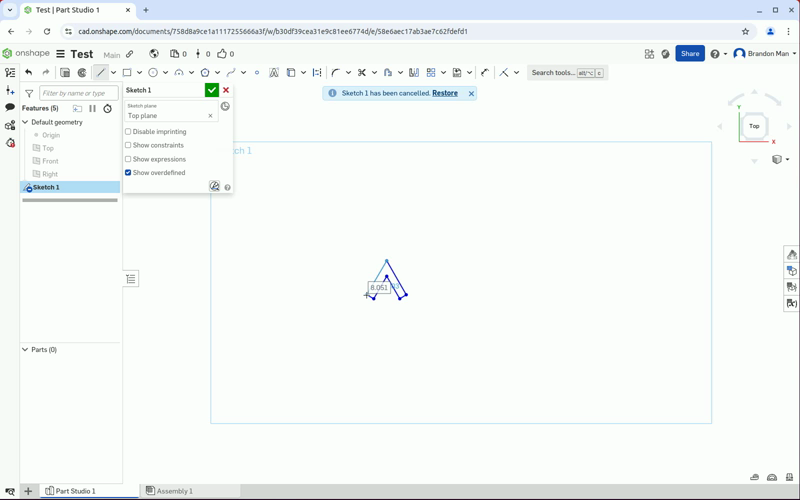
key_up(shift)
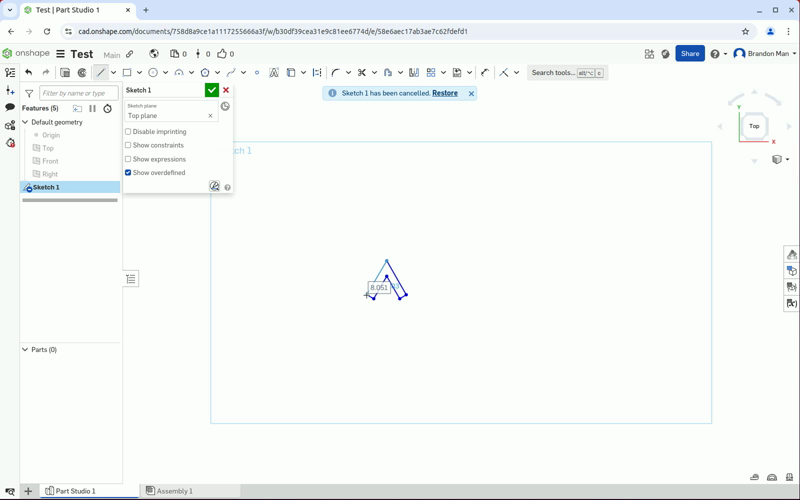
click(366, 294)
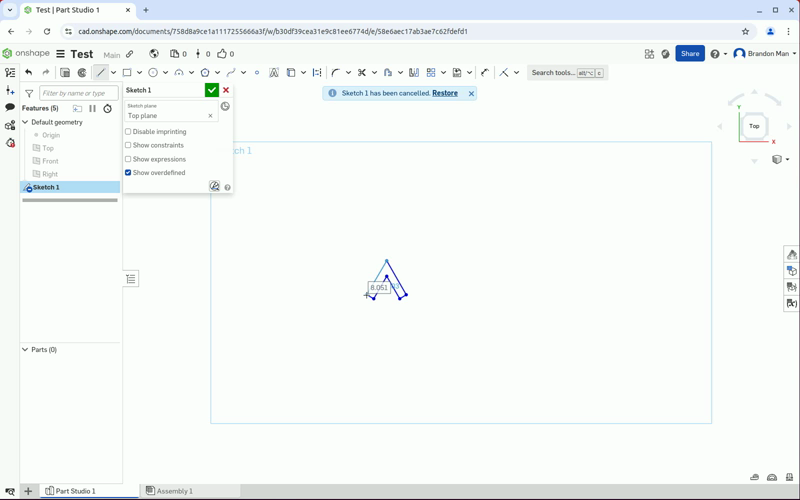
key(esc)
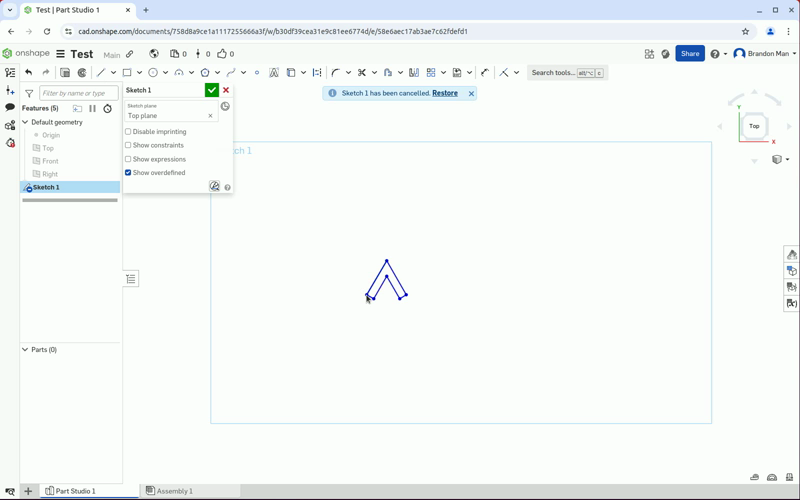
mouse_move(374, 289)
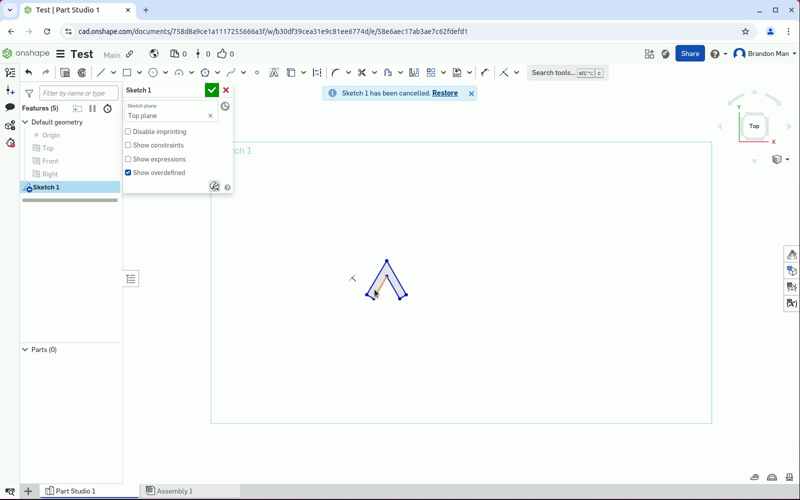
scroll(6)
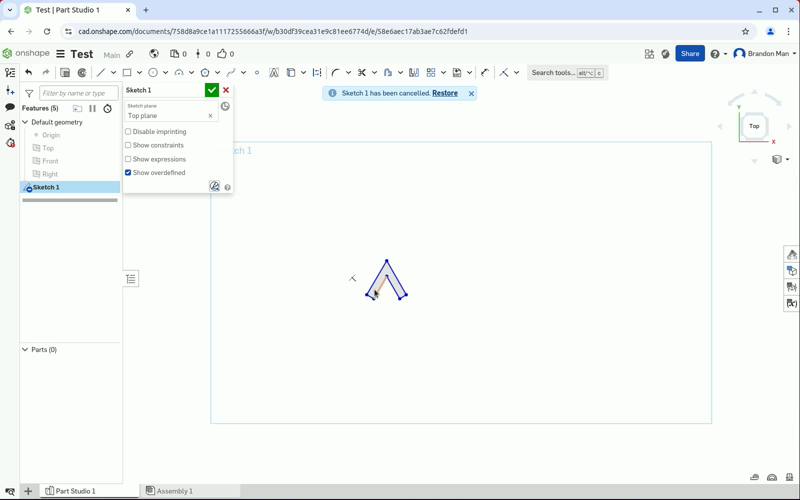
scroll(6)
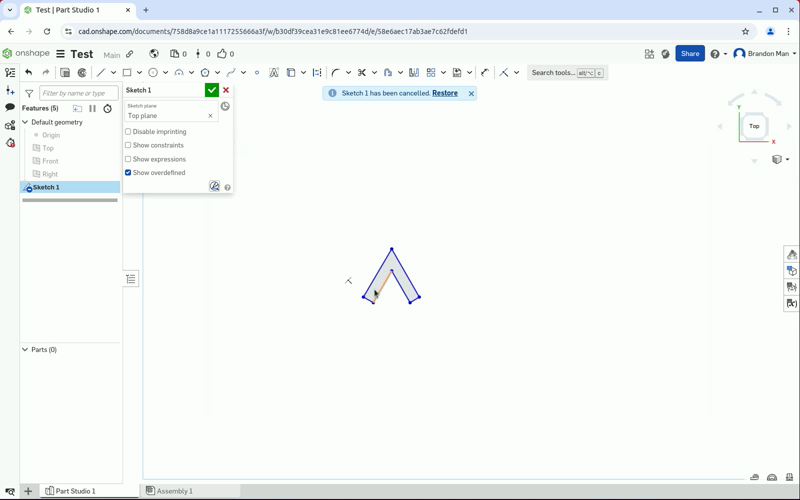
scroll(6)
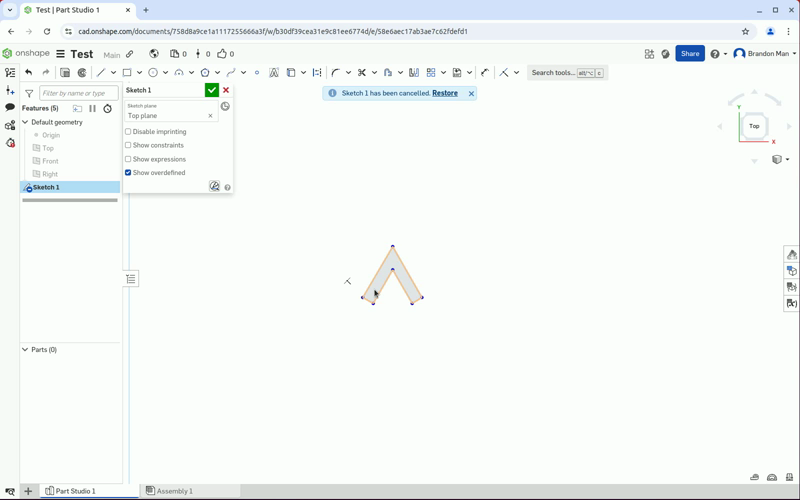
scroll(6)
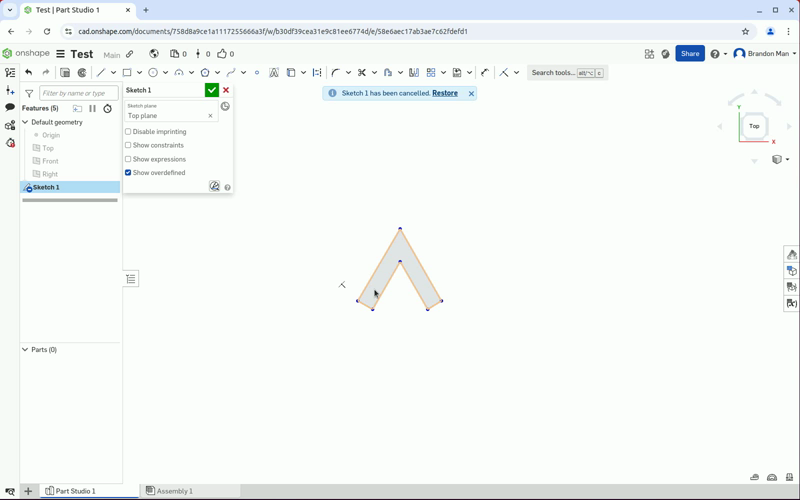
scroll(6)
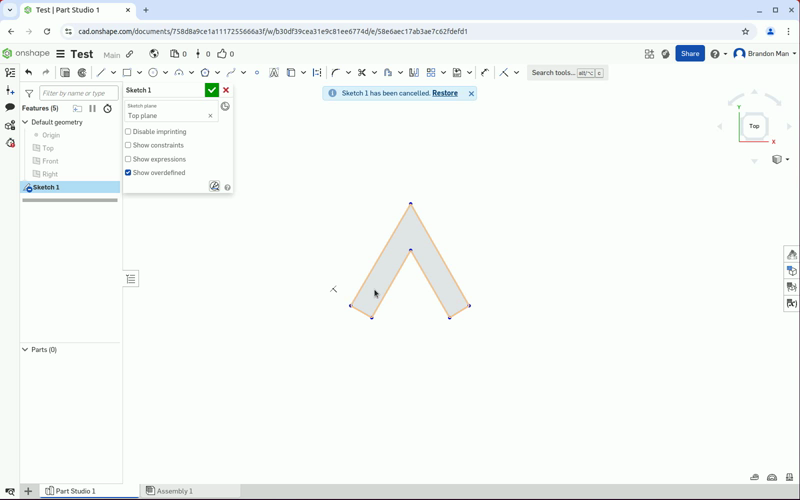
scroll(6)
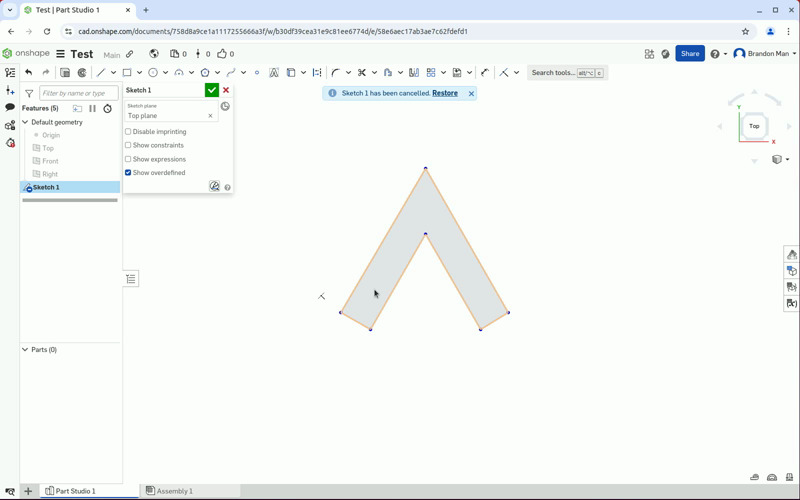
scroll(6)
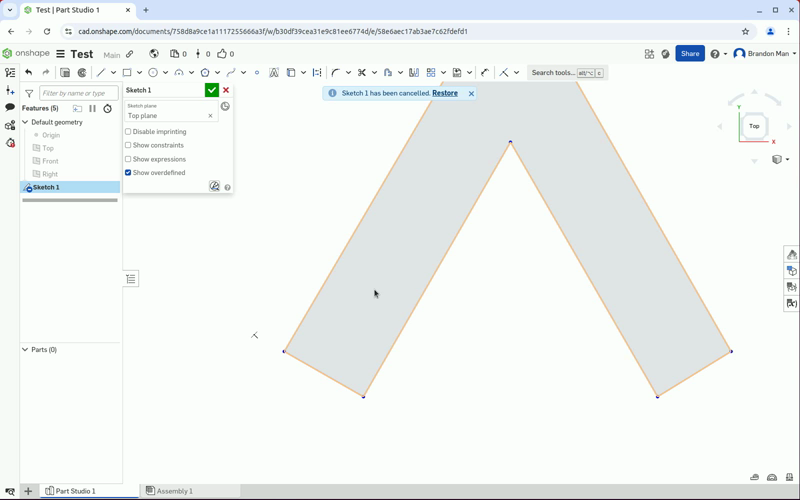
click(374, 289)
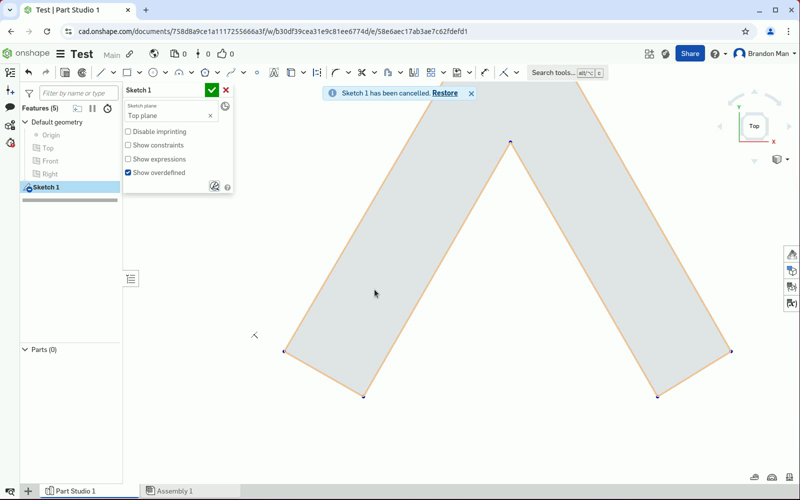
scroll(-6)
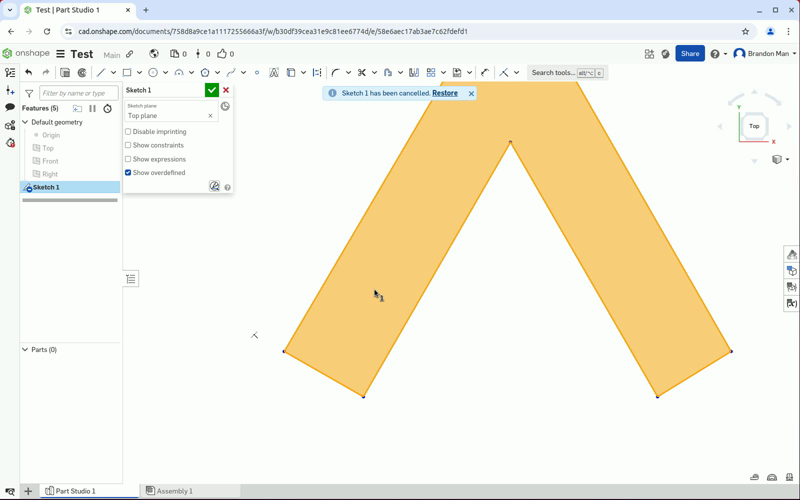
scroll(-6)
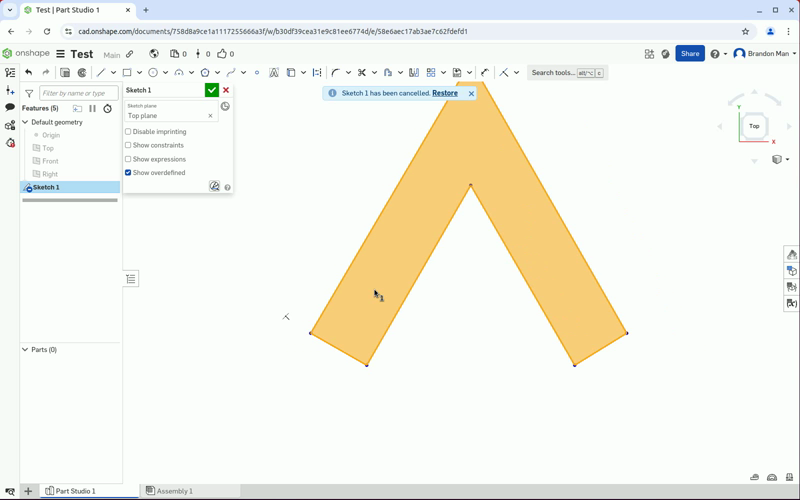
scroll(-6)
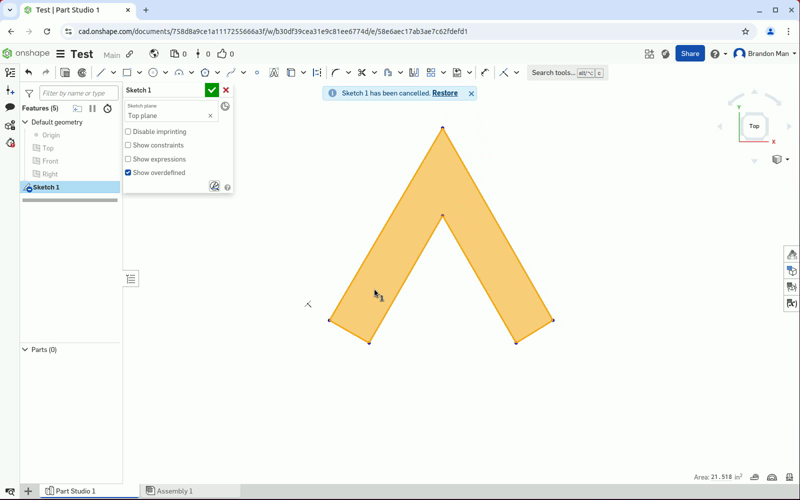
scroll(-6)
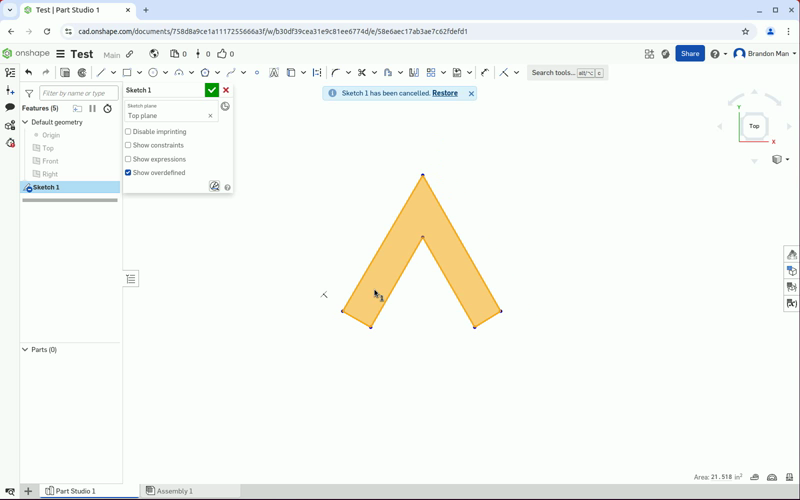
scroll(-6)
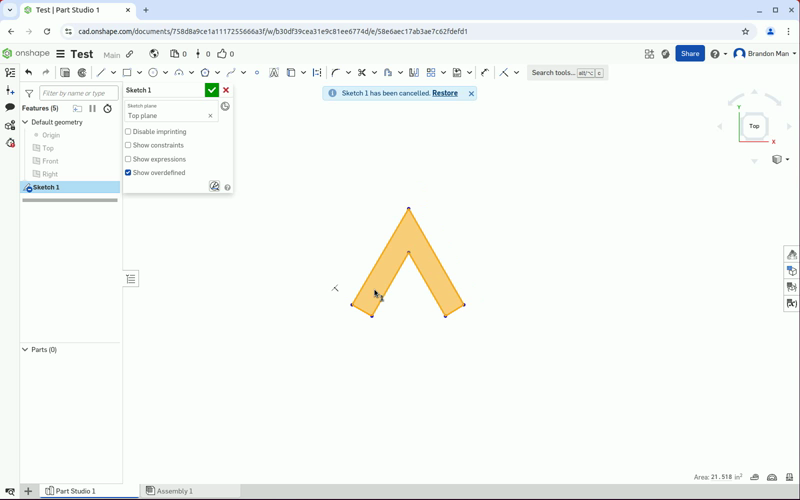
scroll(-6)
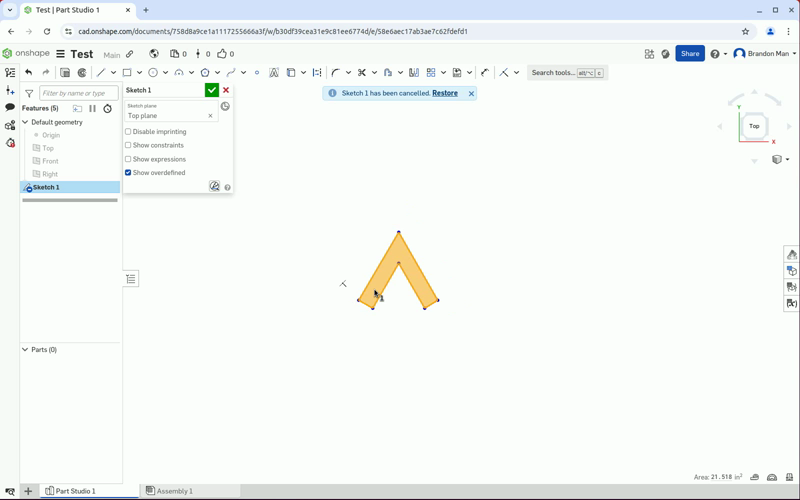
scroll(-6)
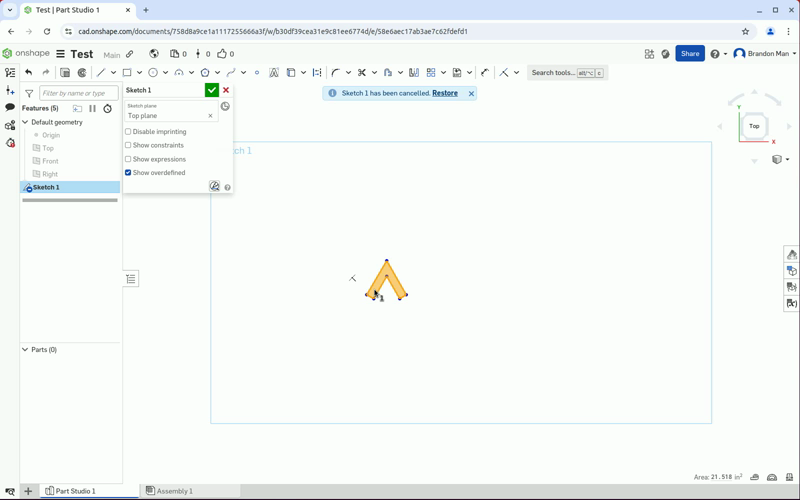
mouse_move(73, 352)
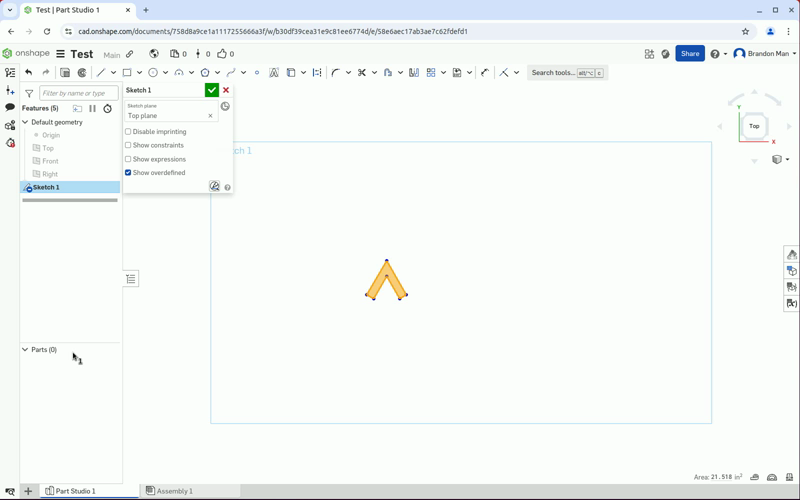
key(shift+y)
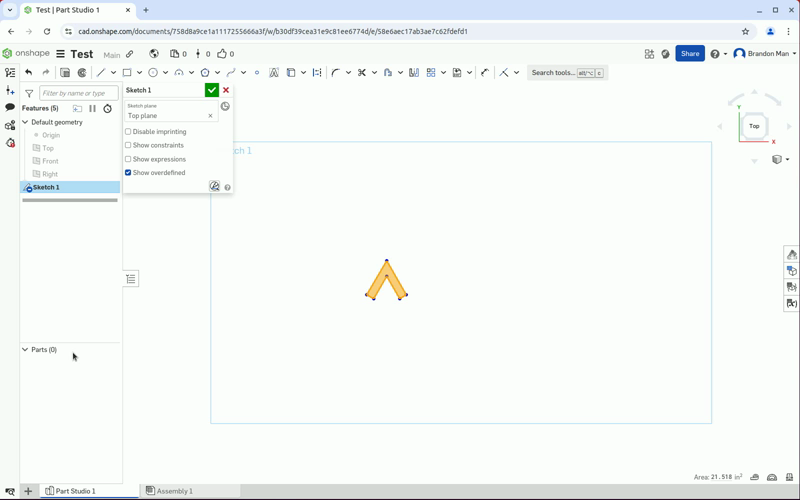
key(shift+e)
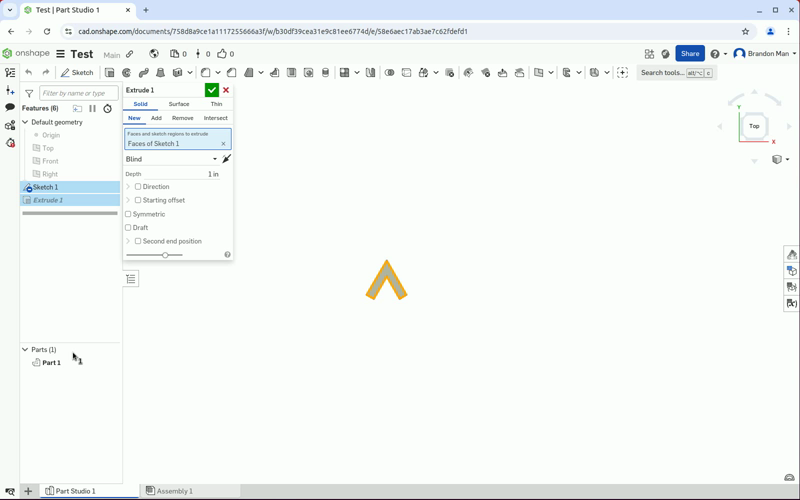
mouse_move(143, 106)
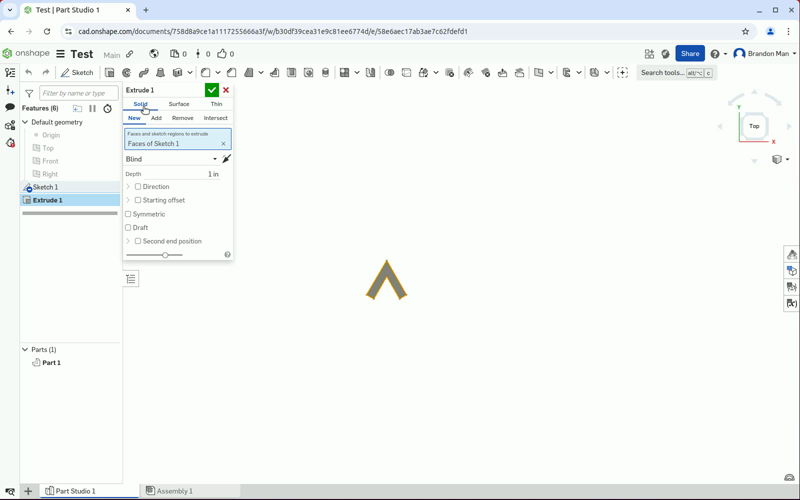
click(143, 106)
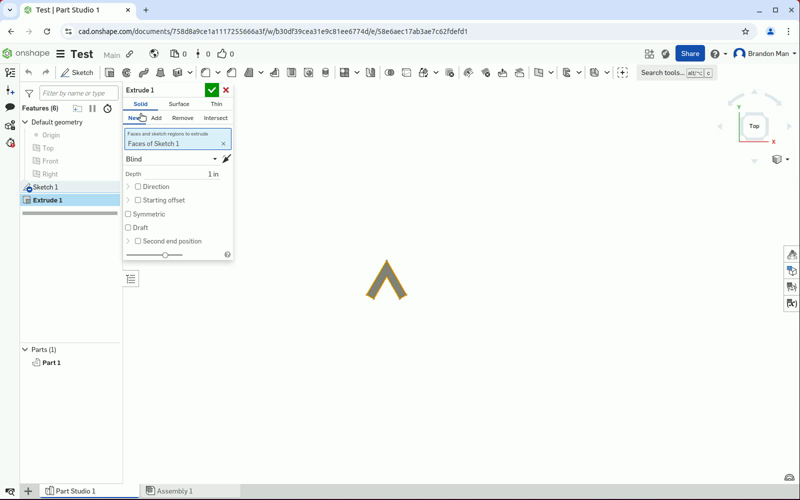
mouse_move(137, 120)
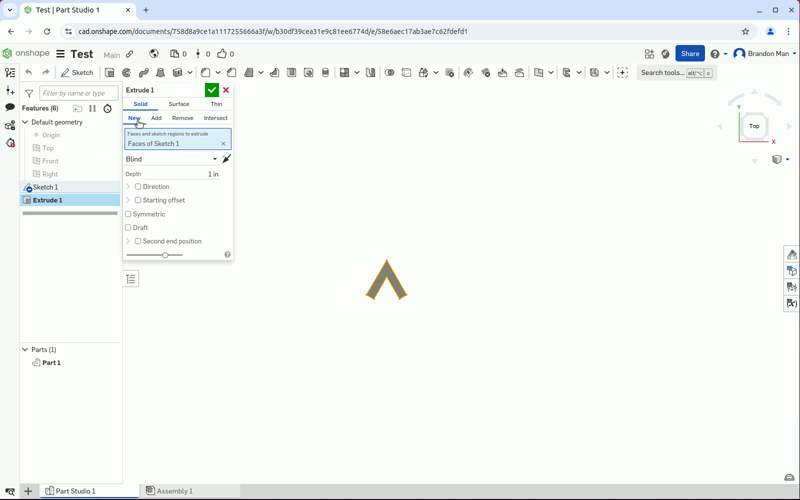
click(137, 120)
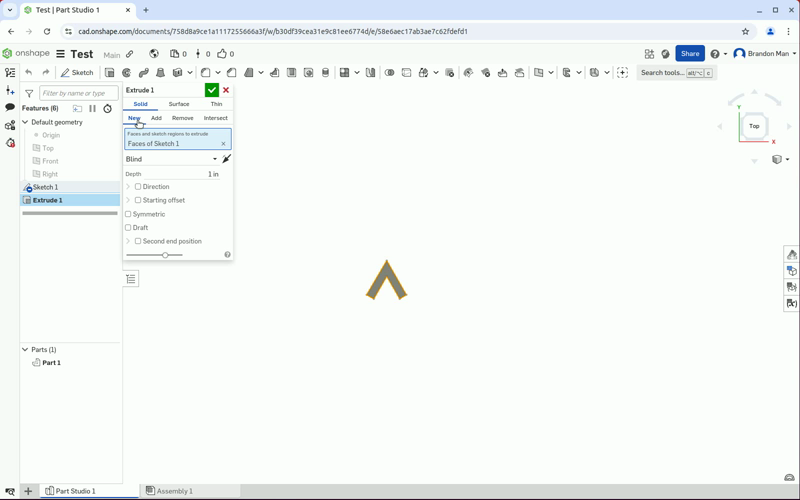
key(tab, 4)
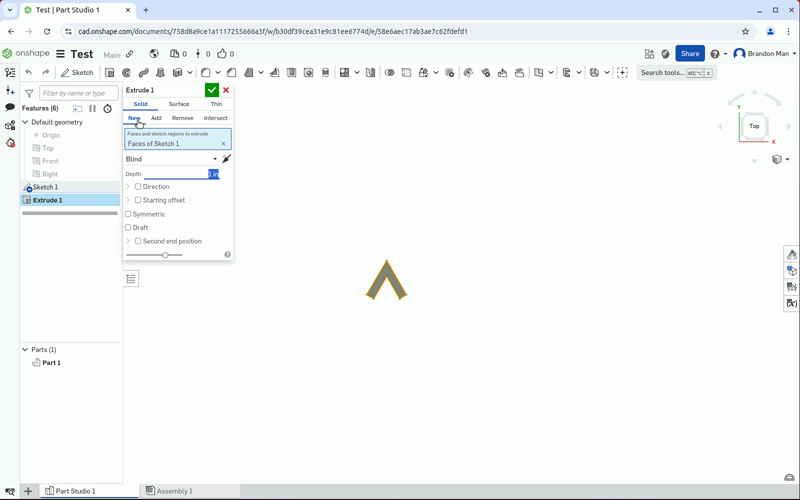
text(1.685)
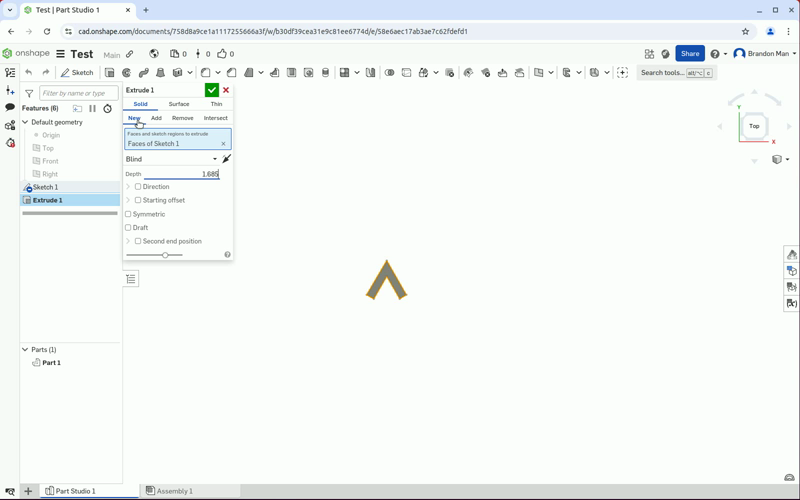
key(enter)
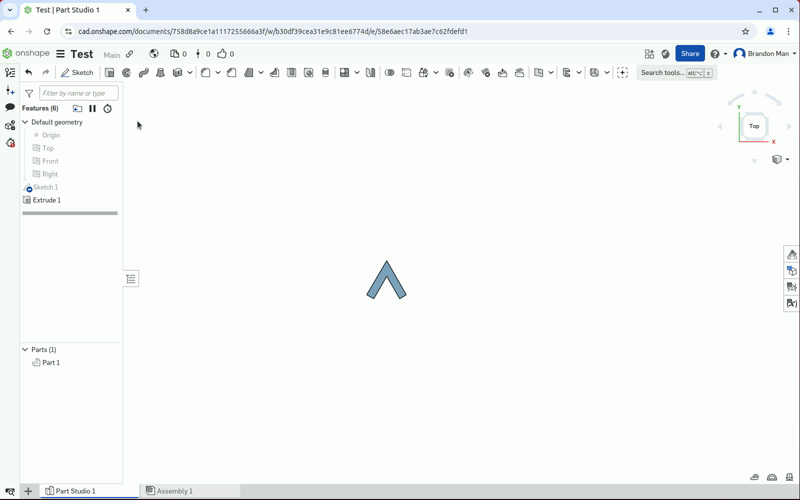
key(shift+h)
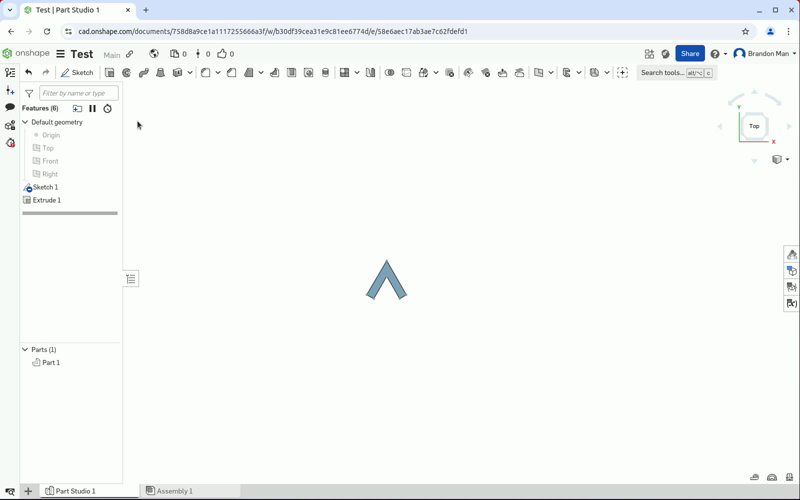
key(shift+h)
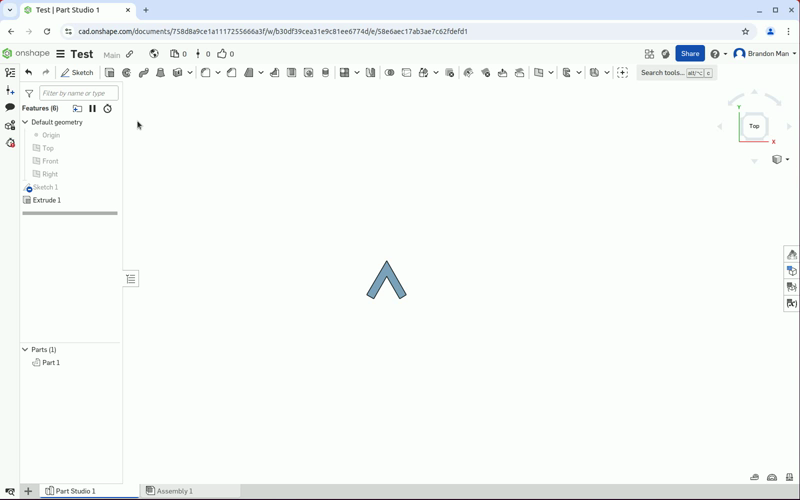
mouse_move(73, 189)
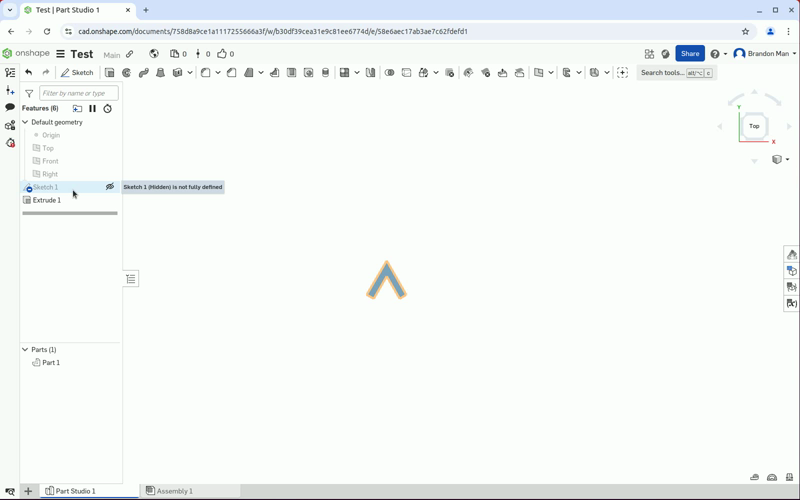
click(73, 189)
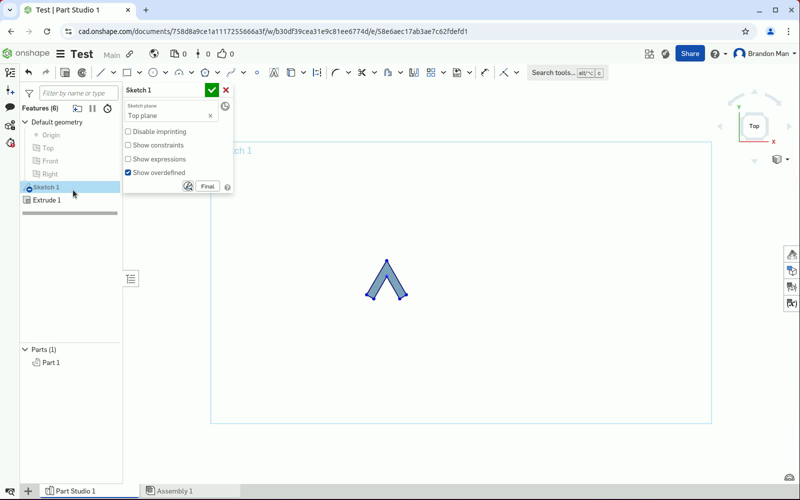
mouse_move(229, 92)
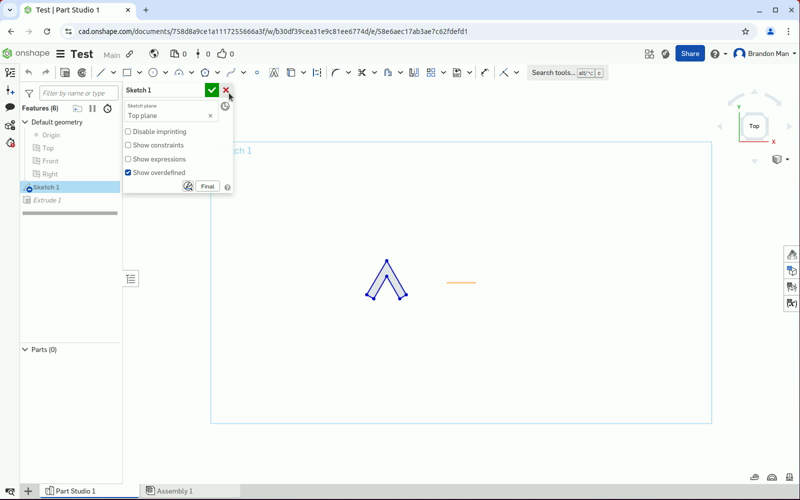
click(229, 92)
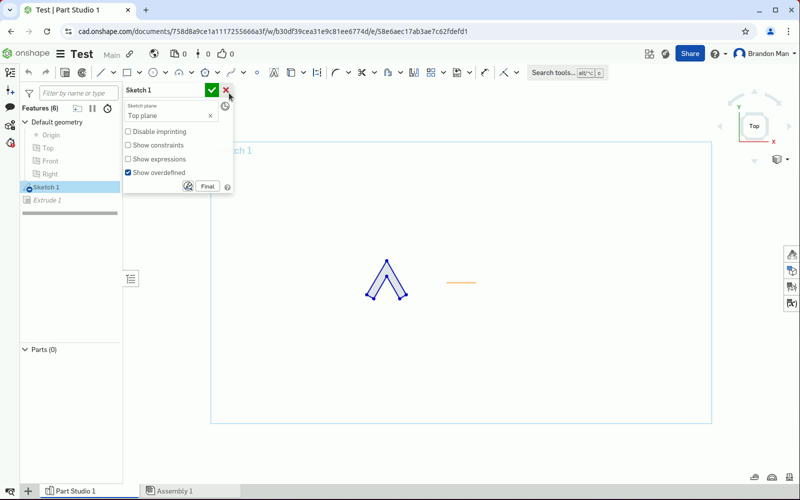
key(shift+s)
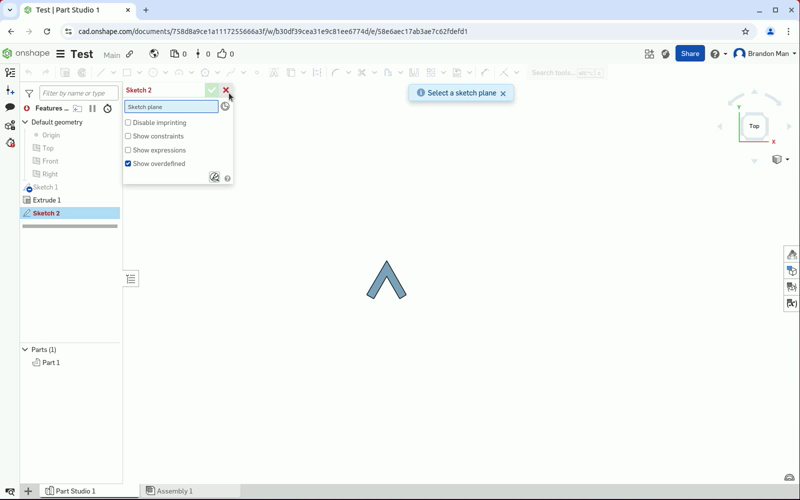
mouse_move(73, 150)
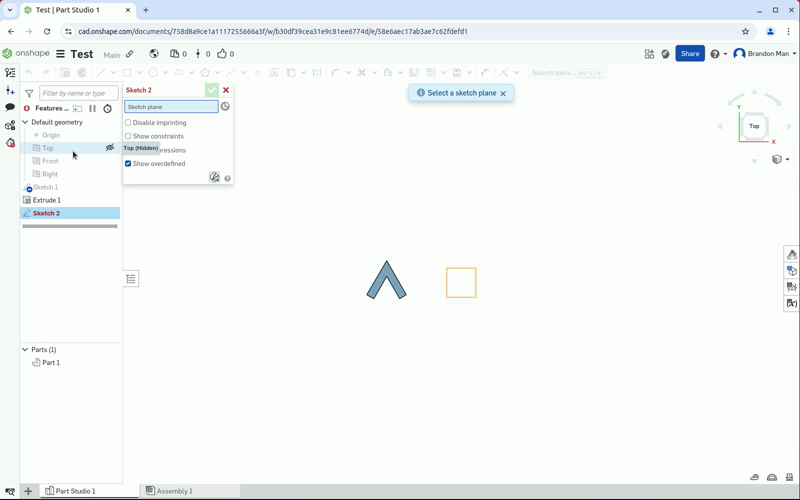
click(73, 150)
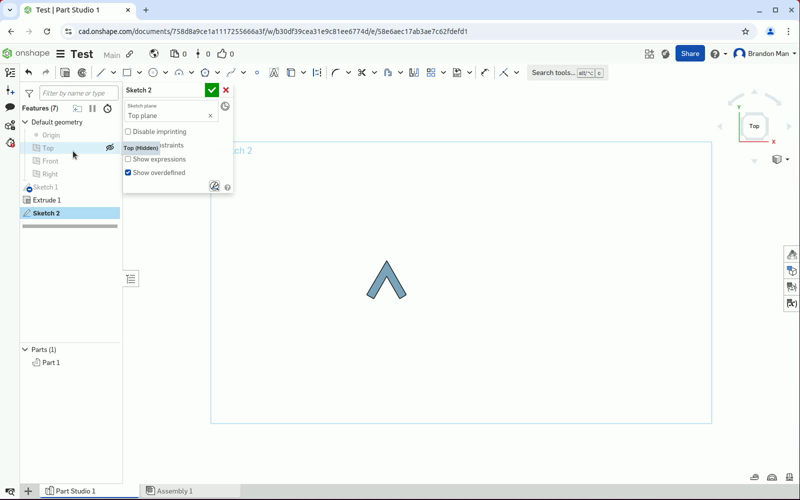
mouse_move(73, 352)
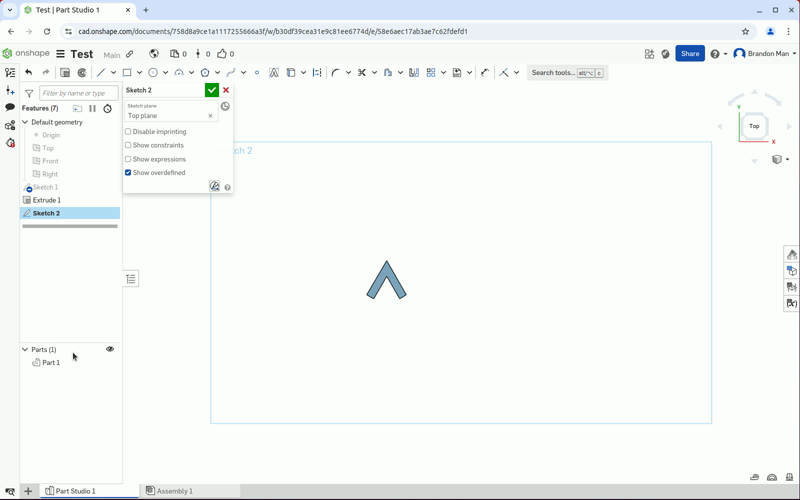
key(y)
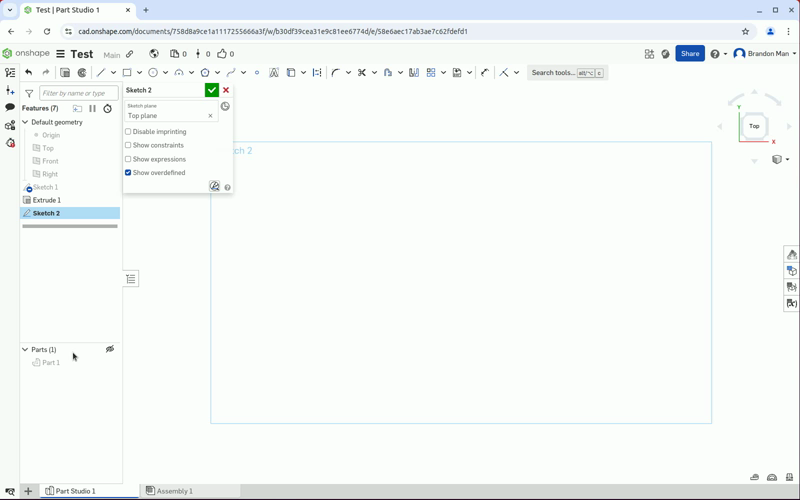
key(l)
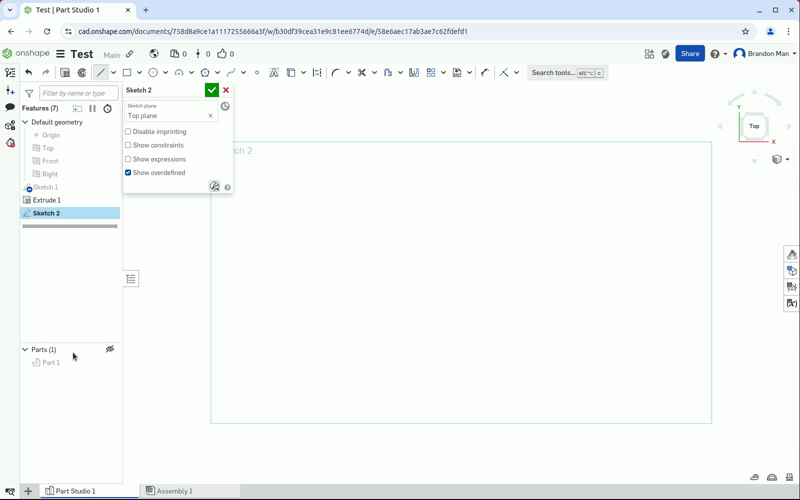
key_down(shift)
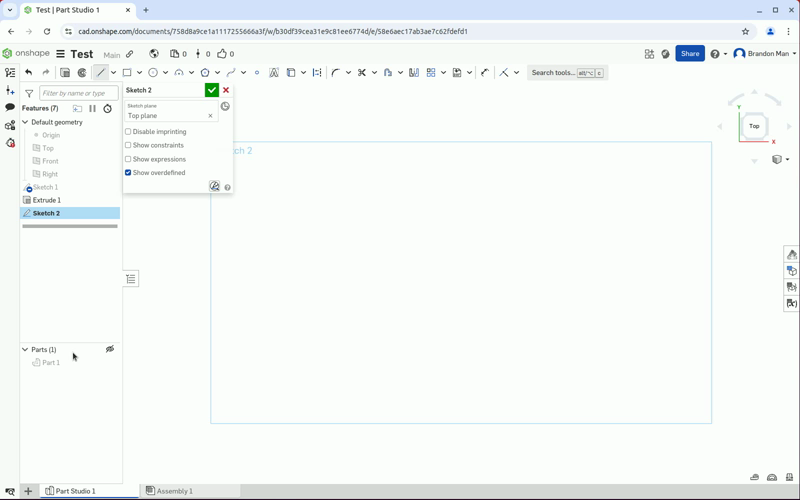
mouse_move(386, 328)
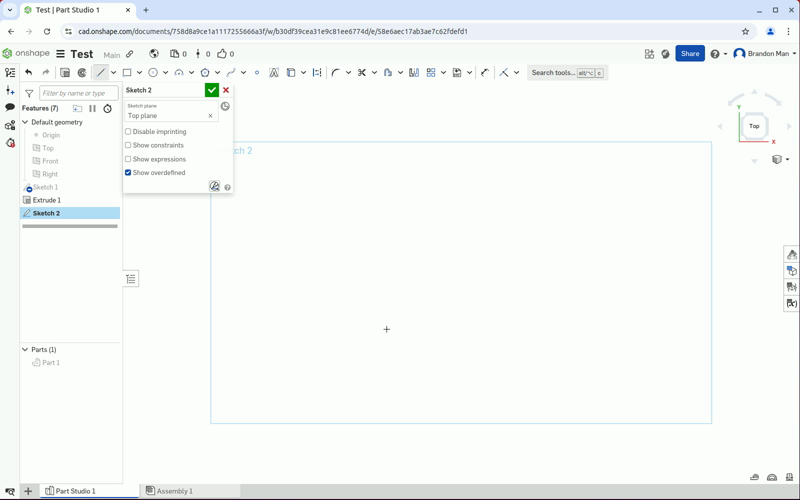
click(386, 328)
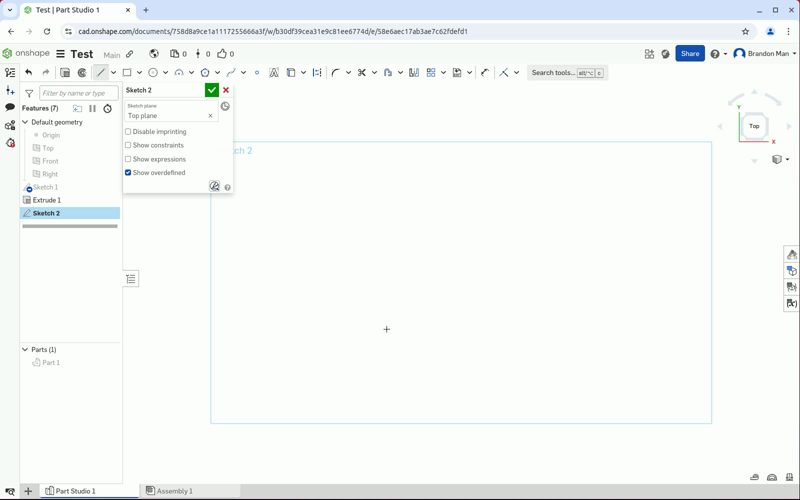
key_up(shift)
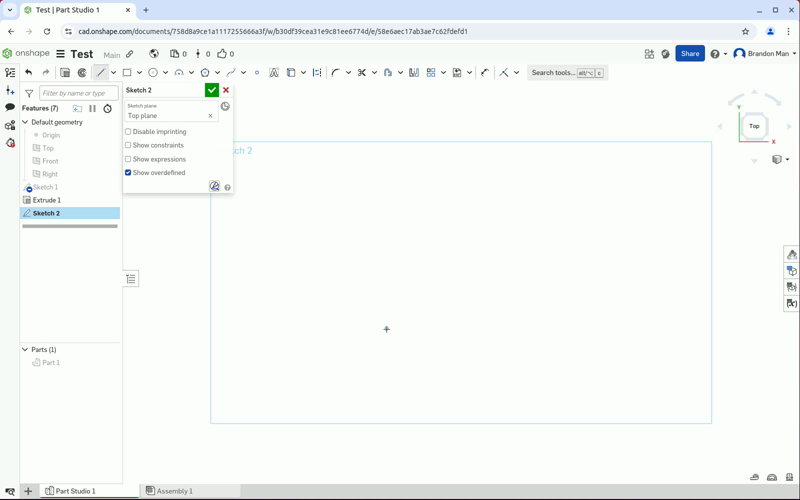
key_down(shift)
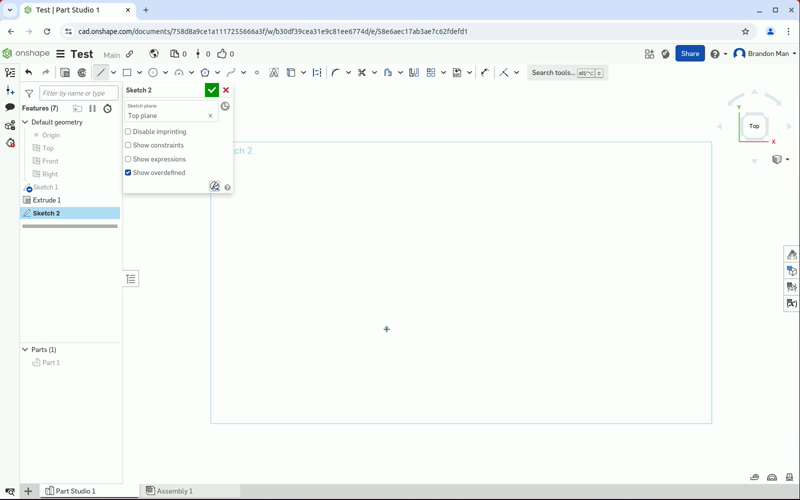
mouse_move(417, 328)
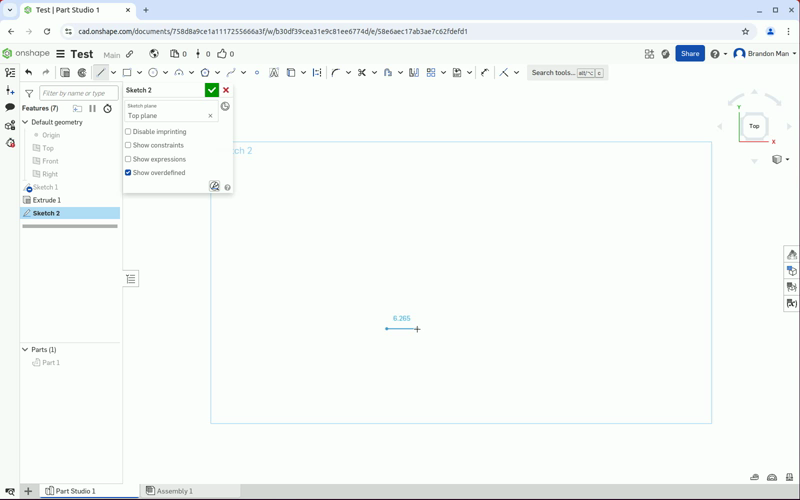
mouse_move(426, 328)
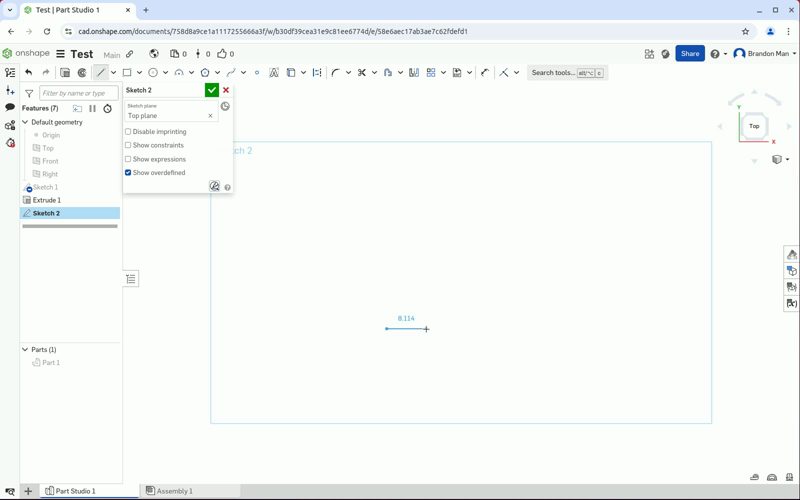
click(426, 328)
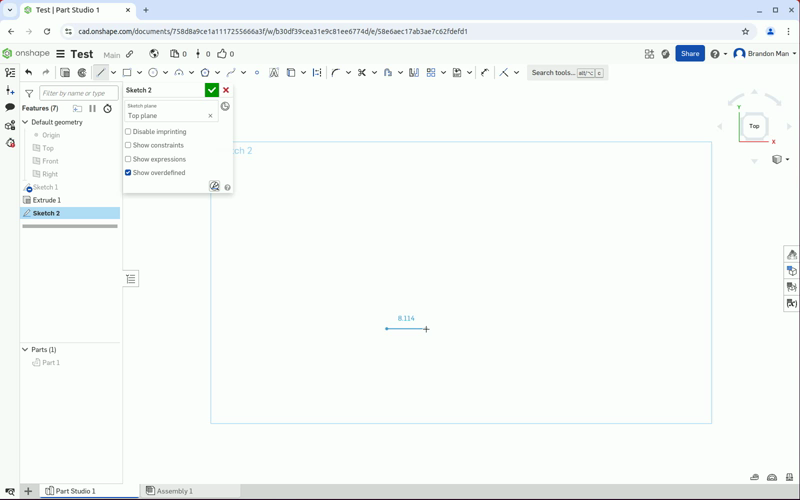
key_up(shift)
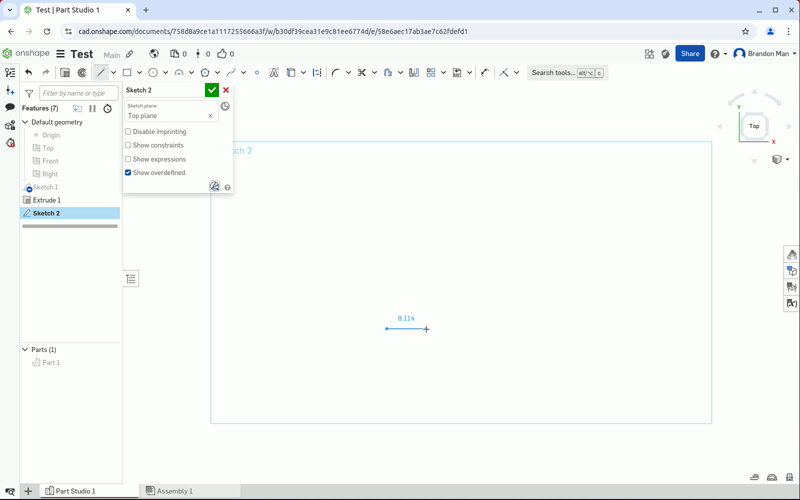
key_down(shift)
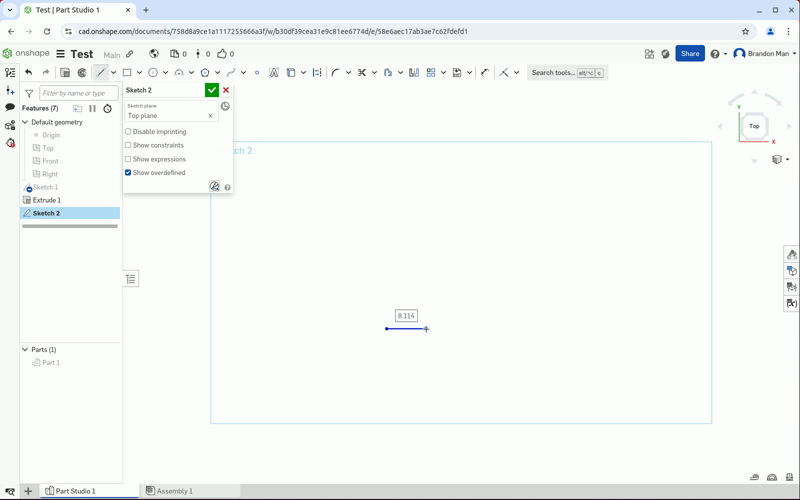
mouse_move(456, 328)
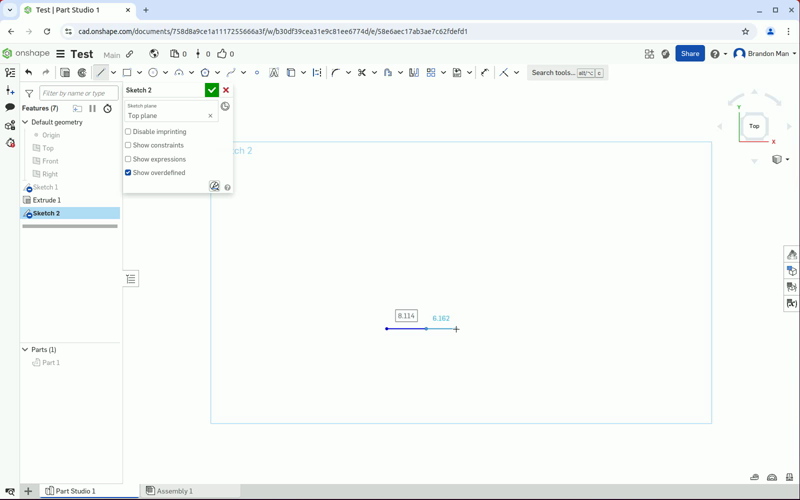
mouse_move(406, 294)
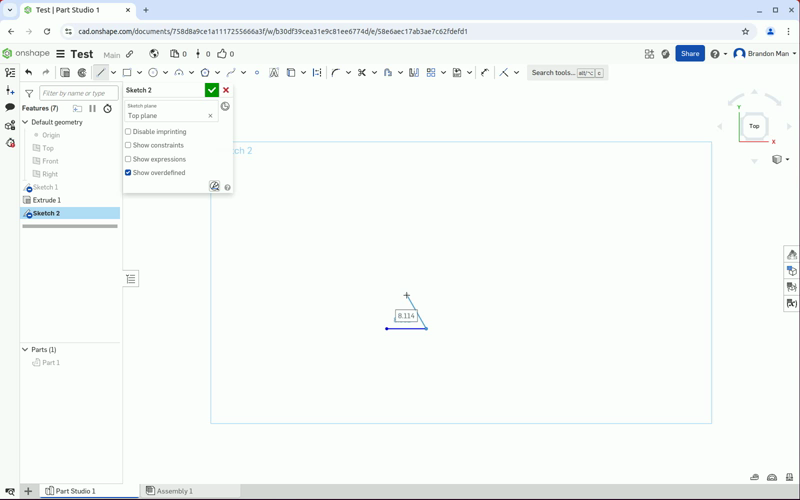
click(406, 294)
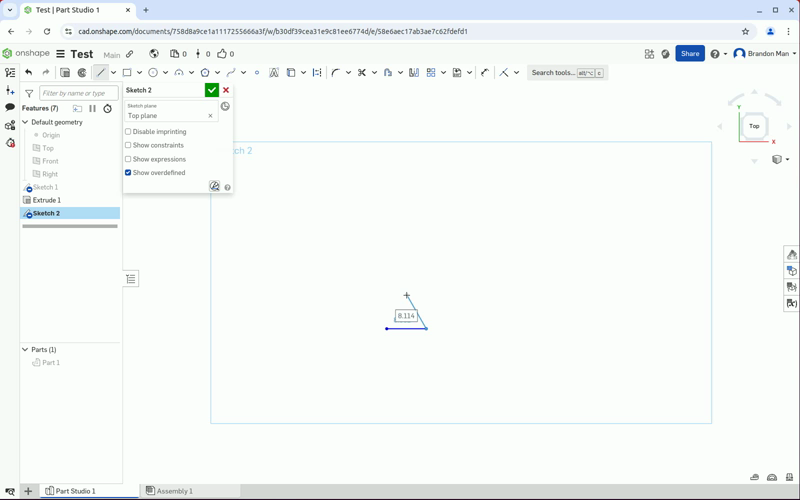
key_up(shift)
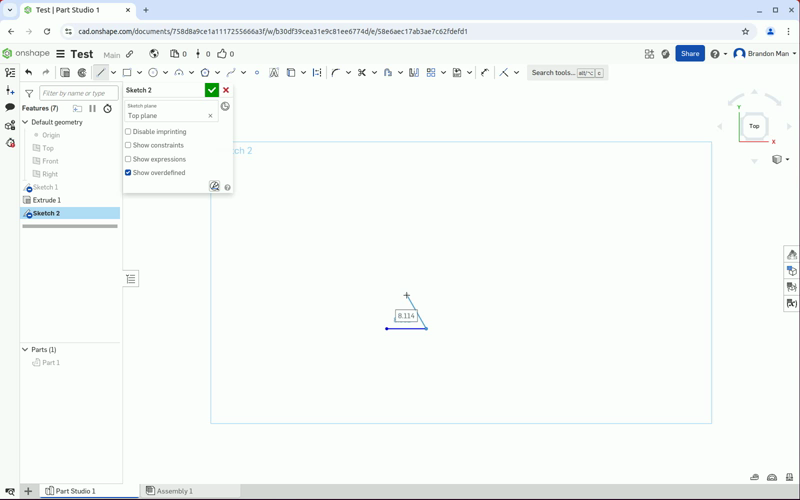
key_down(shift)
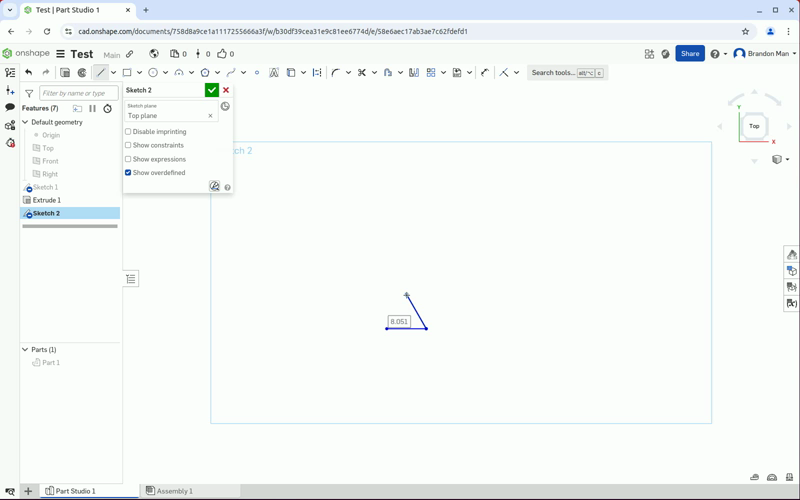
mouse_move(436, 294)
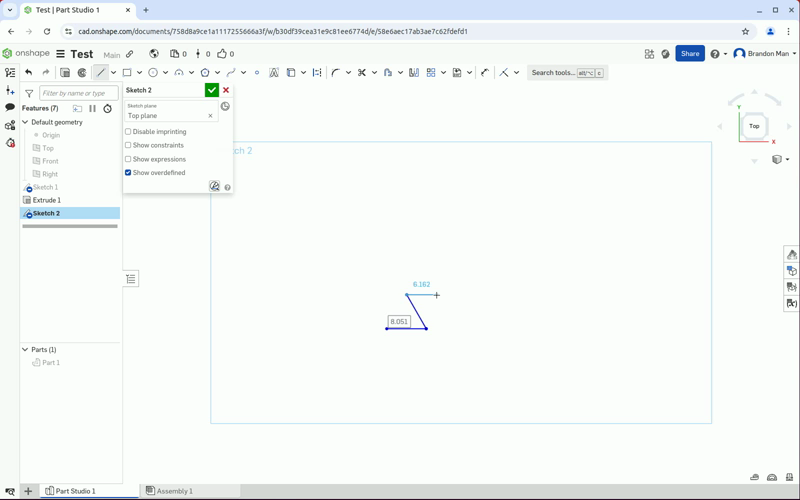
mouse_move(399, 298)
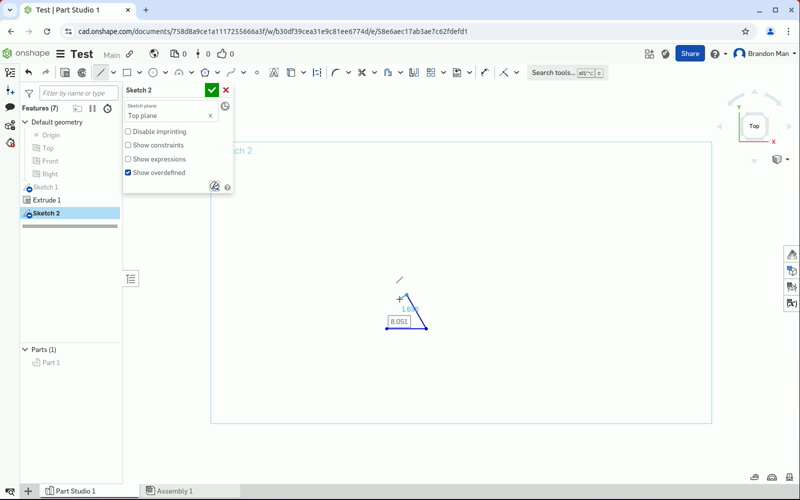
click(399, 298)
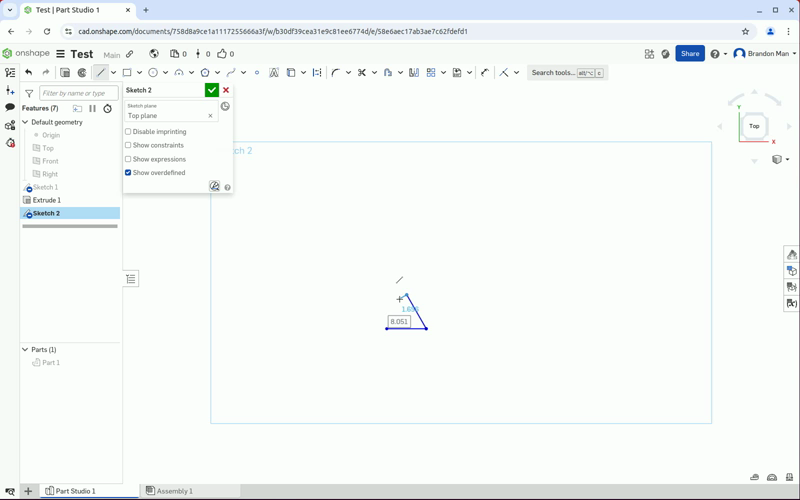
key_up(shift)
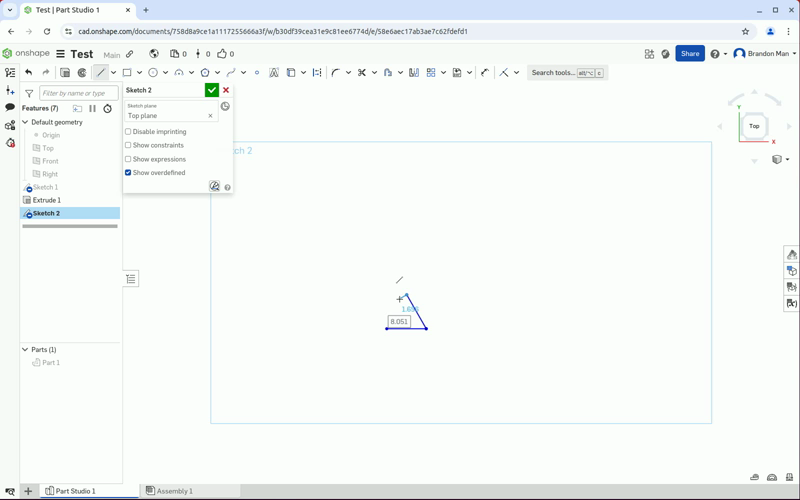
key_down(shift)
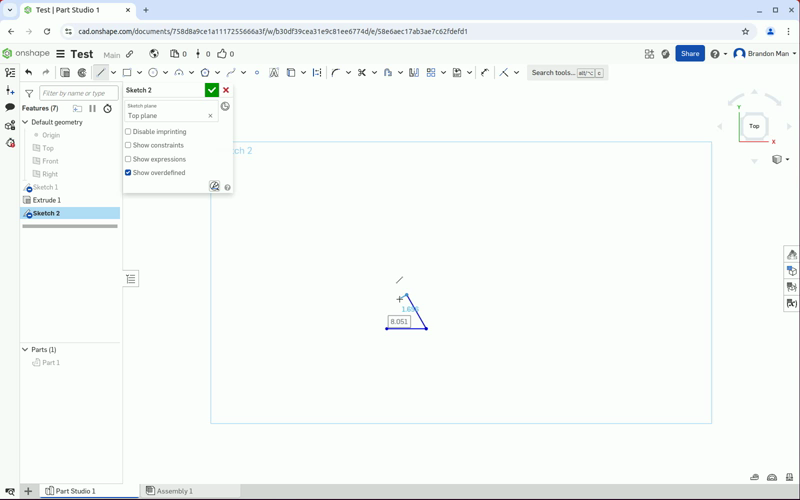
mouse_move(429, 298)
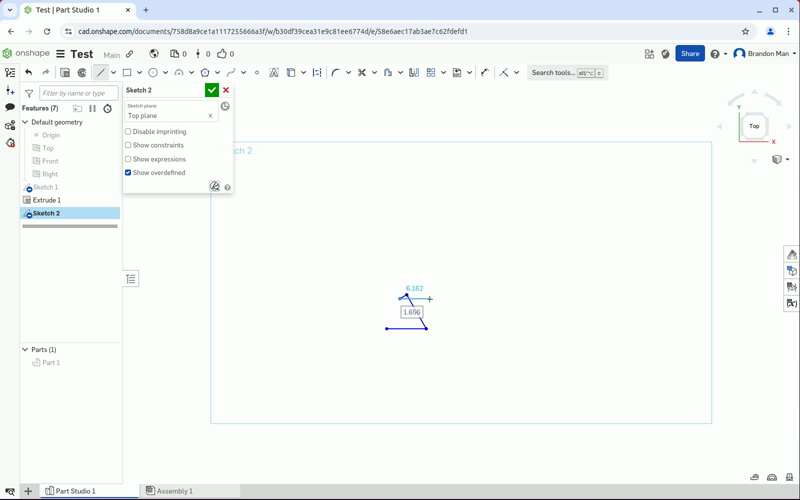
mouse_move(412, 320)
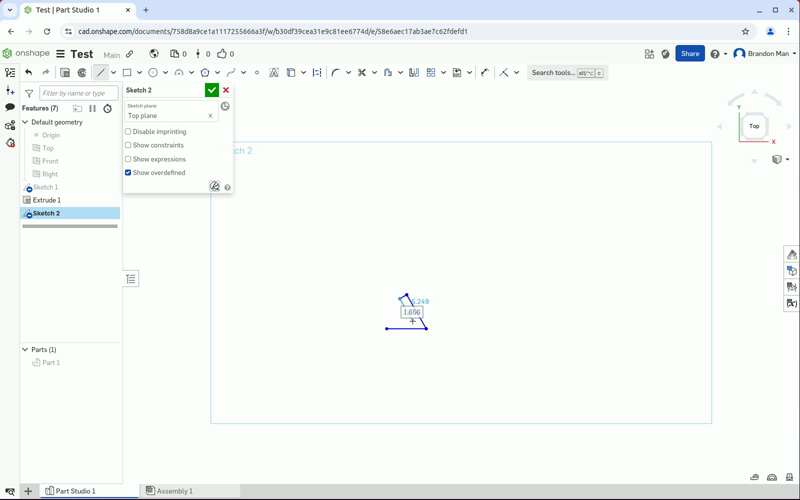
click(412, 320)
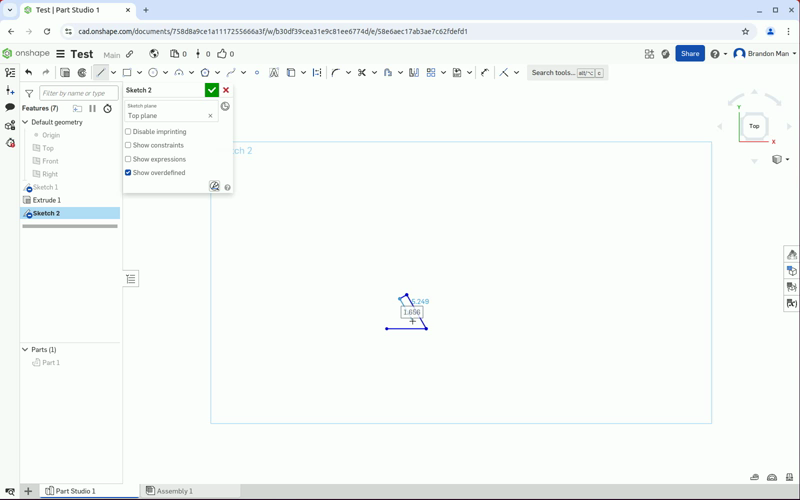
key_up(shift)
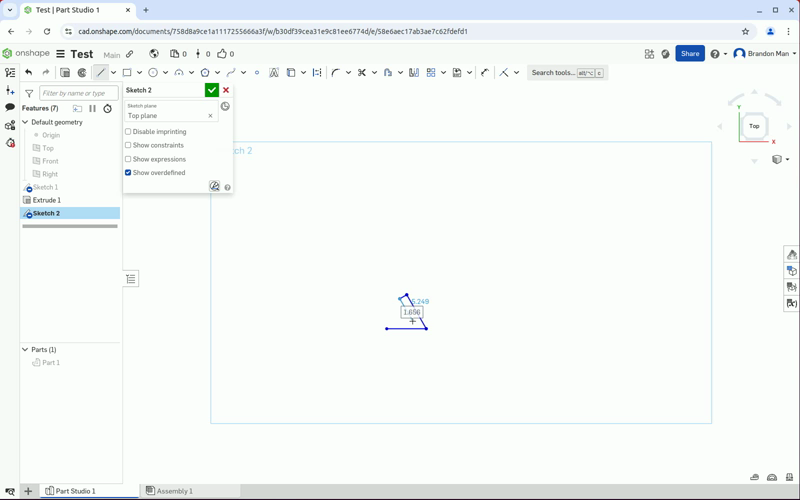
key_down(shift)
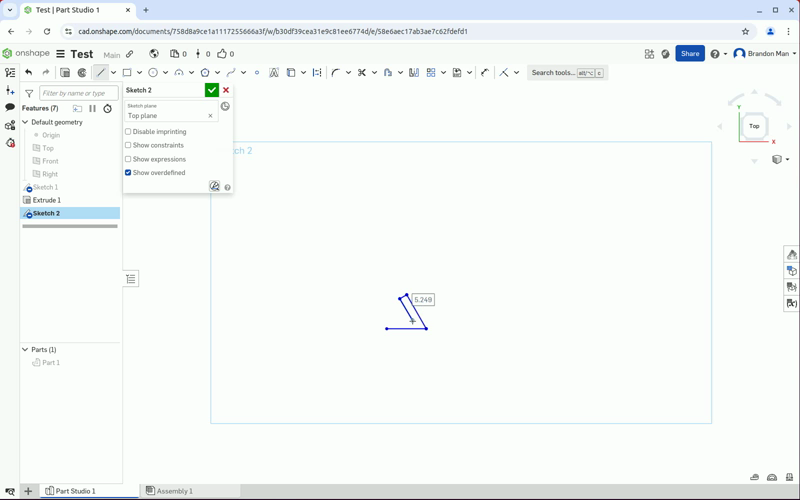
mouse_move(442, 320)
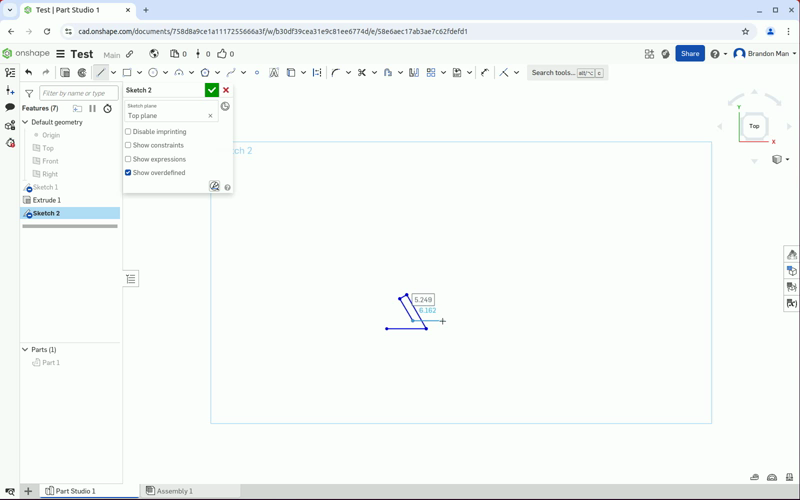
mouse_move(386, 320)
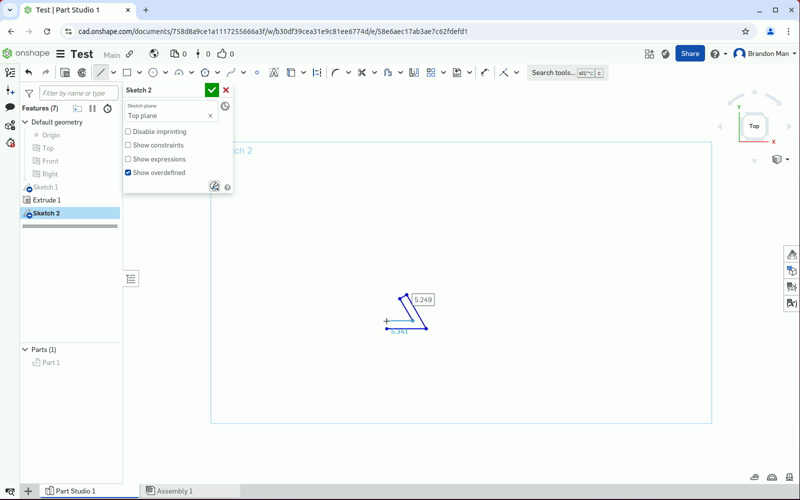
click(386, 320)
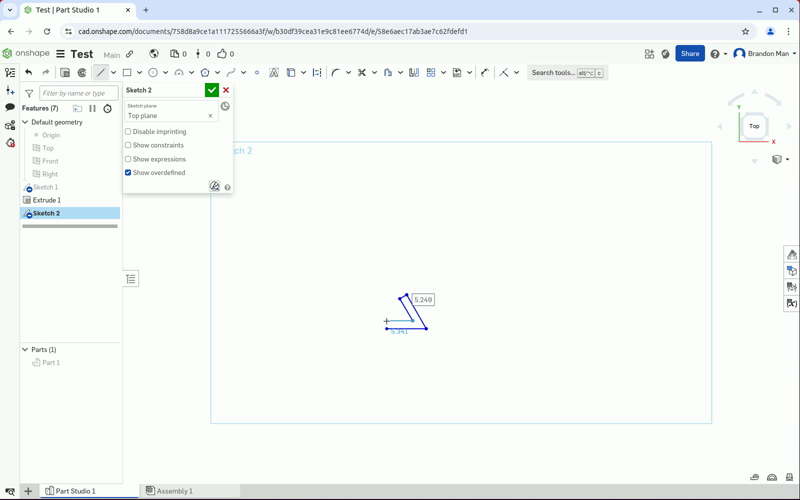
key_up(shift)
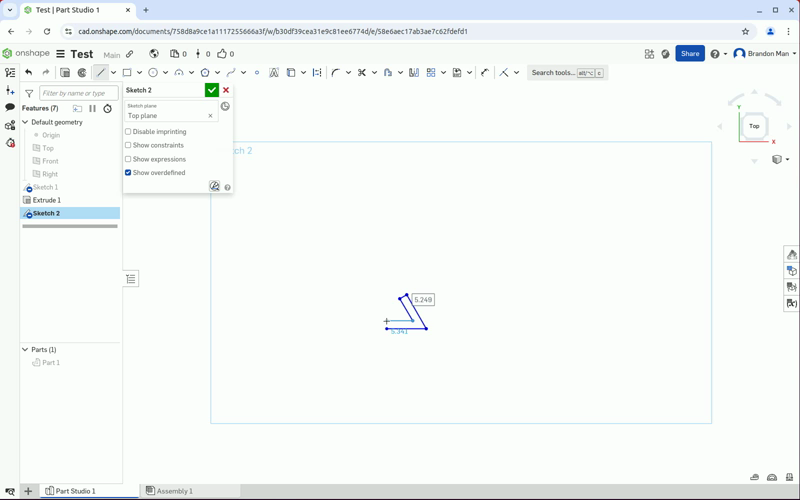
mouse_move(417, 320)
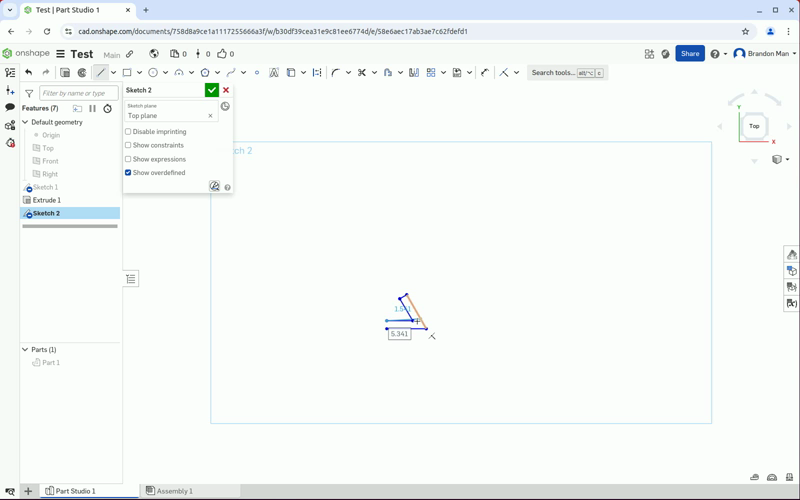
key_down(shift)
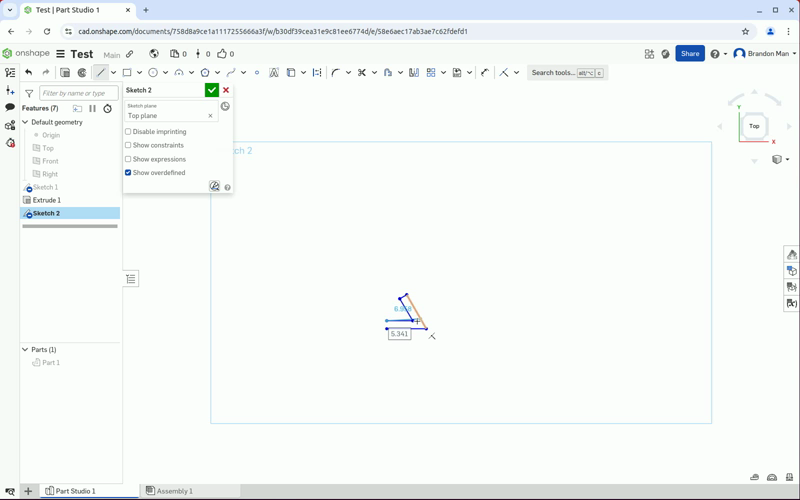
mouse_move(386, 328)
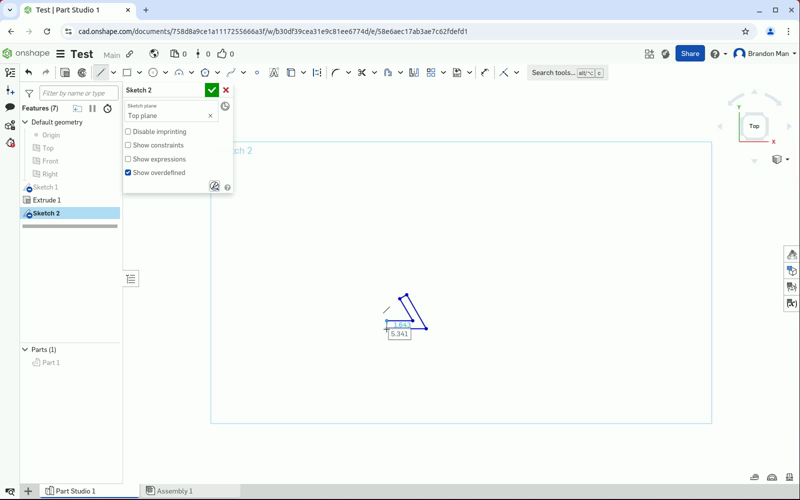
key_up(shift)
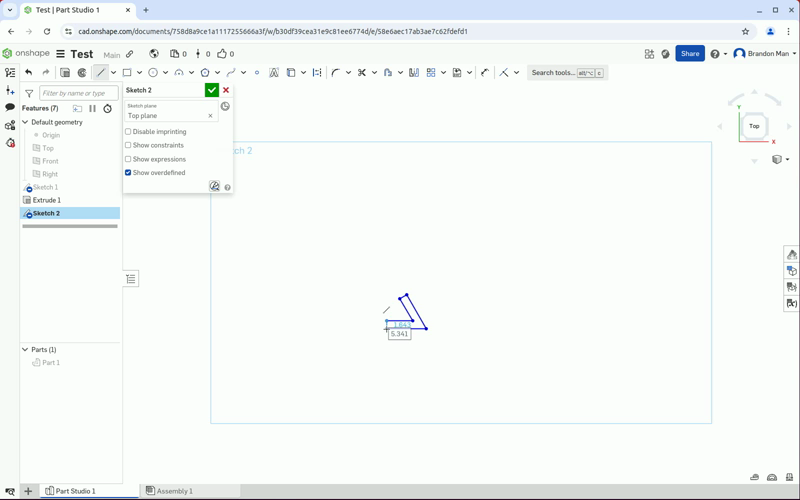
click(386, 328)
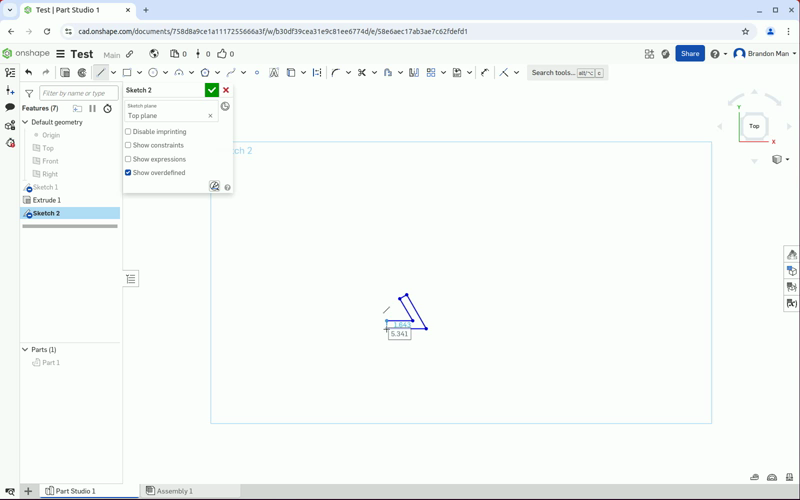
key(esc)
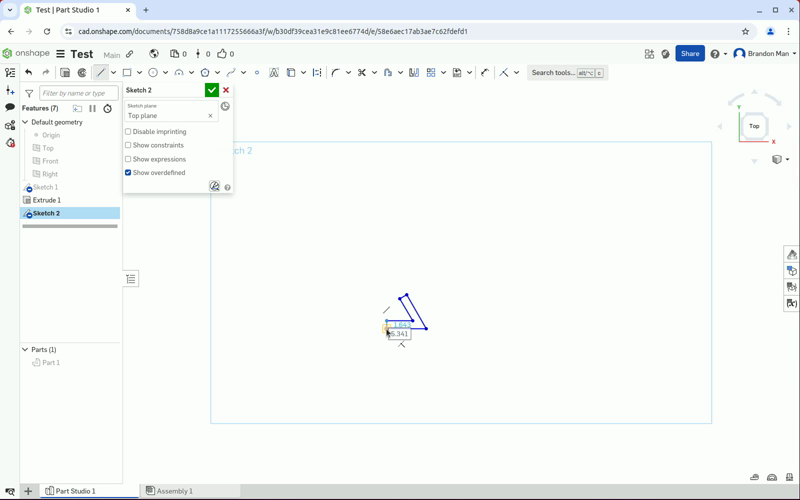
mouse_move(406, 296)
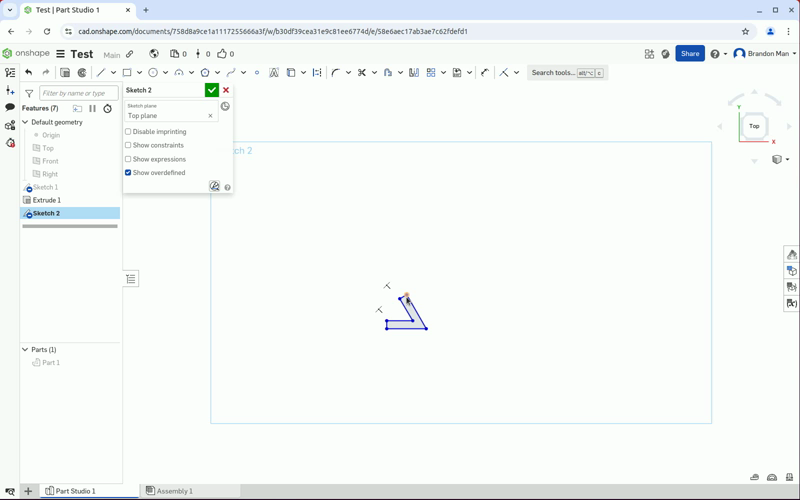
scroll(6)
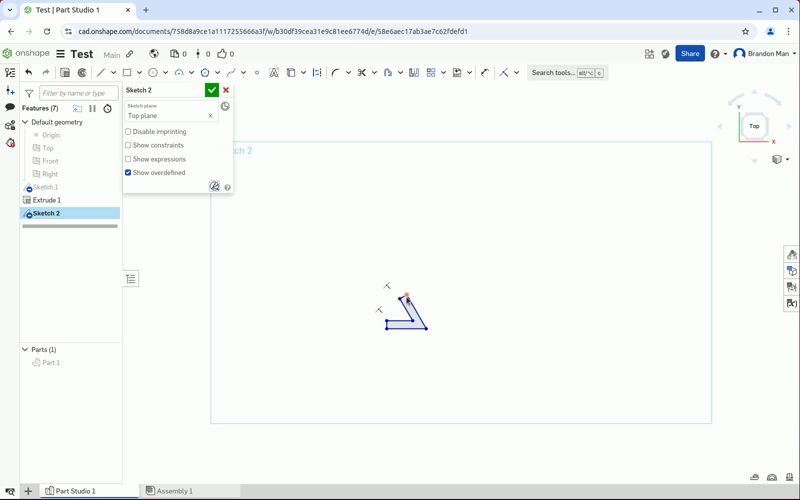
scroll(6)
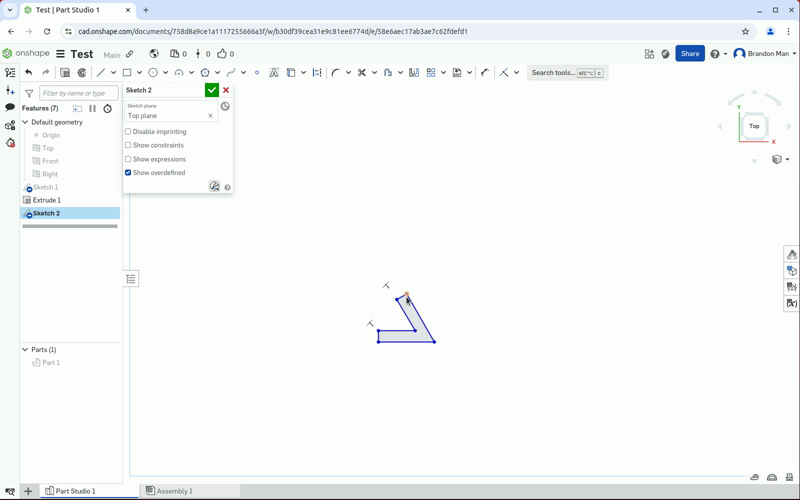
scroll(6)
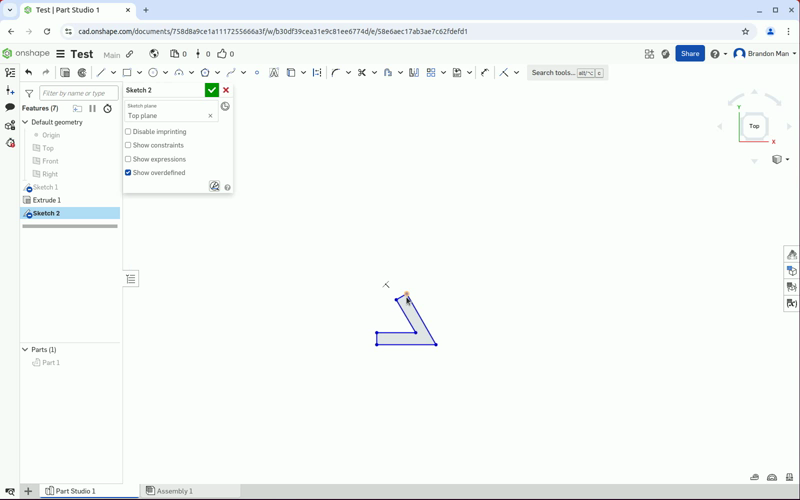
scroll(6)
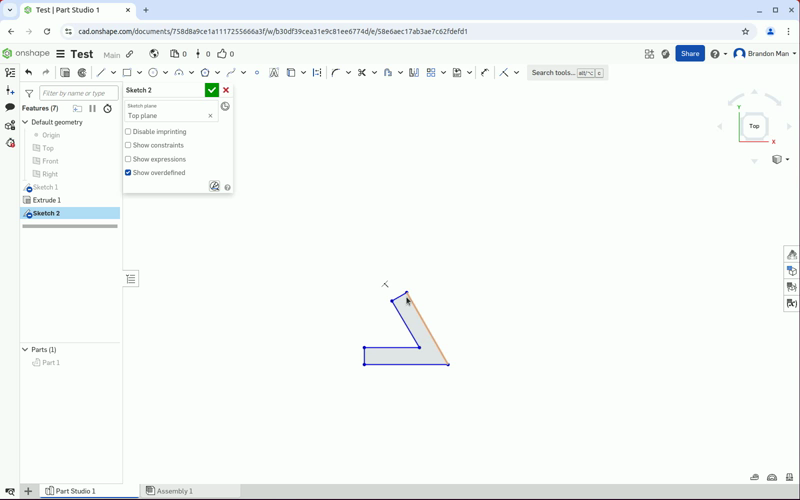
scroll(6)
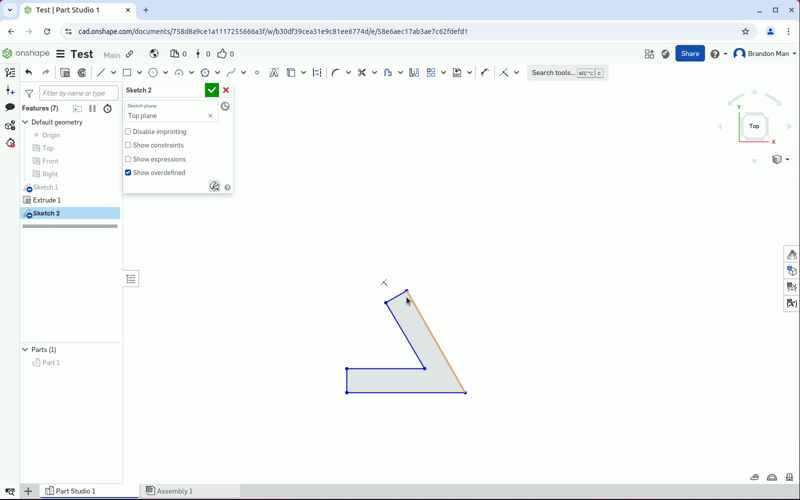
scroll(6)
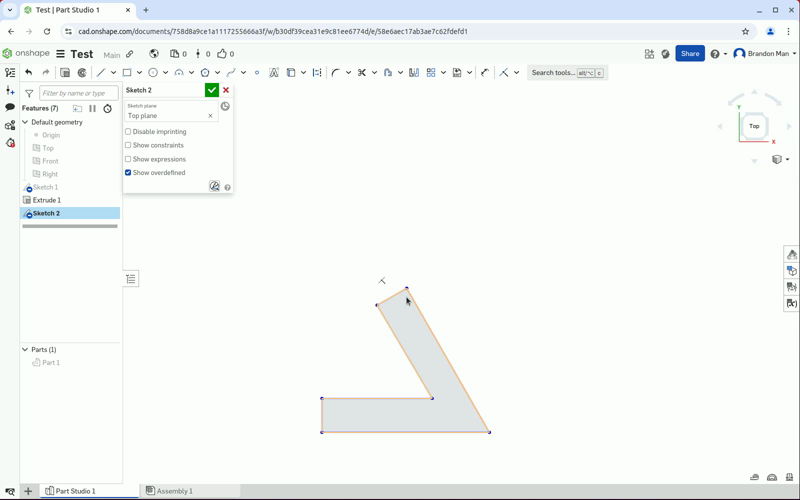
scroll(6)
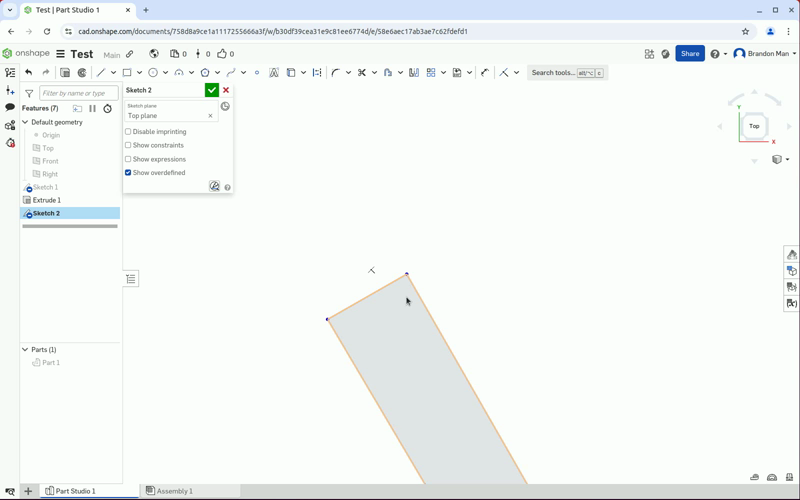
click(406, 296)
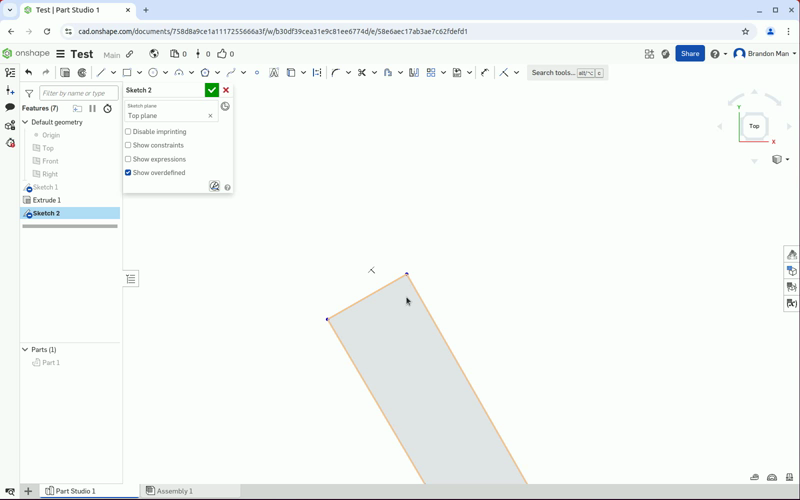
scroll(-6)
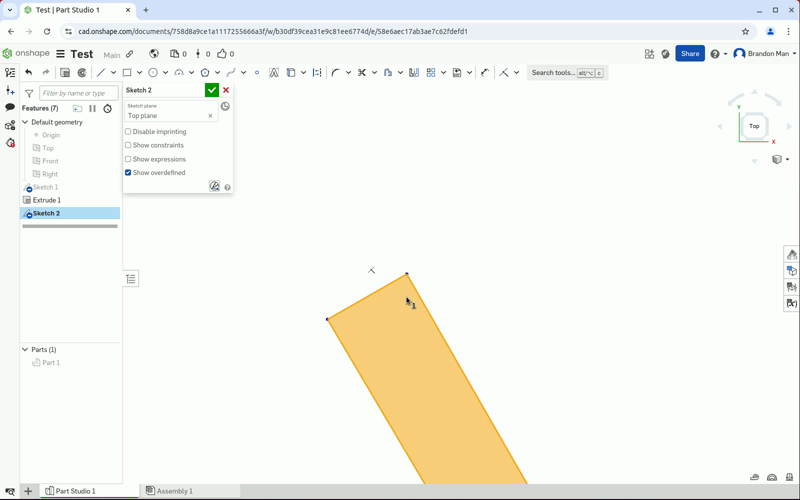
scroll(-6)
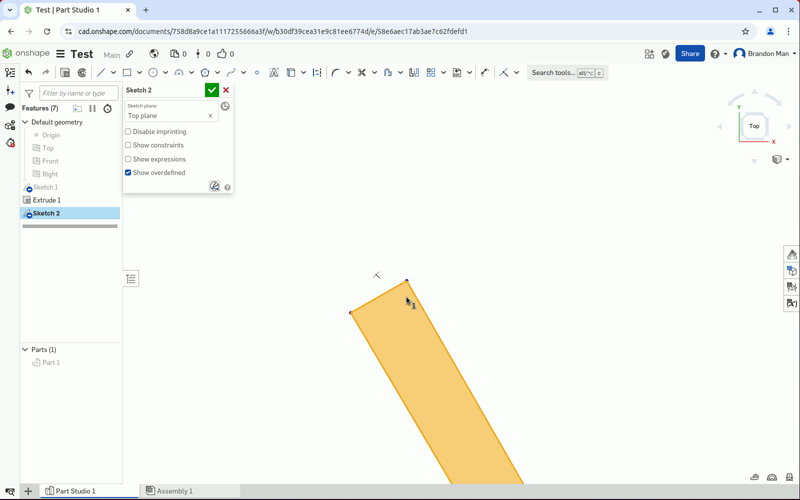
scroll(-6)
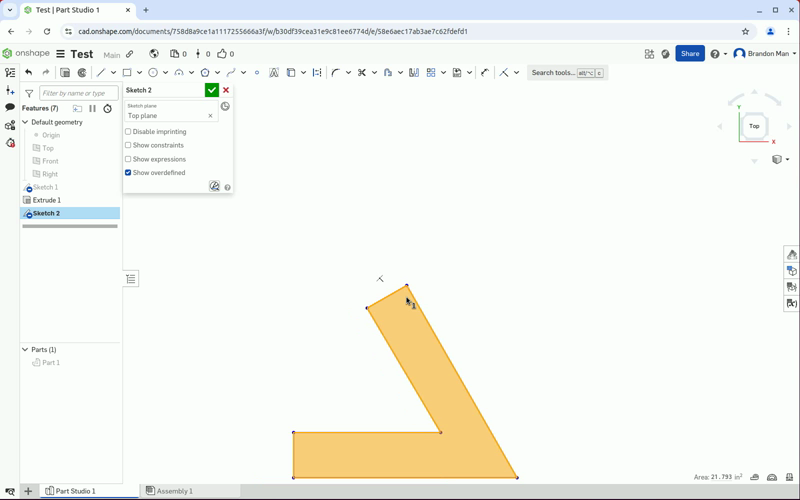
scroll(-6)
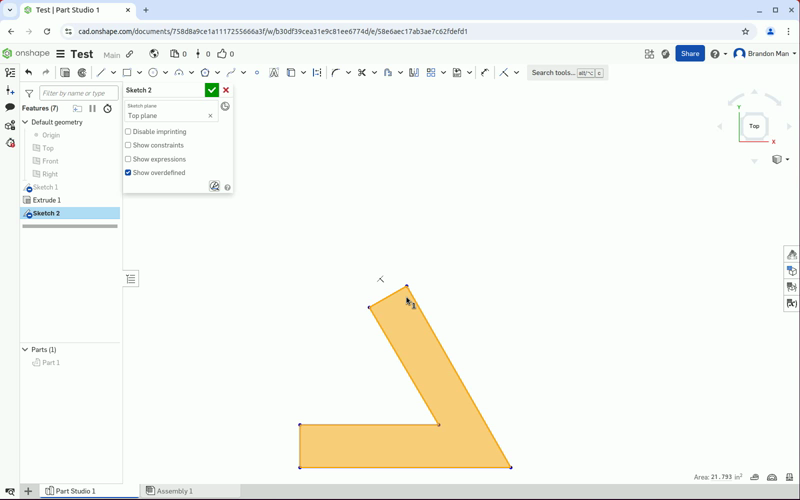
scroll(-6)
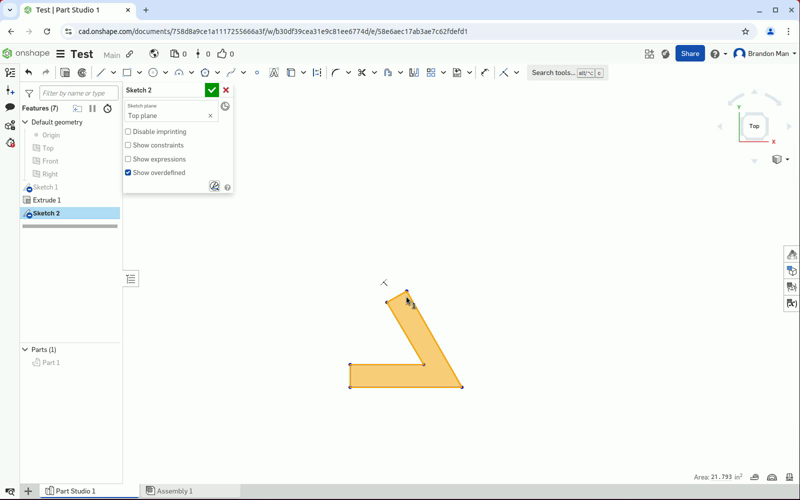
scroll(-6)
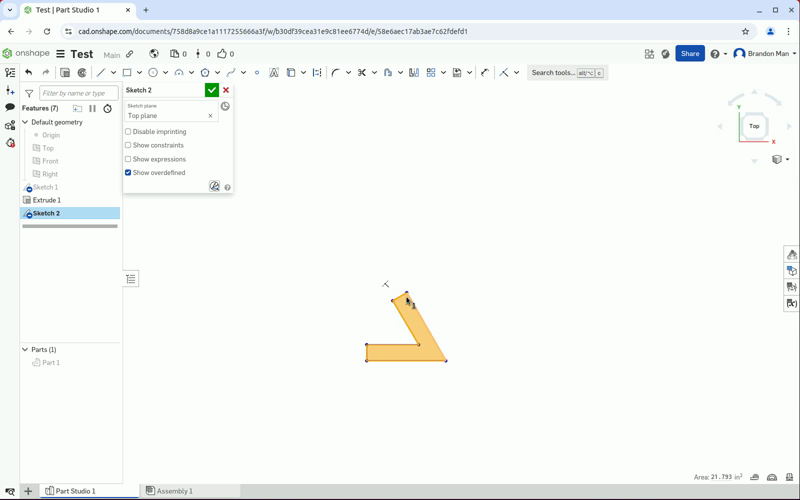
scroll(-6)
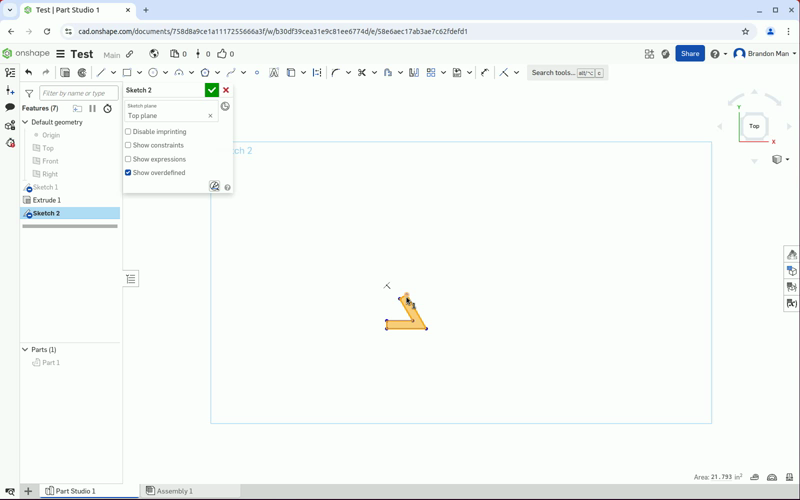
mouse_move(73, 352)
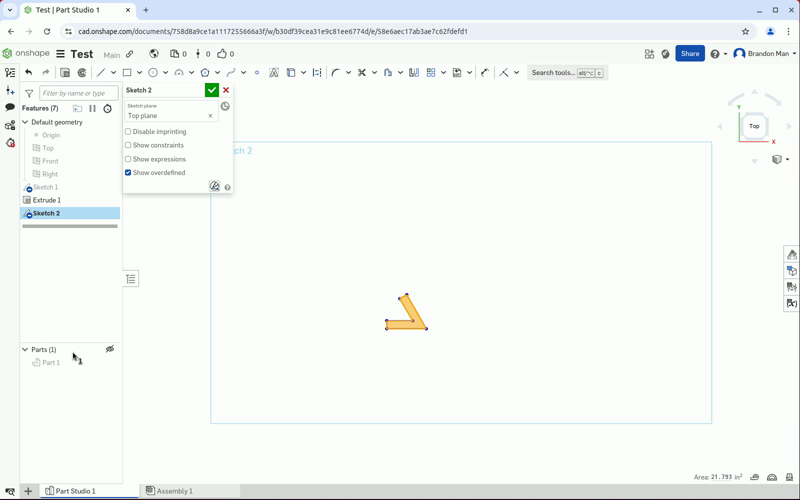
key(shift+y)
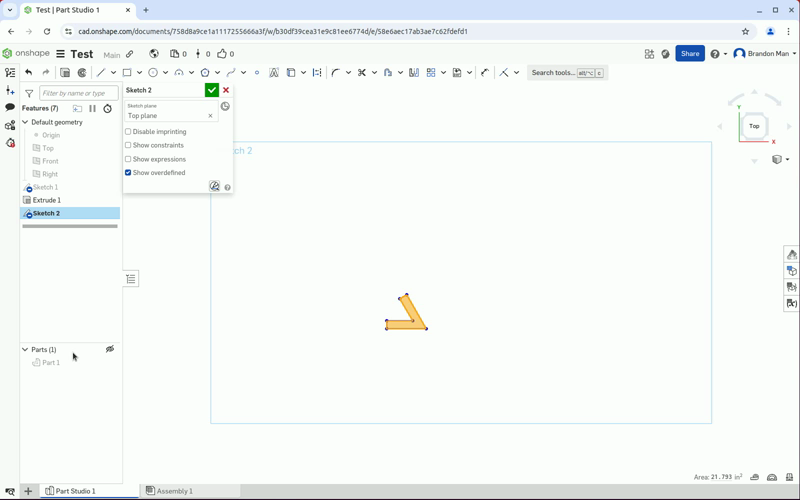
key(shift+e)
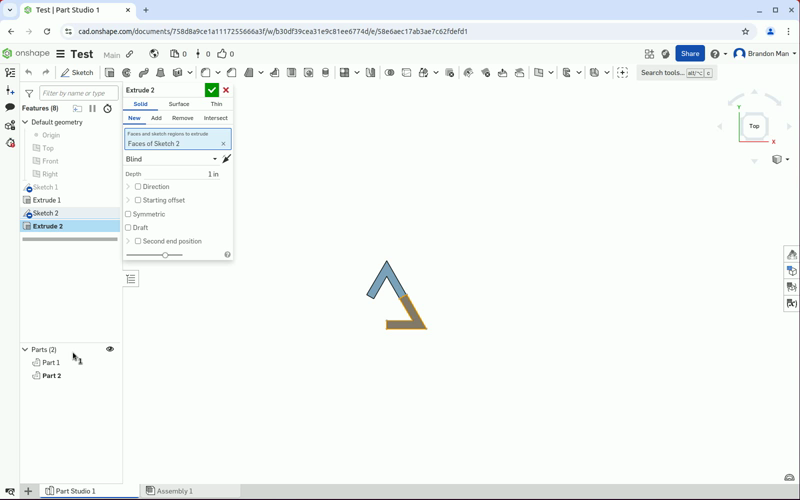
mouse_move(143, 106)
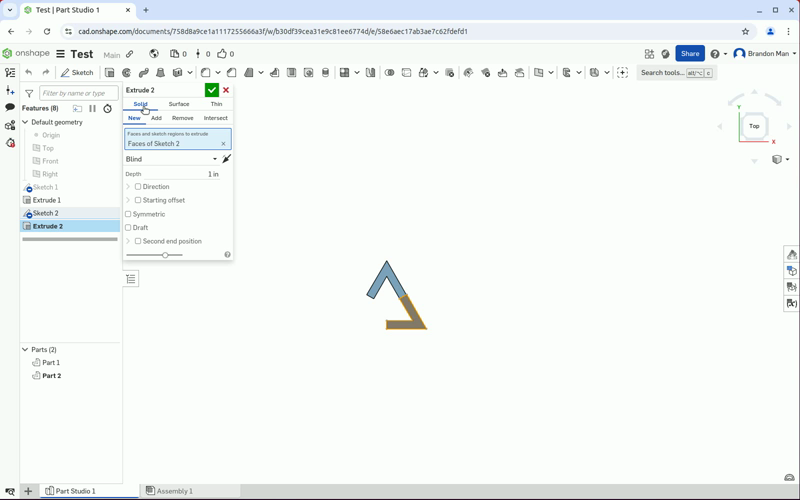
click(143, 106)
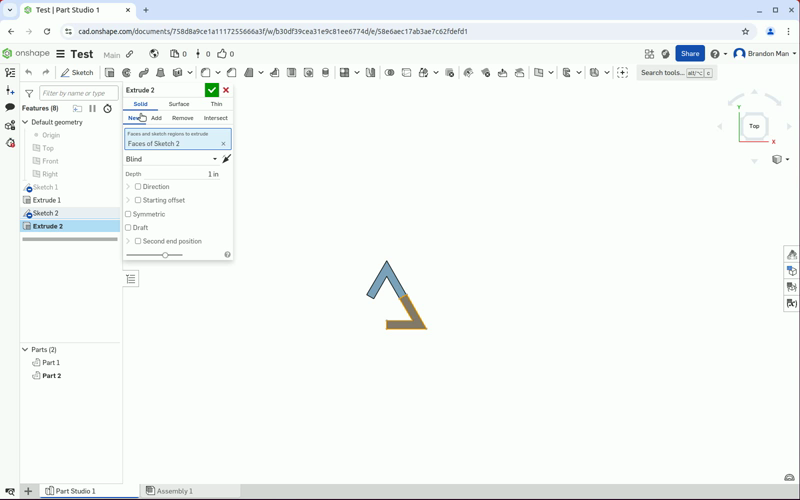
mouse_move(137, 120)
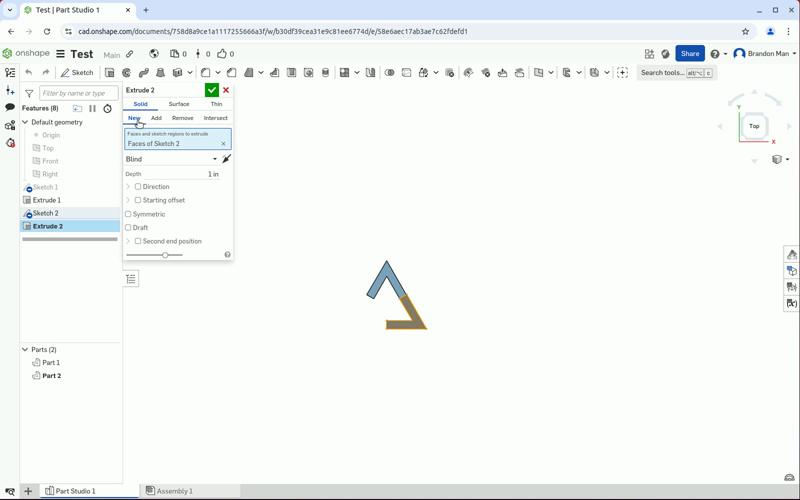
click(137, 120)
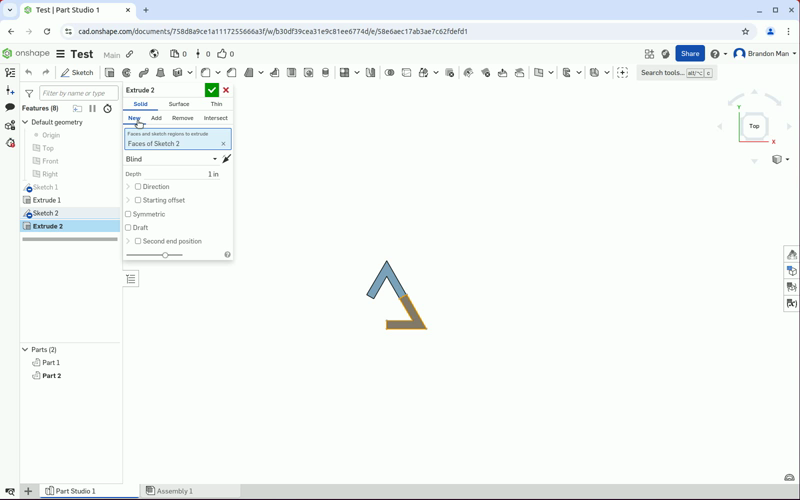
key(tab, 4)
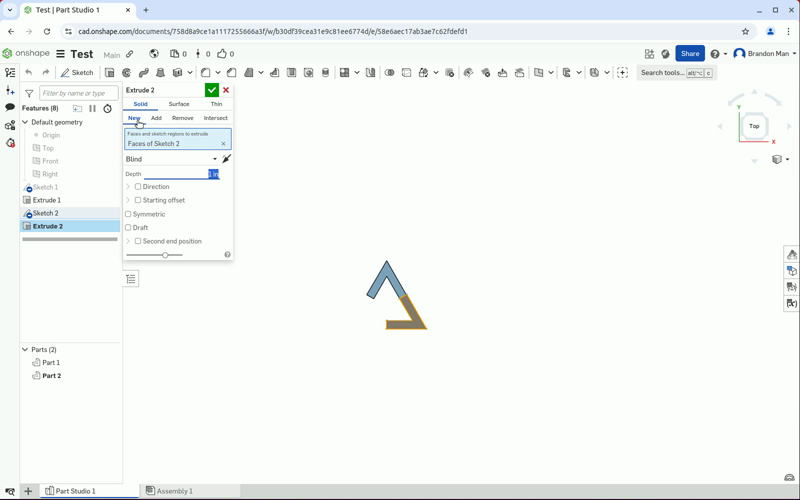
text(3.129)
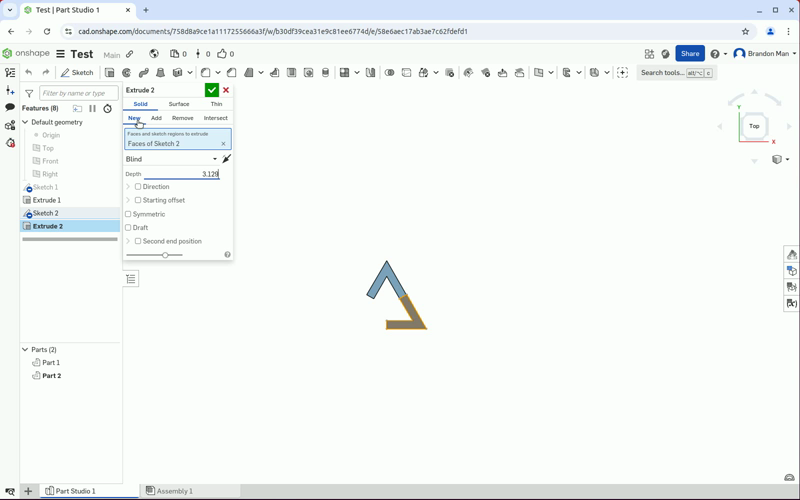
key(enter)
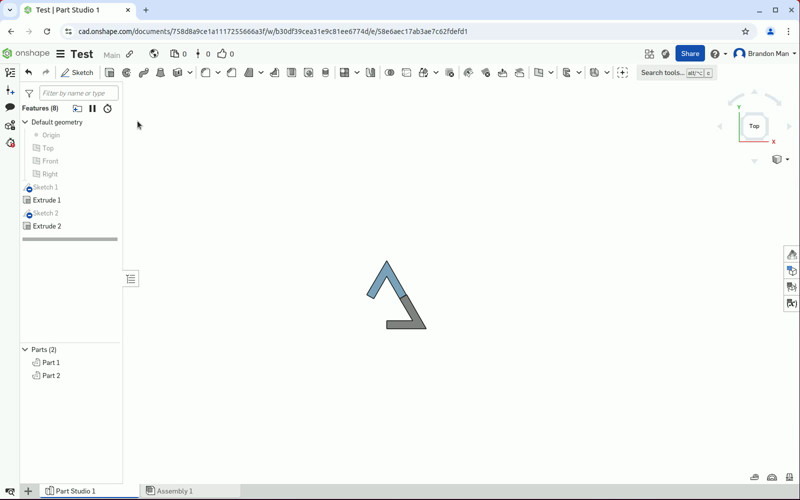
key(shift+h)
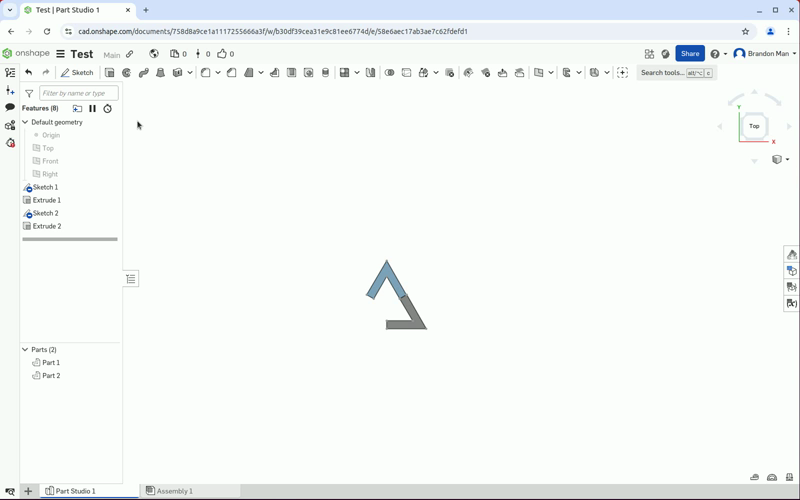
key(shift+h)
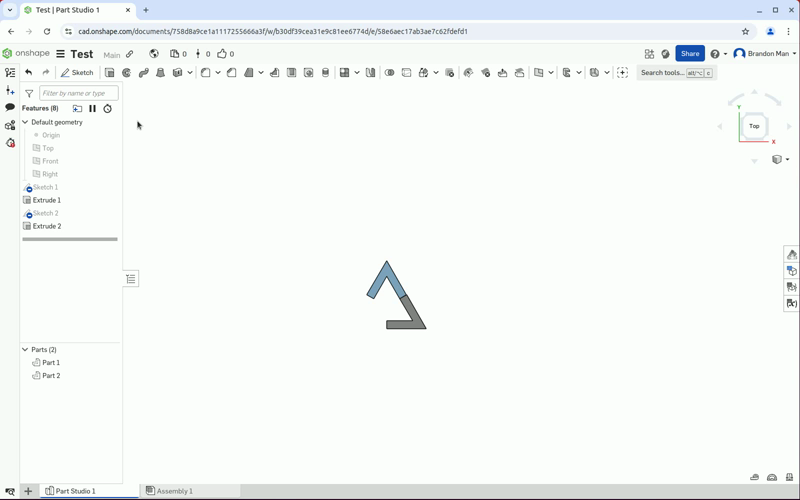
mouse_move(73, 189)
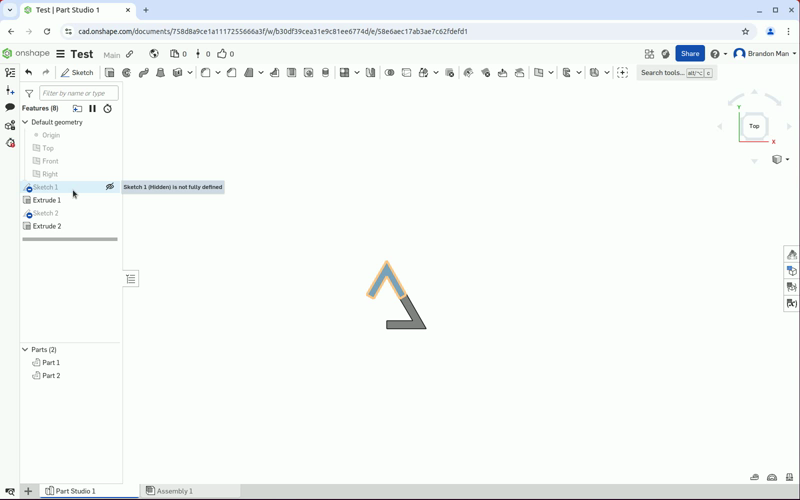
click(73, 189)
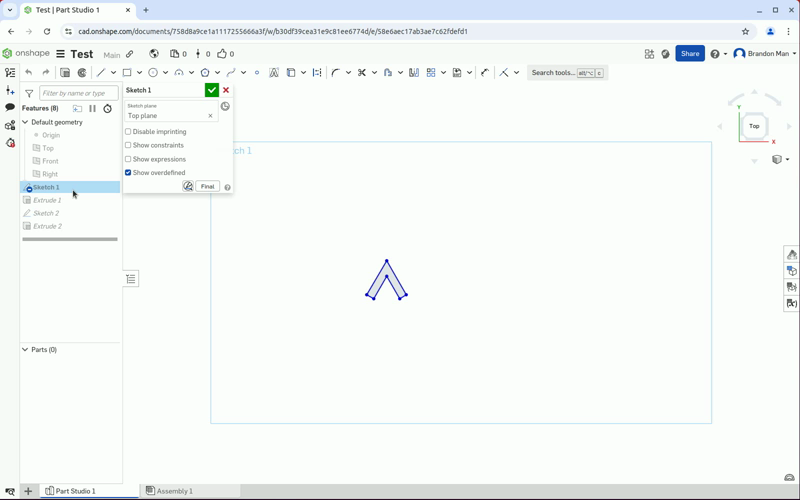
mouse_move(229, 92)
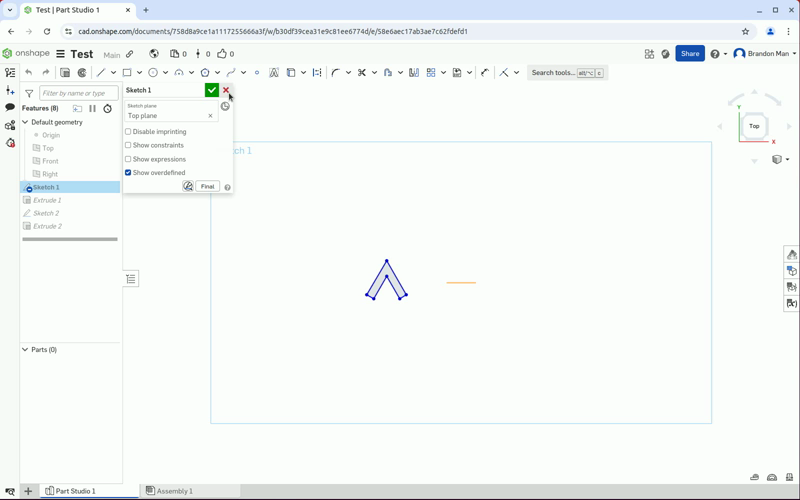
click(229, 92)
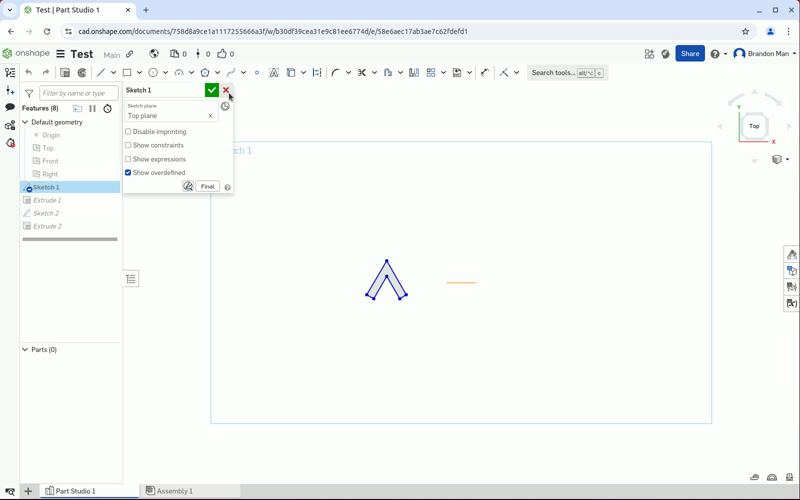
key(shift+s)
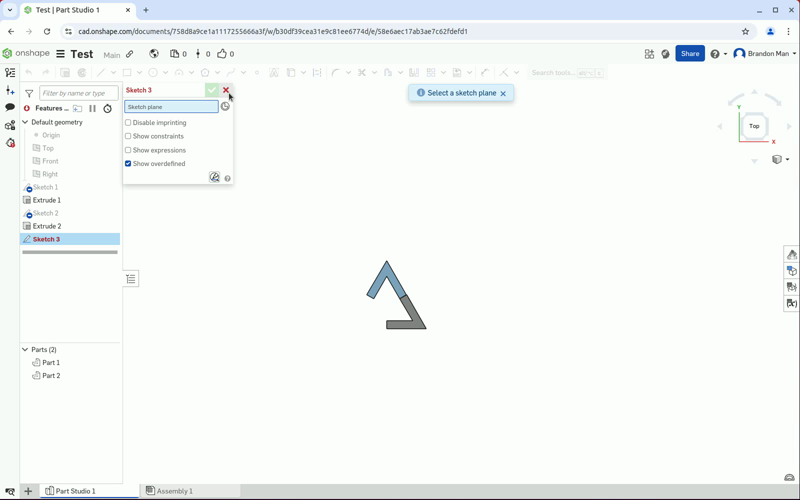
mouse_move(73, 150)
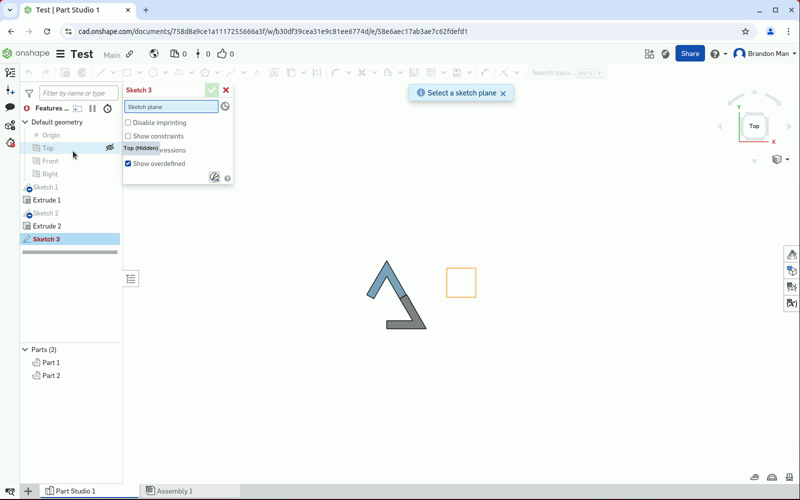
click(73, 150)
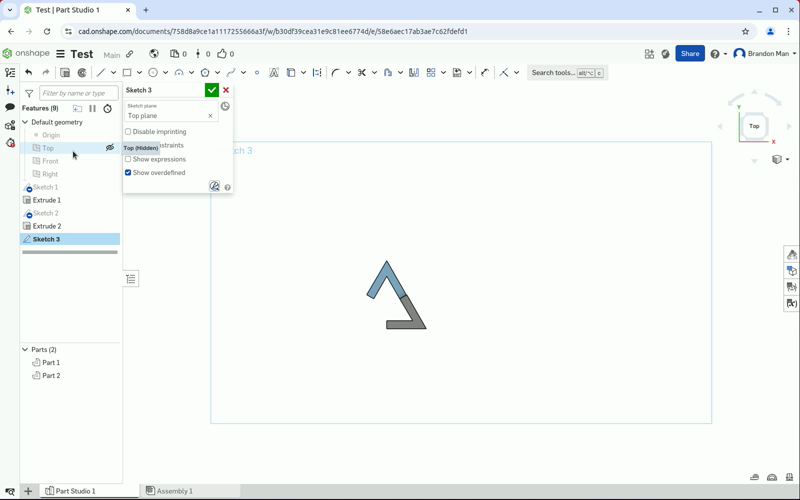
mouse_move(73, 352)
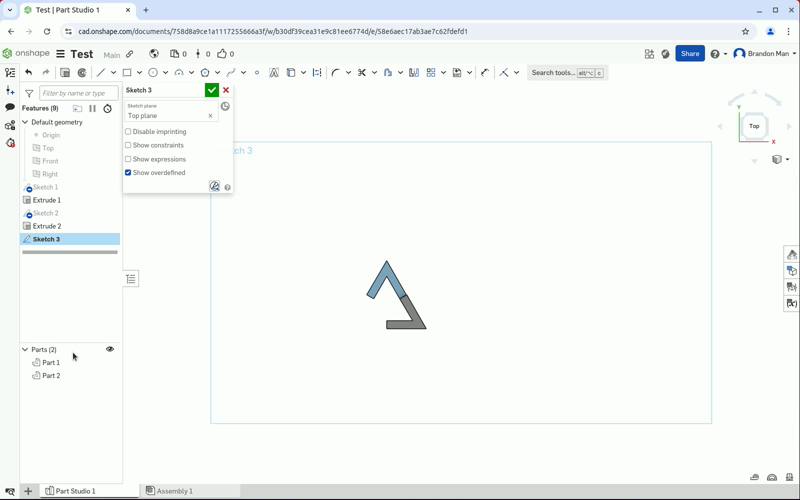
key(y)
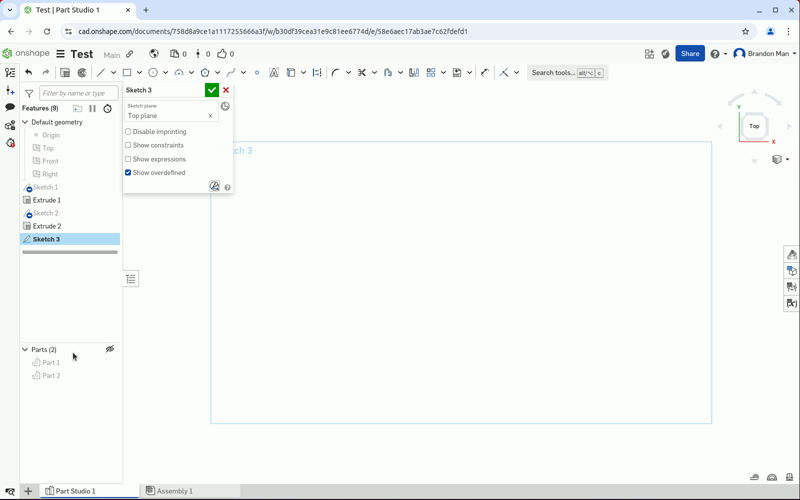
key(l)
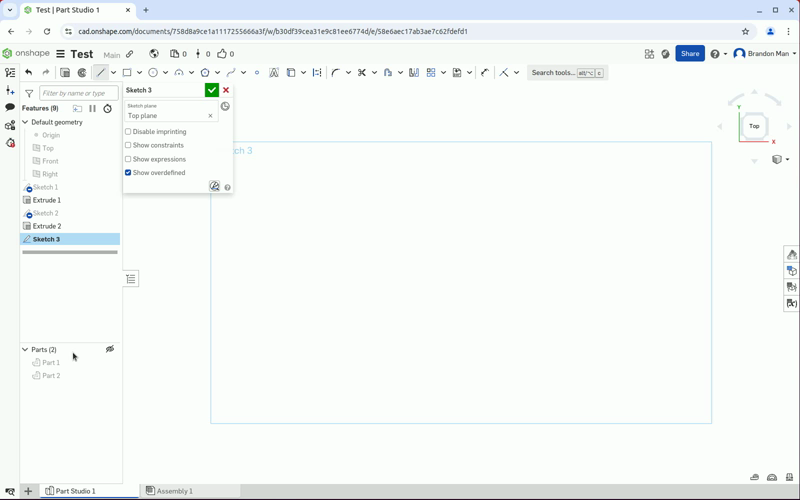
key_down(shift)
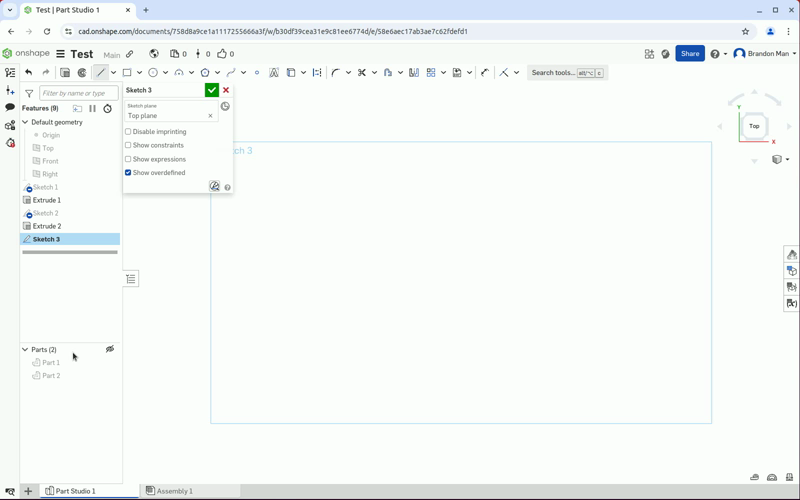
mouse_move(348, 328)
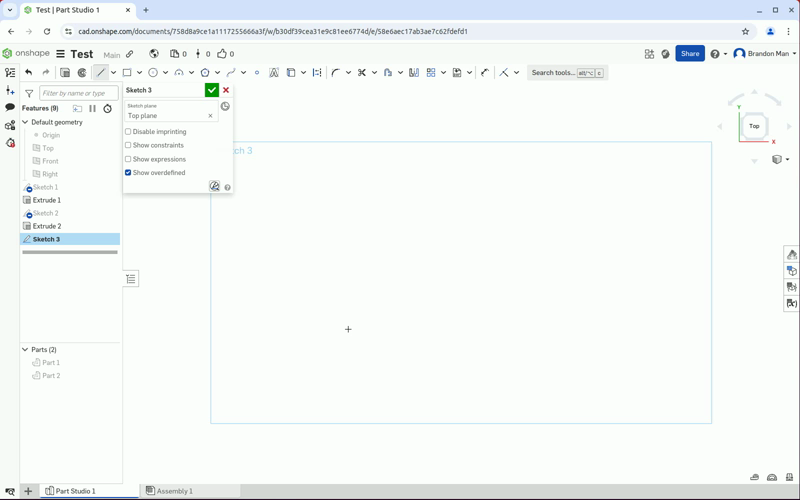
click(348, 328)
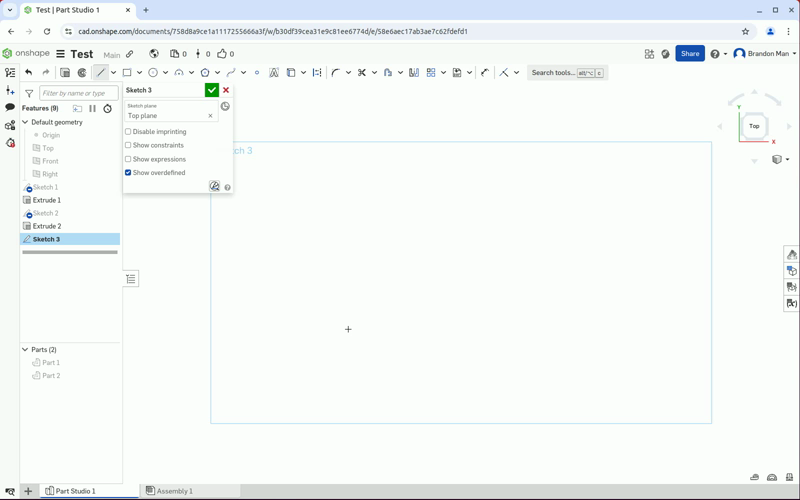
key_up(shift)
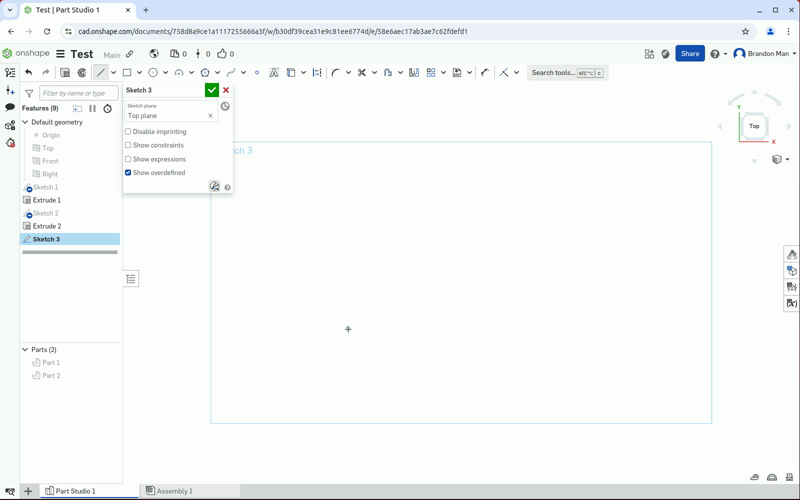
key_down(shift)
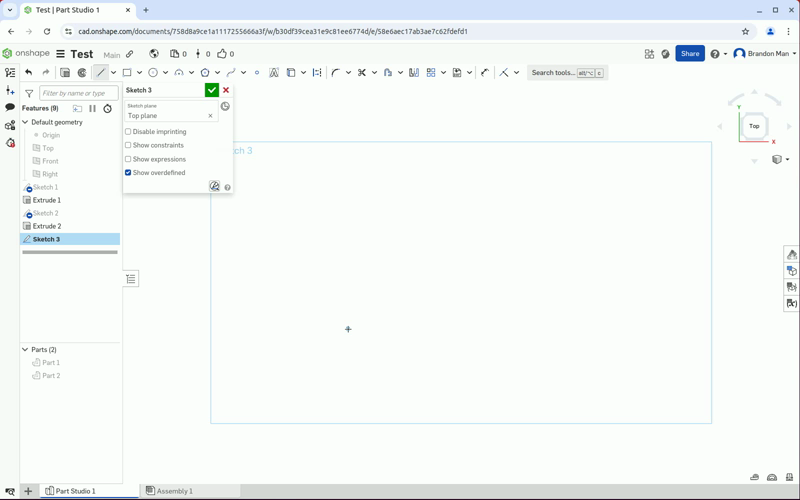
mouse_move(378, 328)
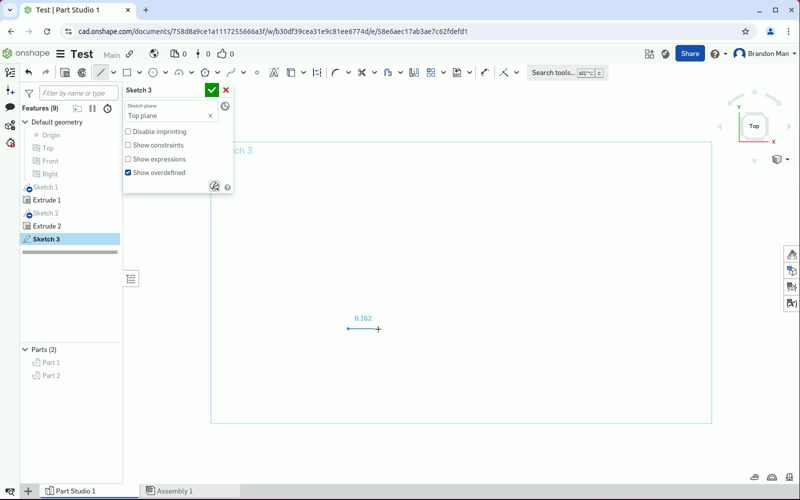
mouse_move(387, 328)
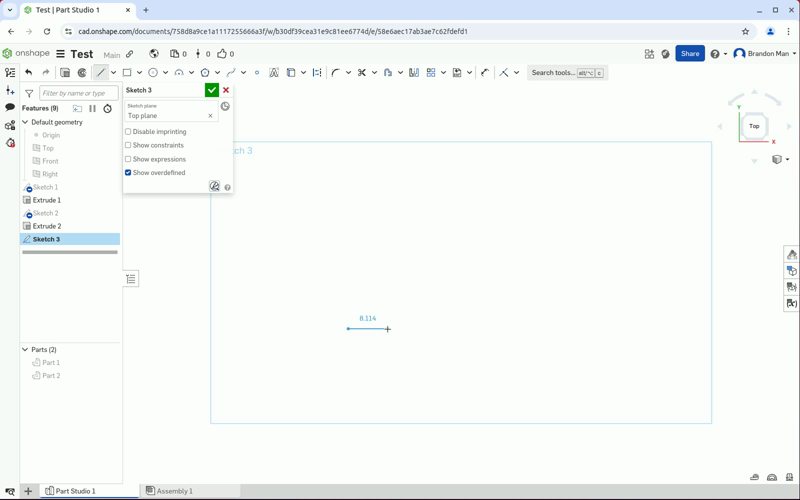
click(387, 328)
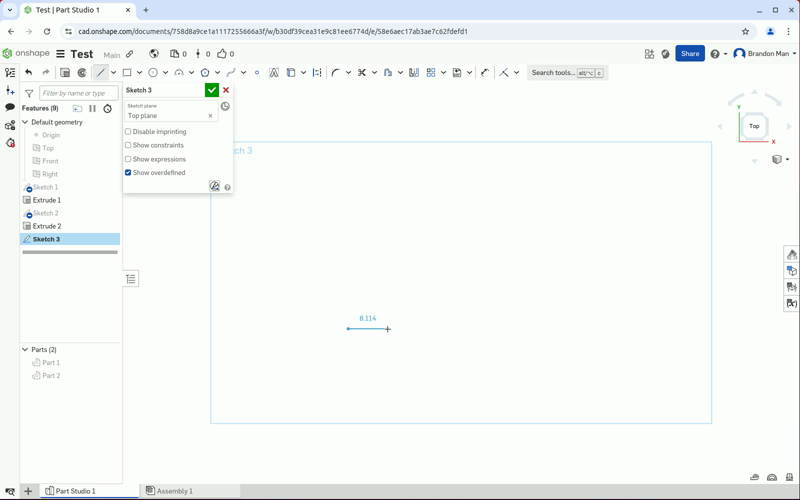
key_up(shift)
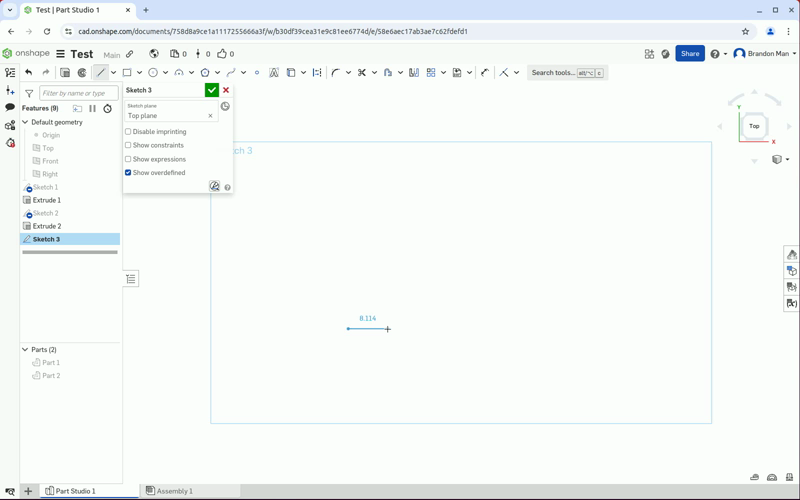
key_down(shift)
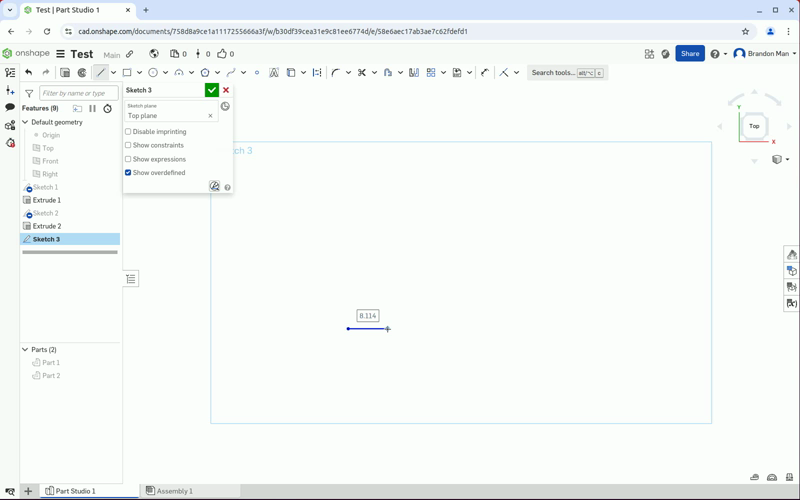
mouse_move(417, 328)
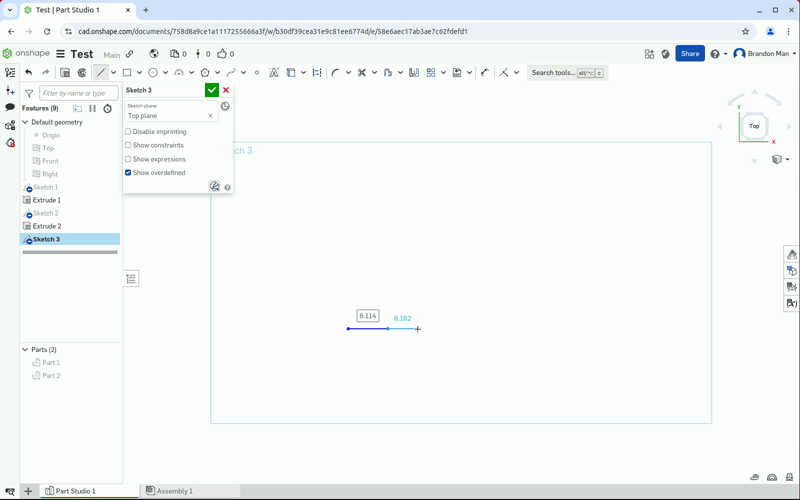
mouse_move(387, 320)
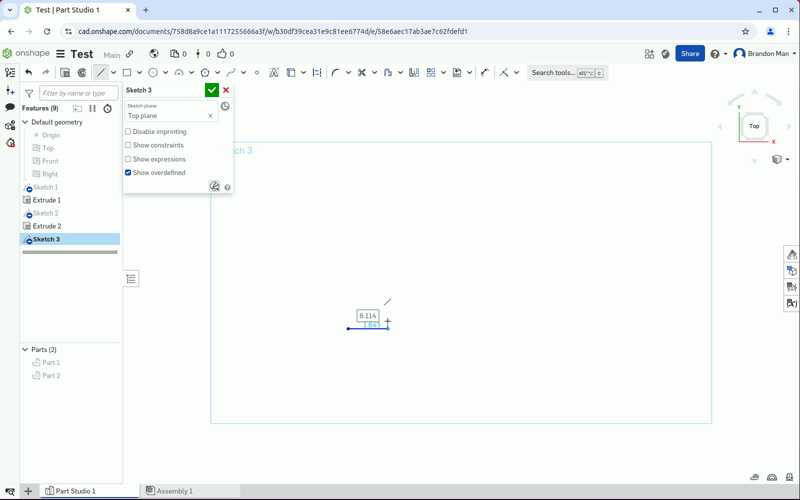
click(387, 320)
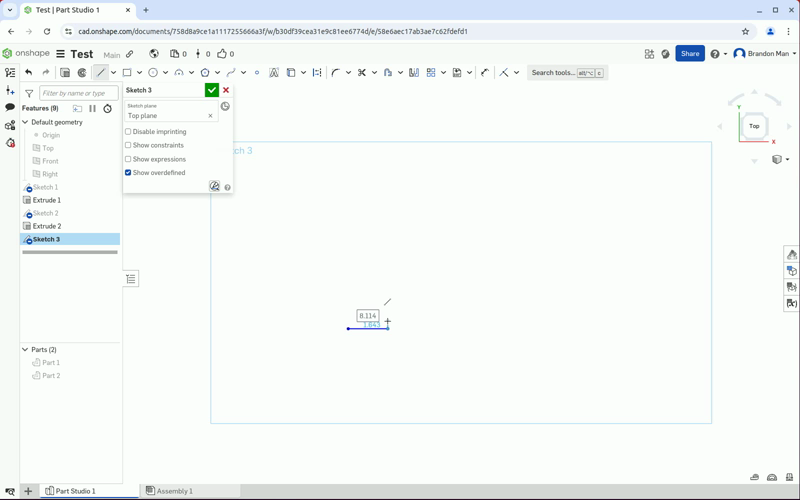
key_up(shift)
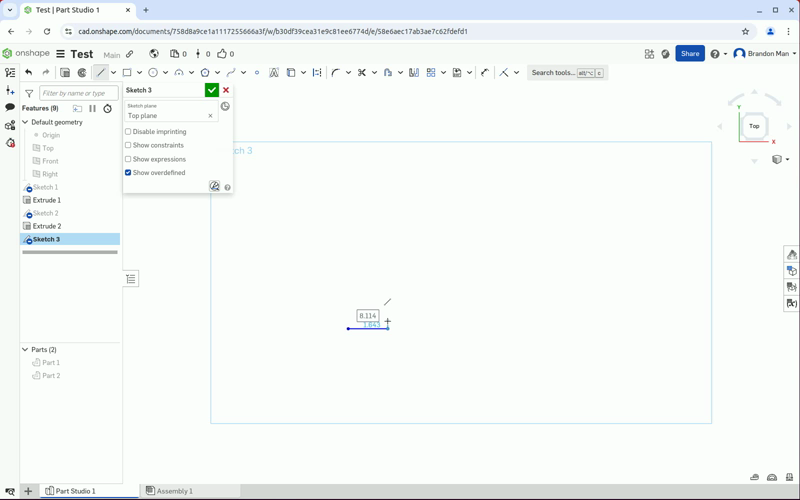
key_down(shift)
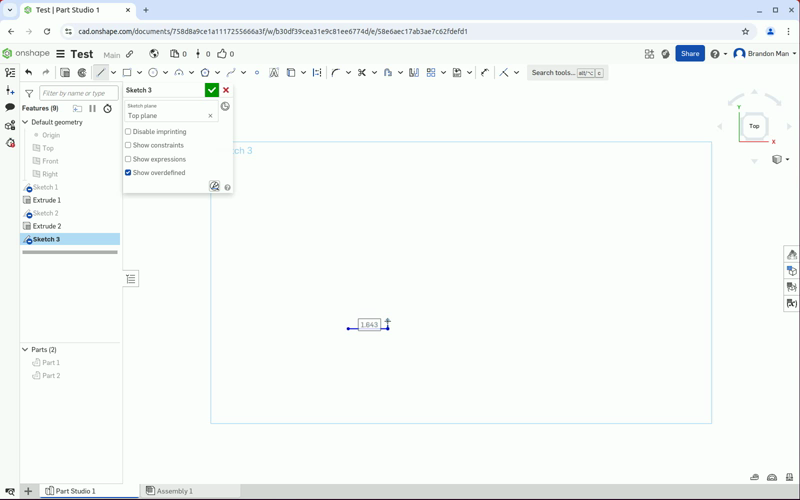
mouse_move(417, 320)
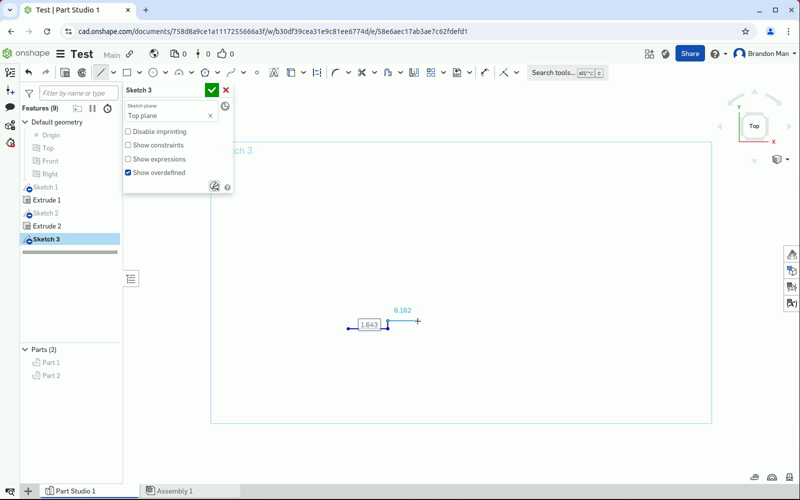
mouse_move(362, 320)
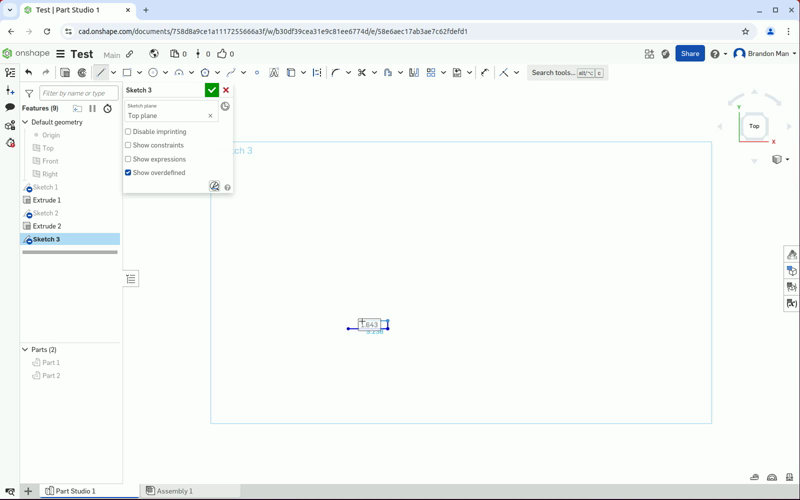
click(362, 320)
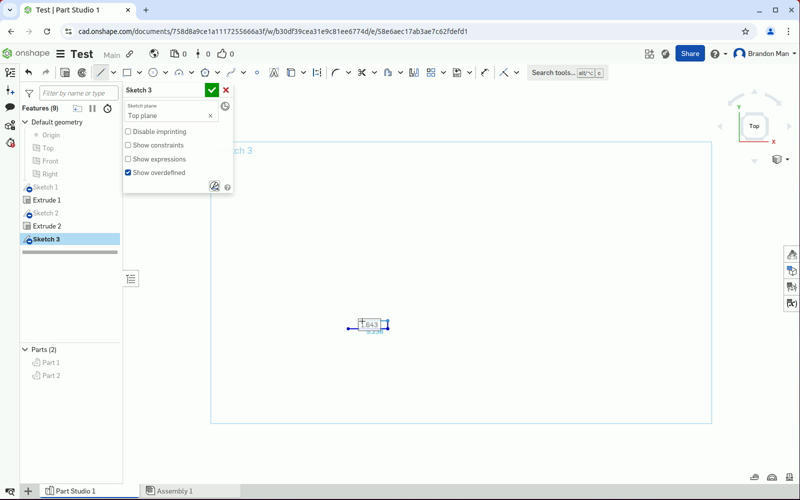
key_up(shift)
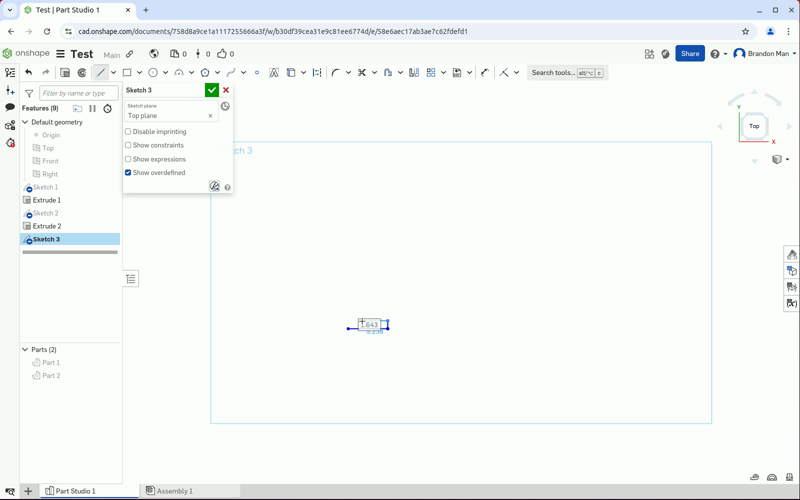
key_down(shift)
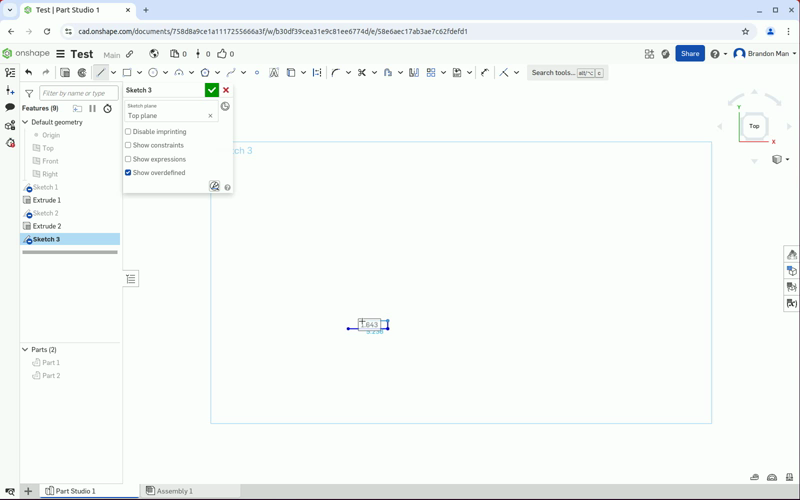
mouse_move(392, 320)
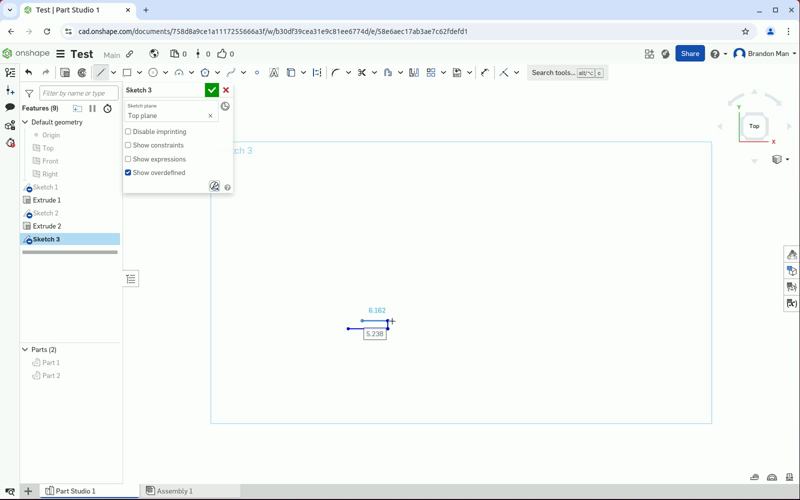
mouse_move(374, 298)
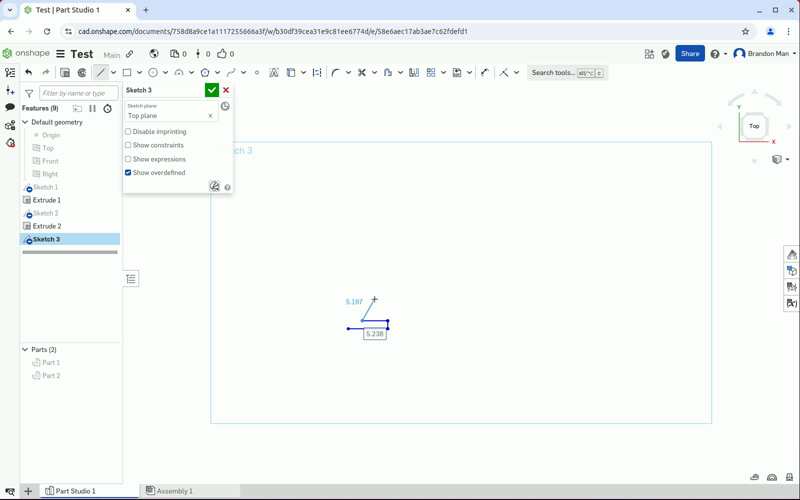
click(374, 298)
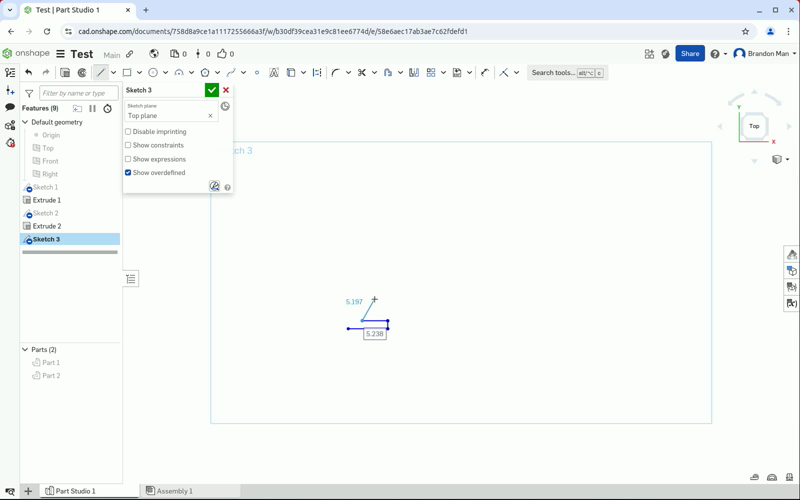
key_up(shift)
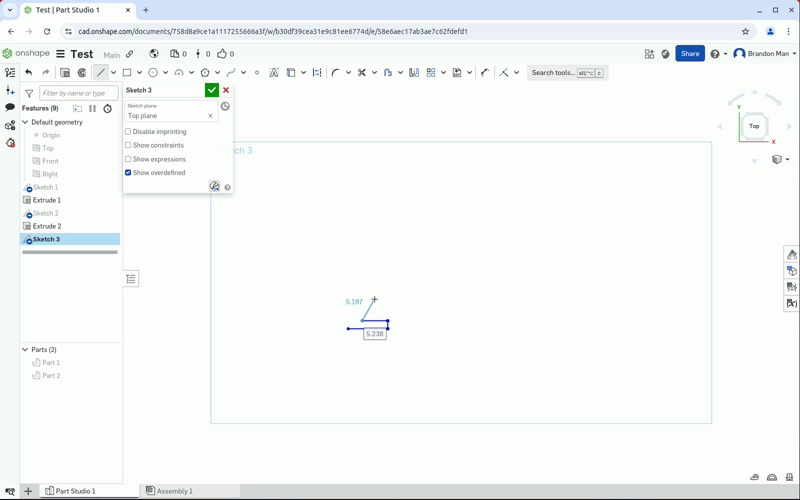
key_down(shift)
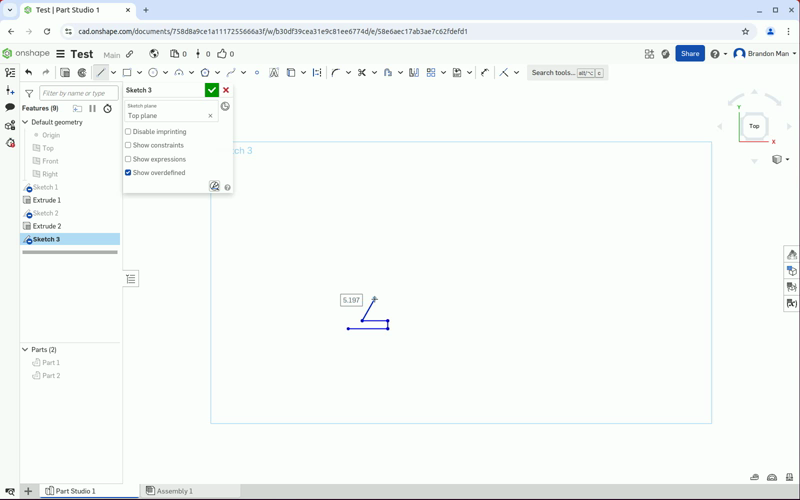
mouse_move(404, 298)
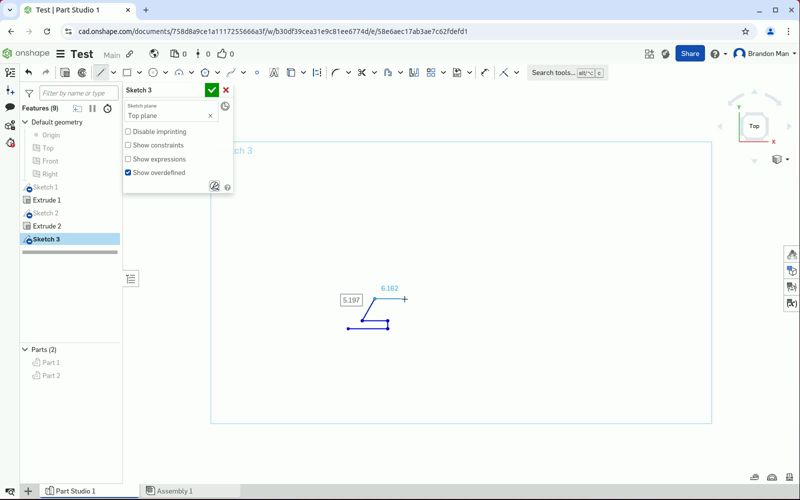
mouse_move(368, 294)
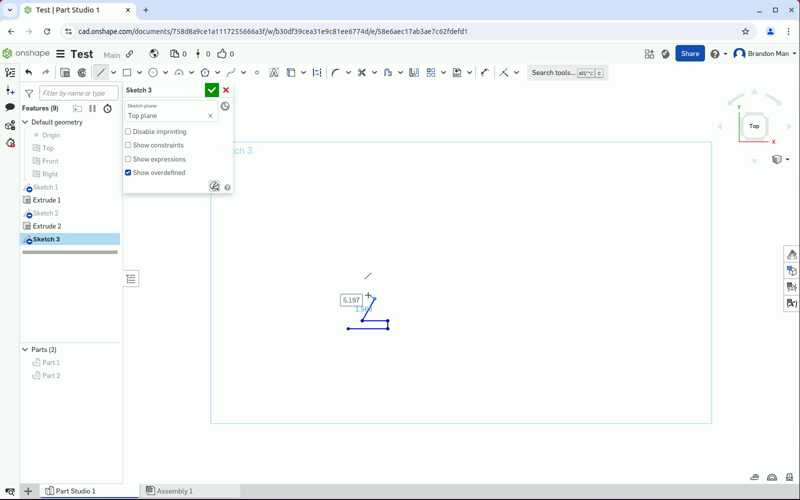
click(368, 294)
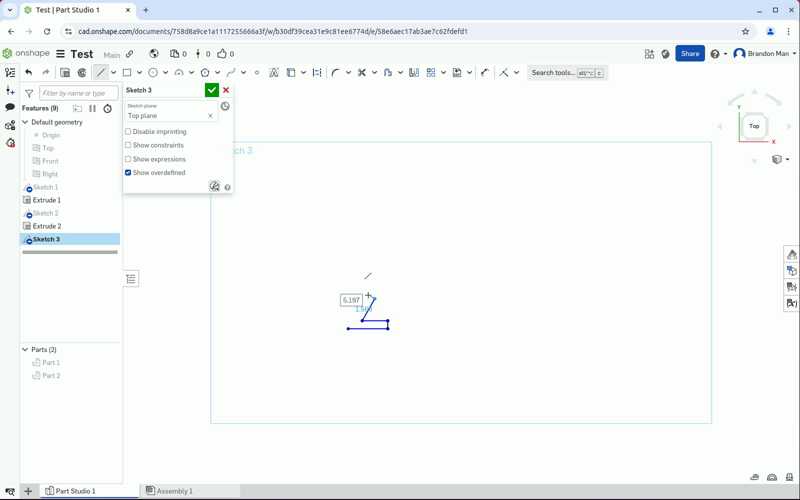
key_up(shift)
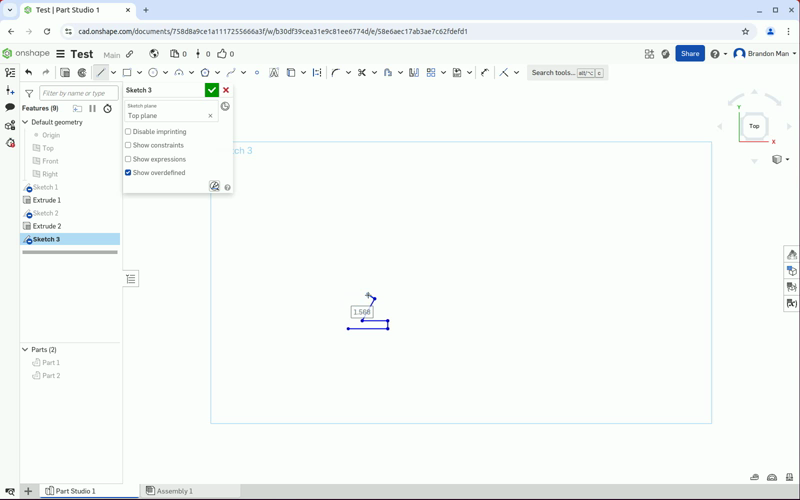
mouse_move(398, 294)
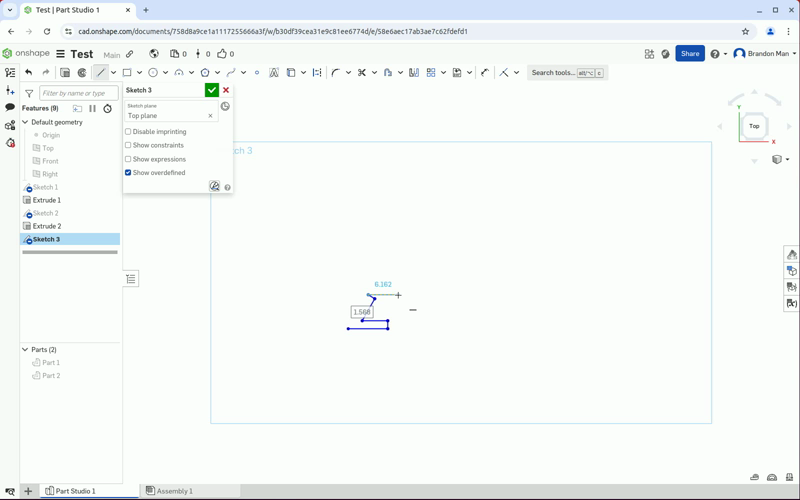
key_down(shift)
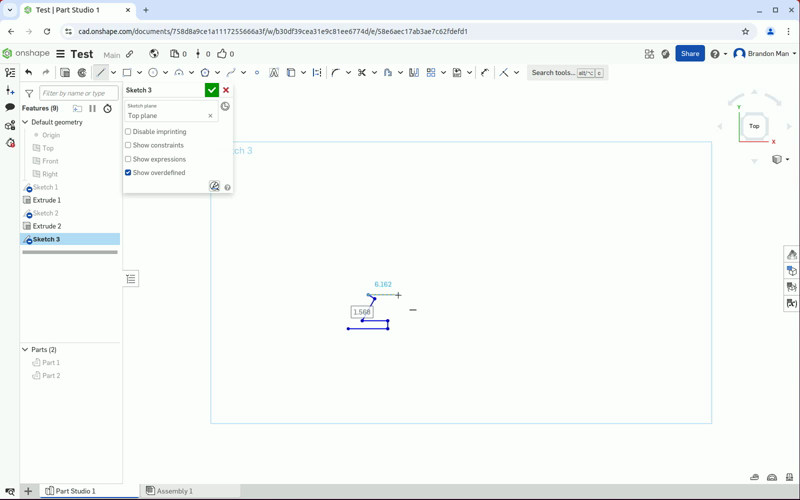
mouse_move(348, 328)
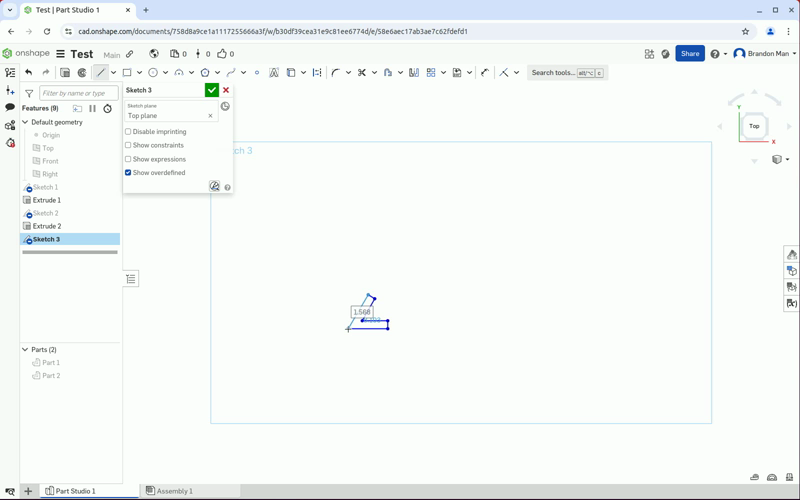
key_up(shift)
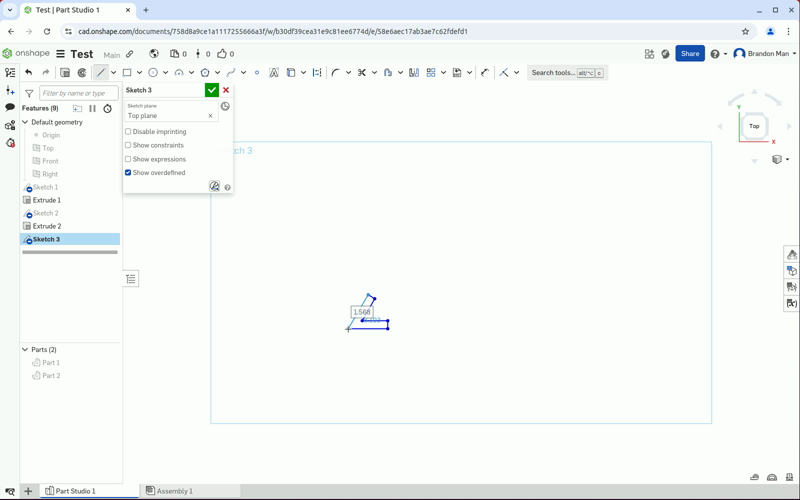
click(348, 328)
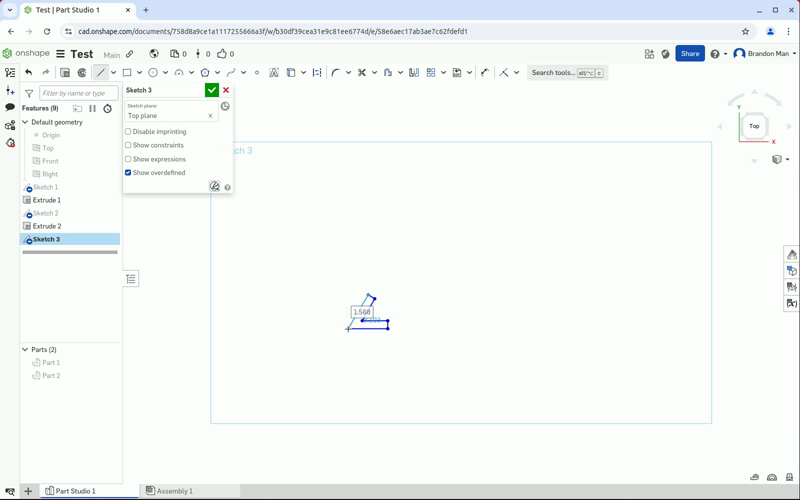
key(esc)
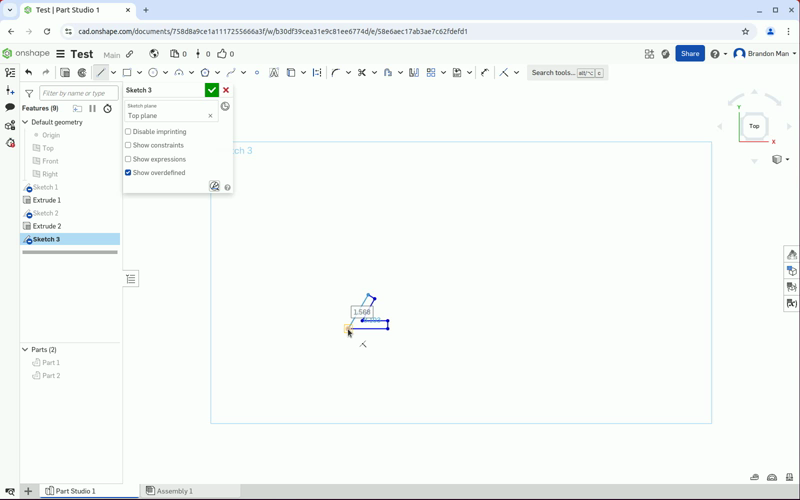
mouse_move(359, 326)
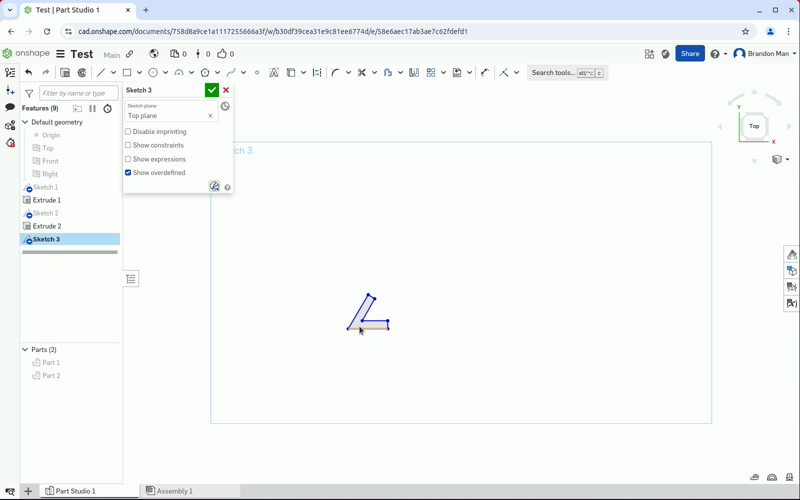
scroll(6)
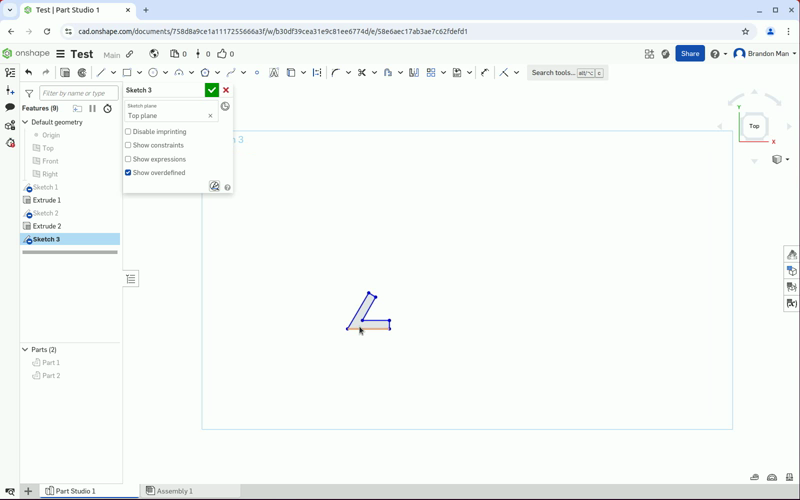
scroll(6)
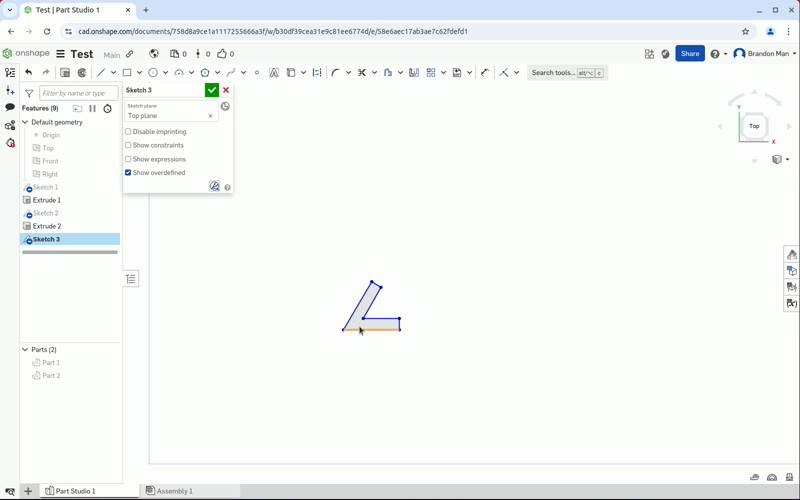
scroll(6)
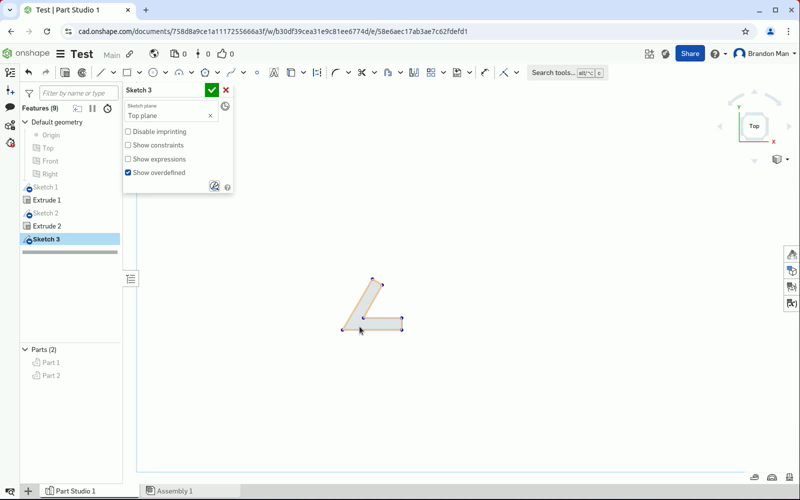
scroll(6)
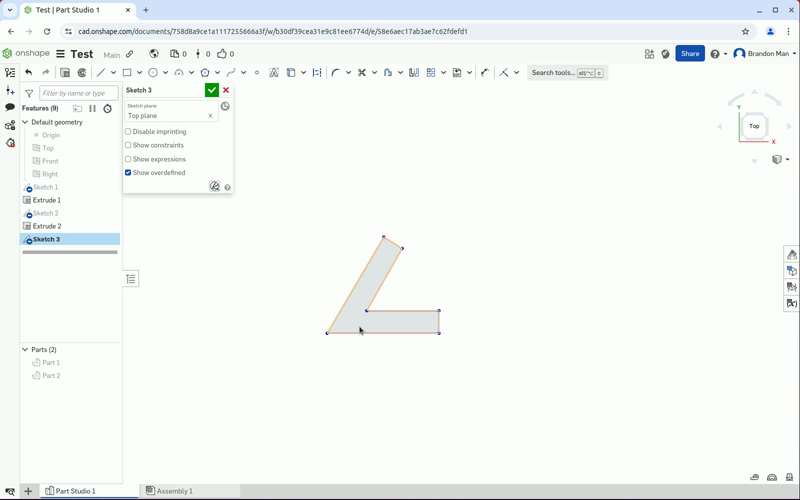
scroll(6)
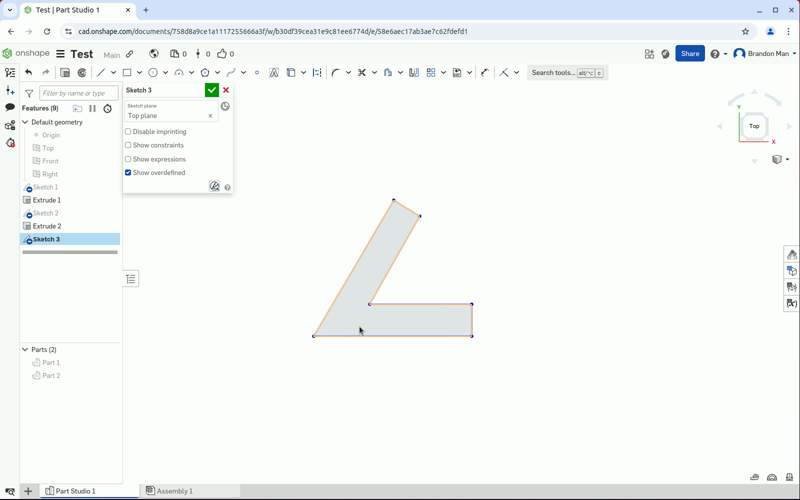
scroll(6)
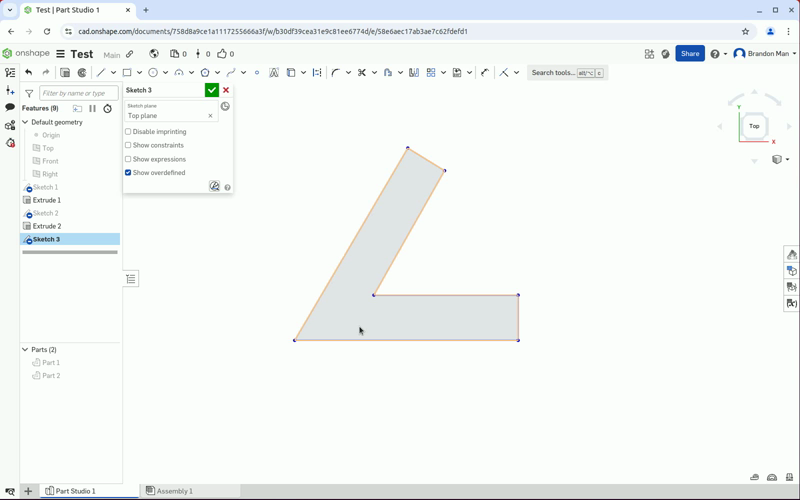
scroll(6)
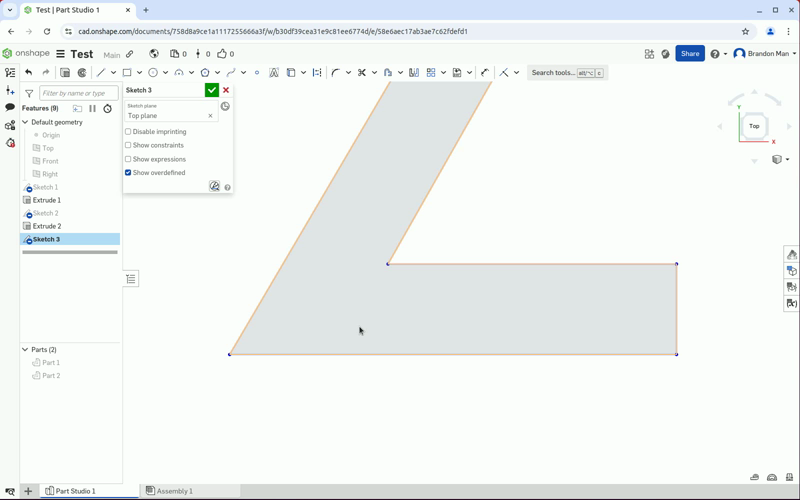
click(359, 326)
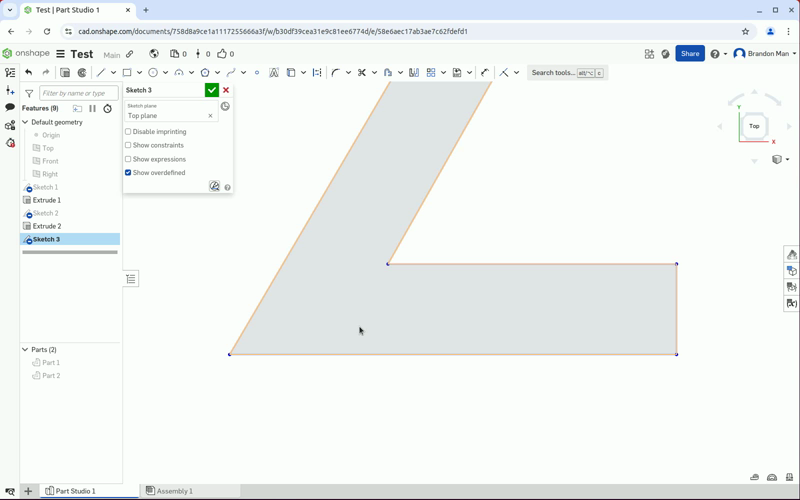
scroll(-6)
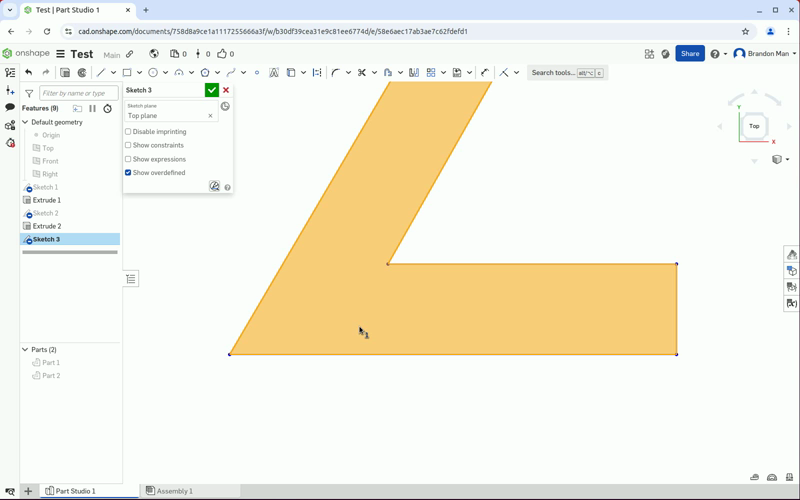
scroll(-6)
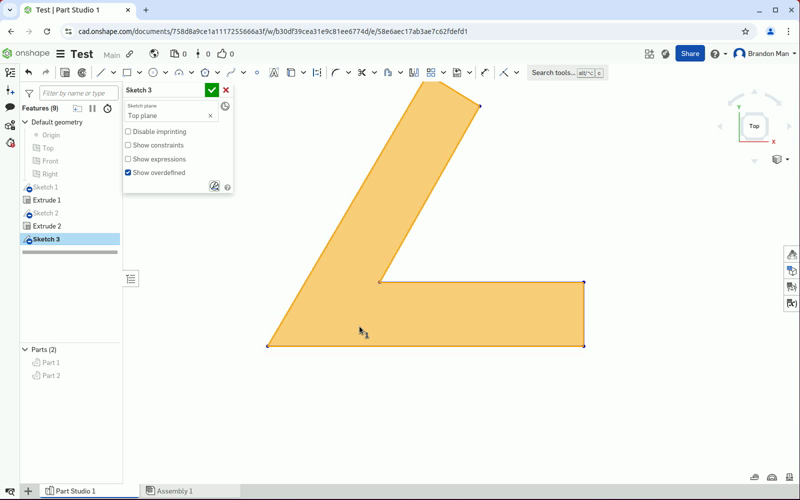
scroll(-6)
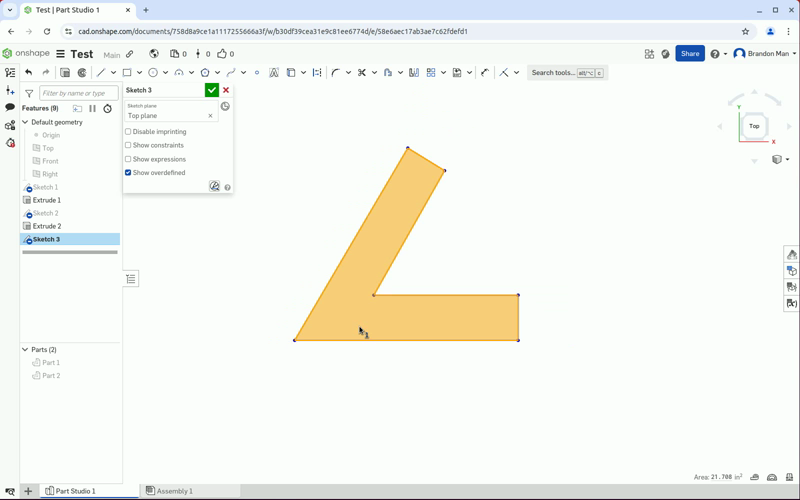
scroll(-6)
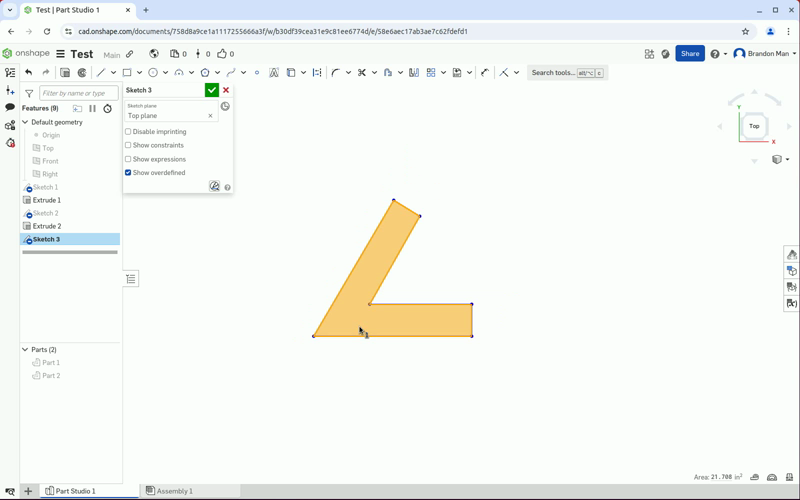
scroll(-6)
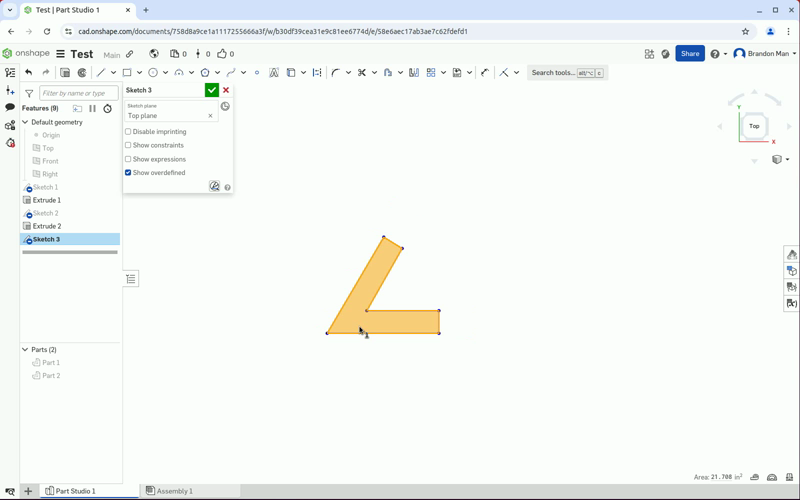
scroll(-6)
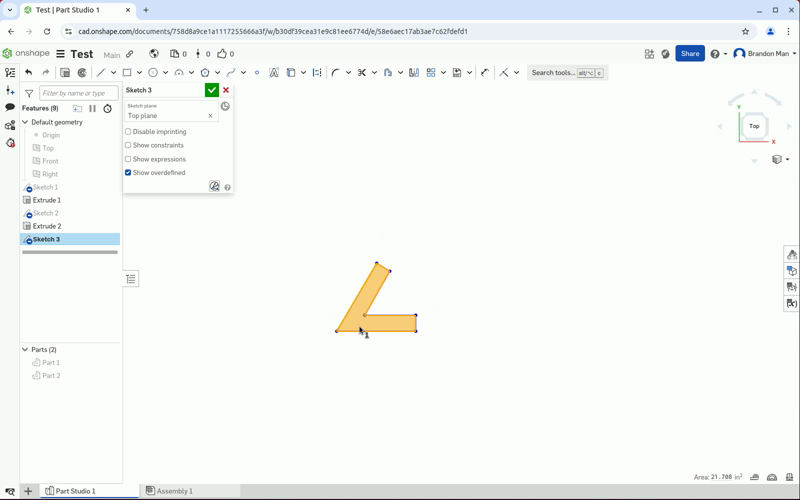
scroll(-6)
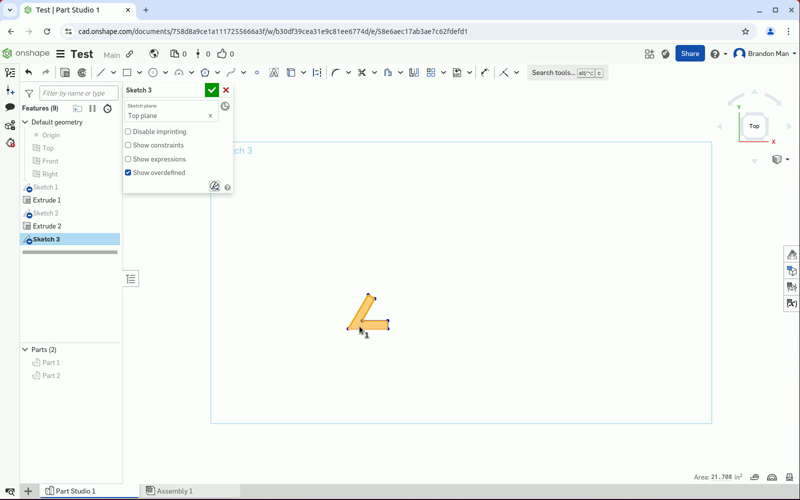
mouse_move(73, 352)
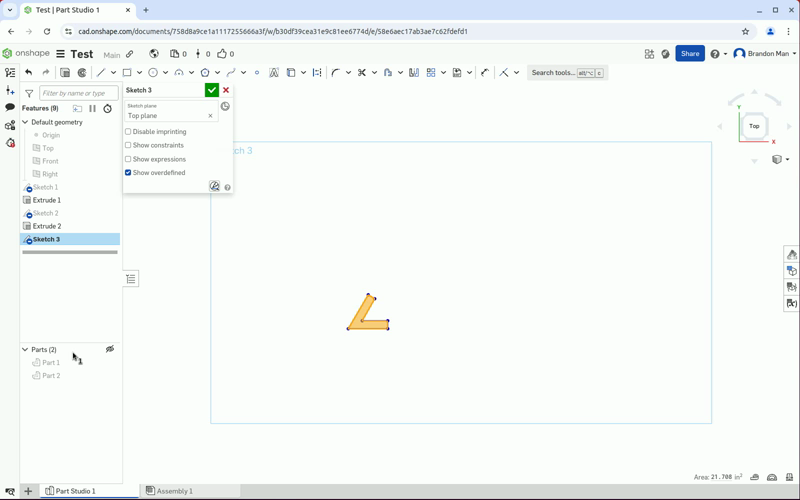
key(shift+y)
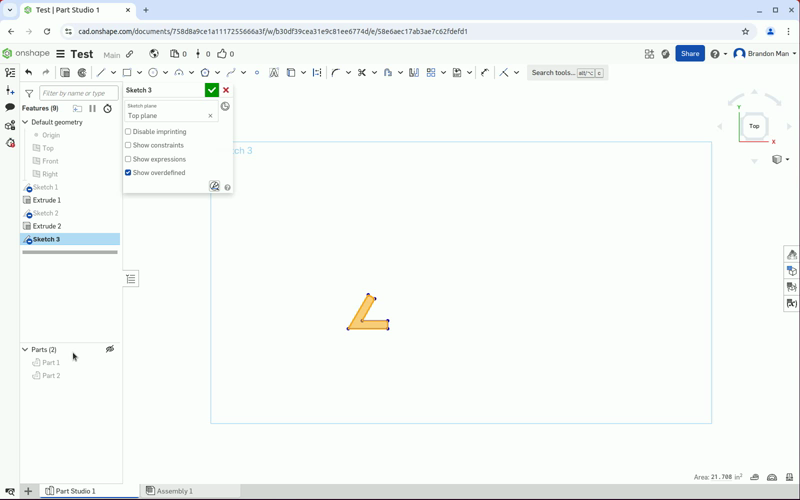
key(shift+e)
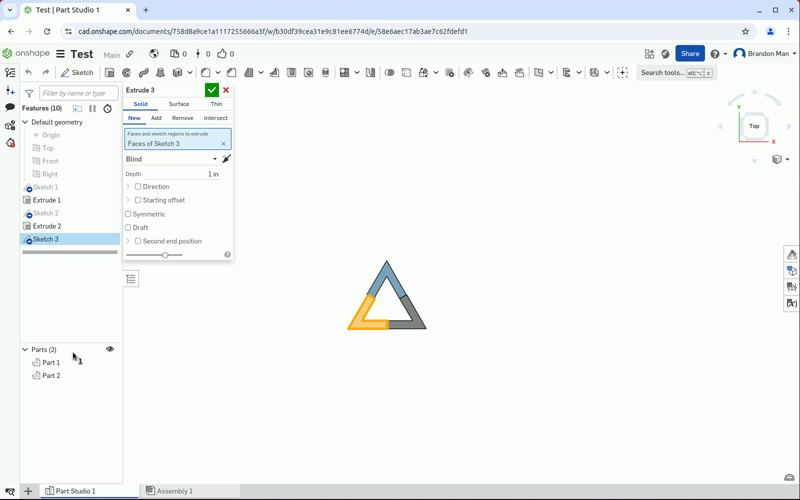
mouse_move(143, 106)
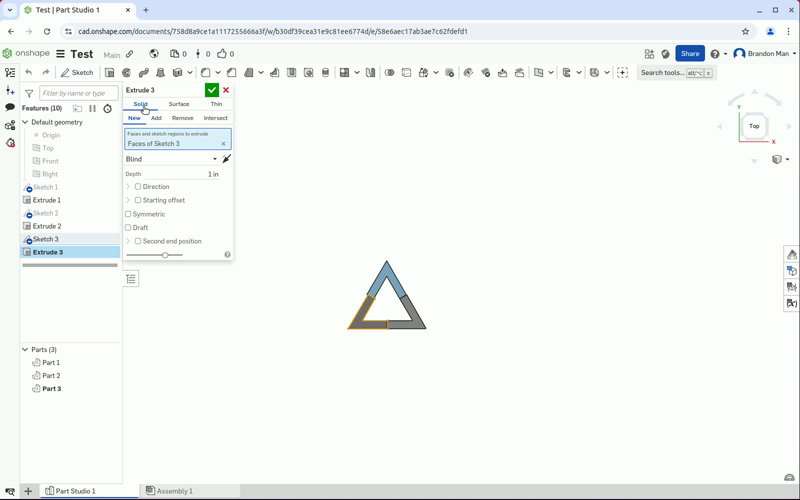
click(143, 106)
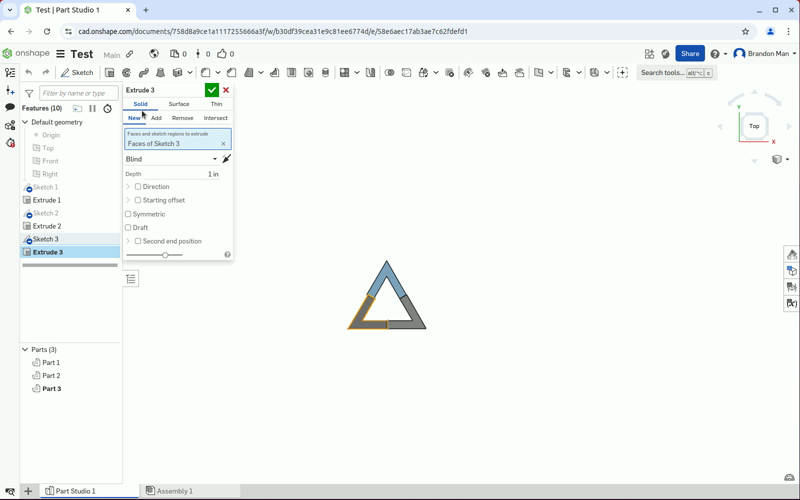
mouse_move(137, 120)
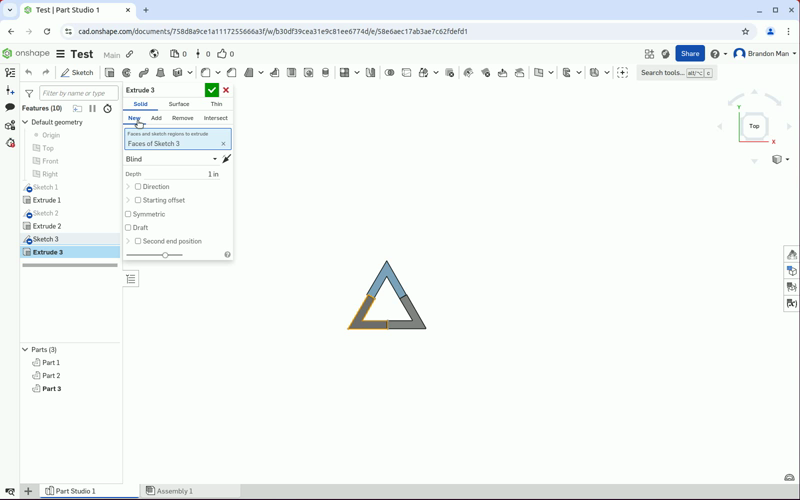
click(137, 120)
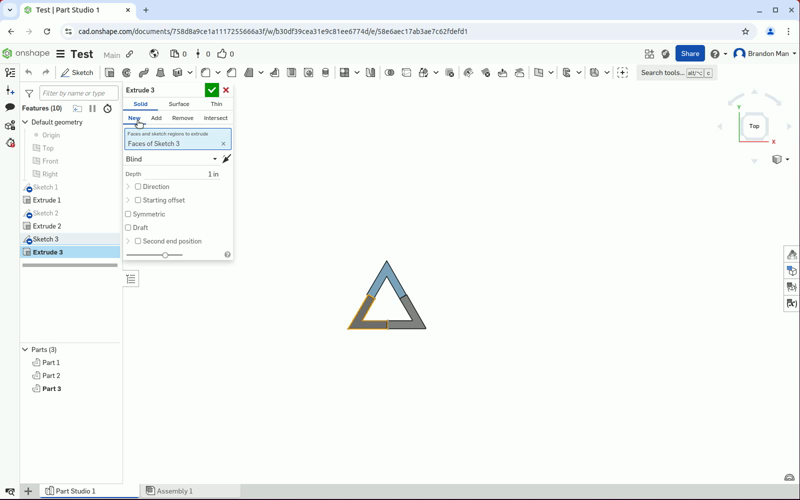
key(tab, 4)
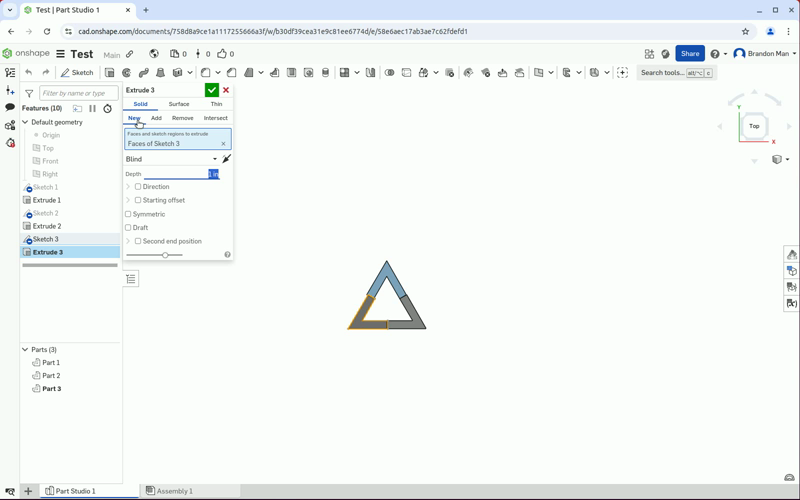
text(4.814)
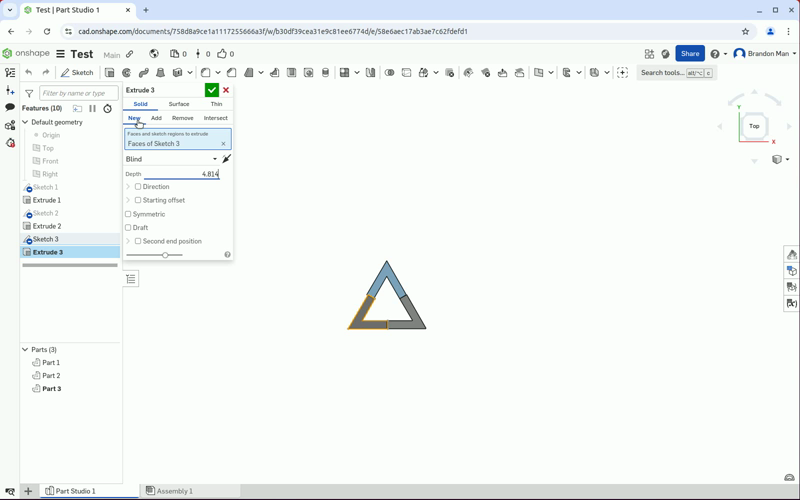
key(enter)
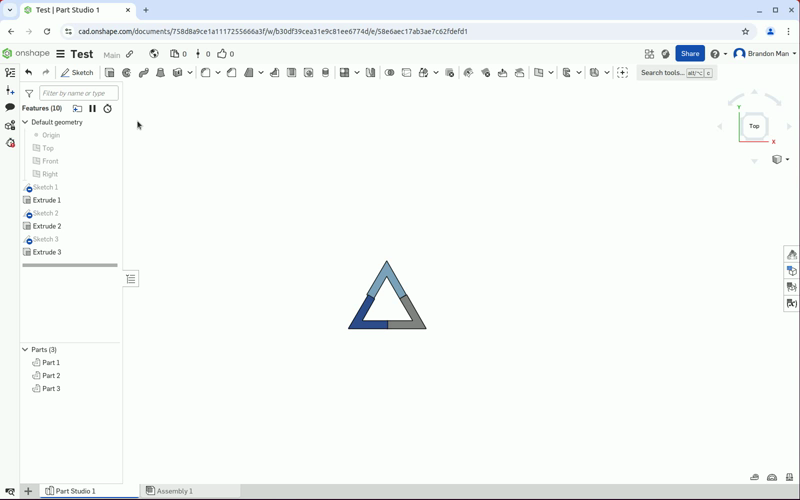
key(shift+h)
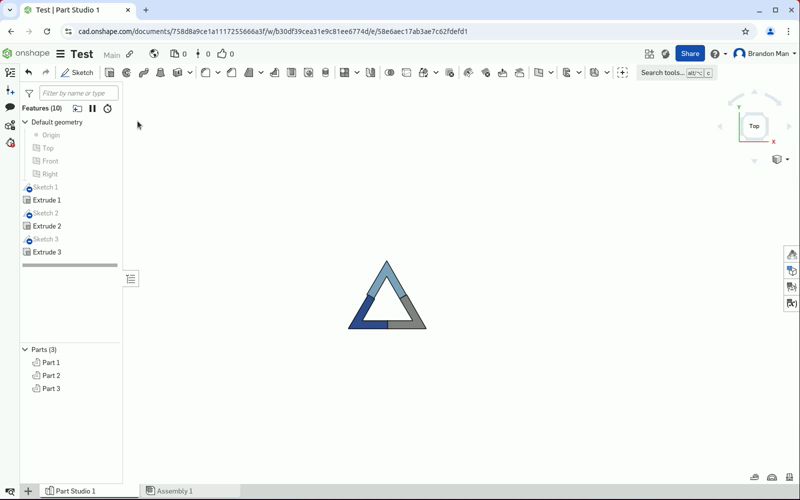
key(shift+h)
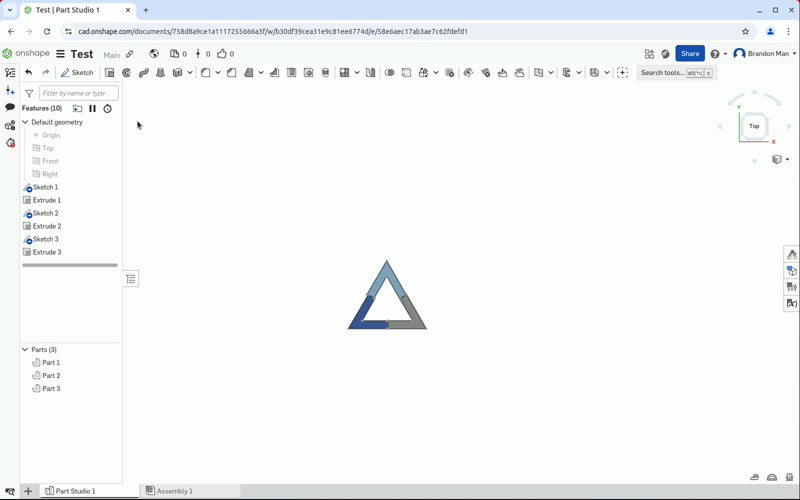
key(shift+7)
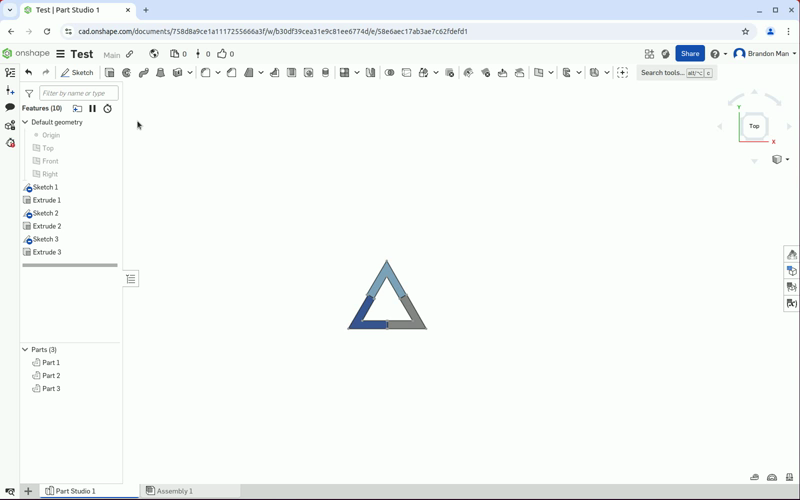
key(up, 3)
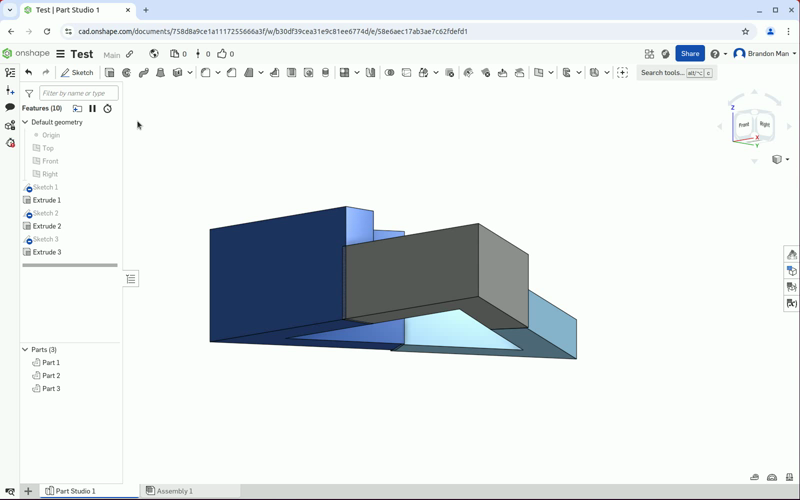
key(left, 3)
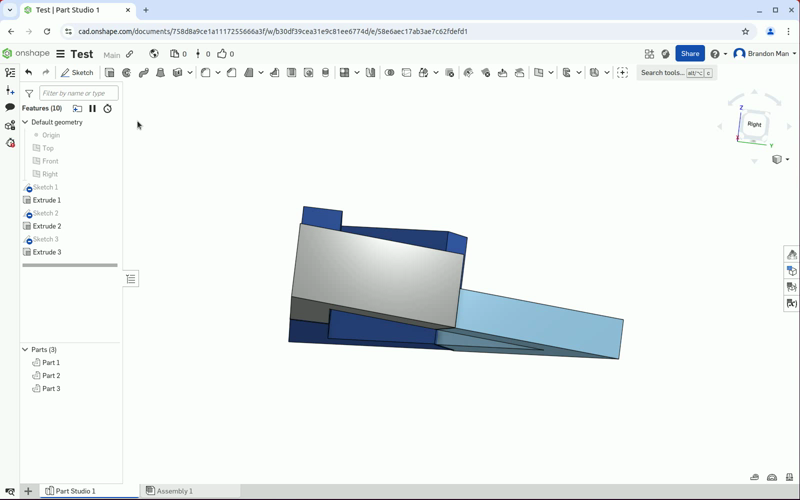
key(right, 3)
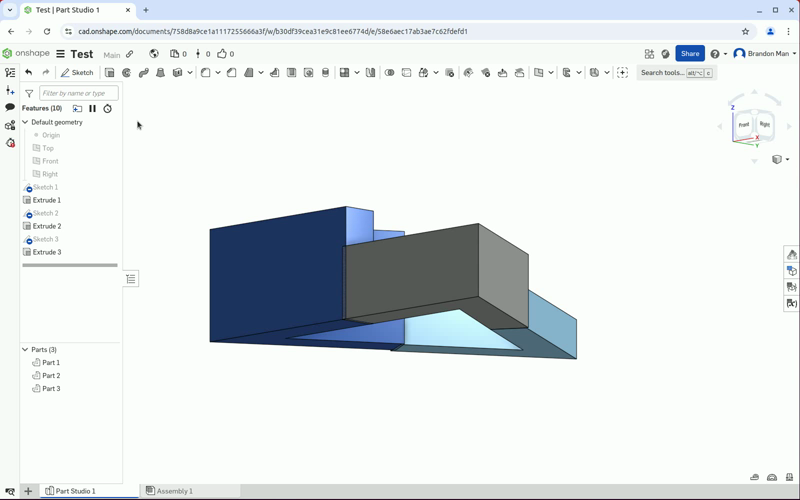
key(down, 3)
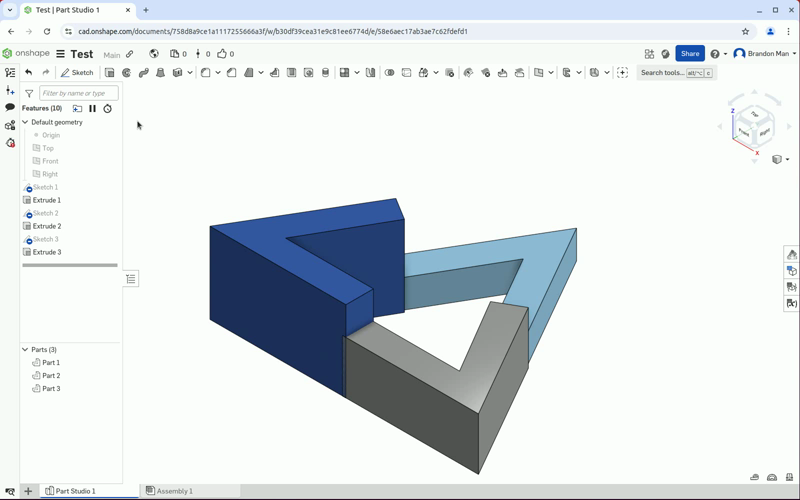
mouse_move(73, 189)
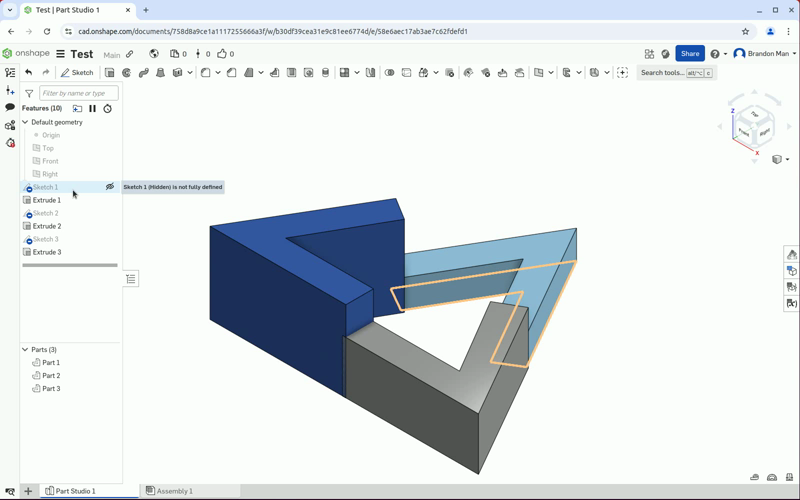
click(73, 189)